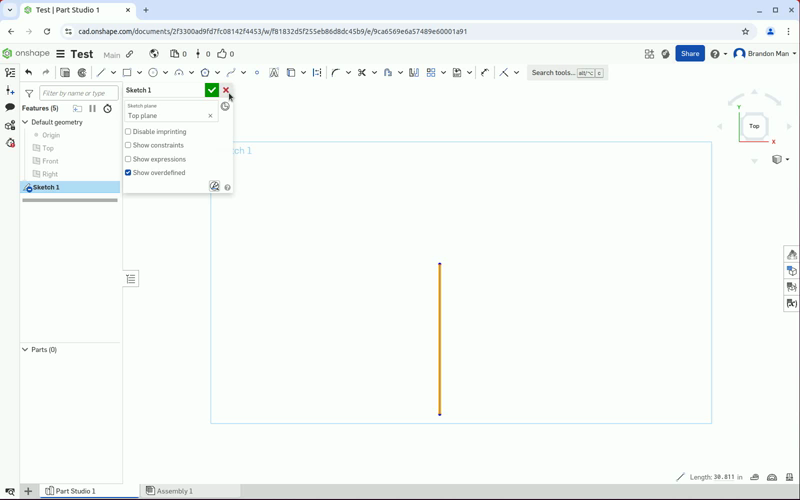
key(shift+h)
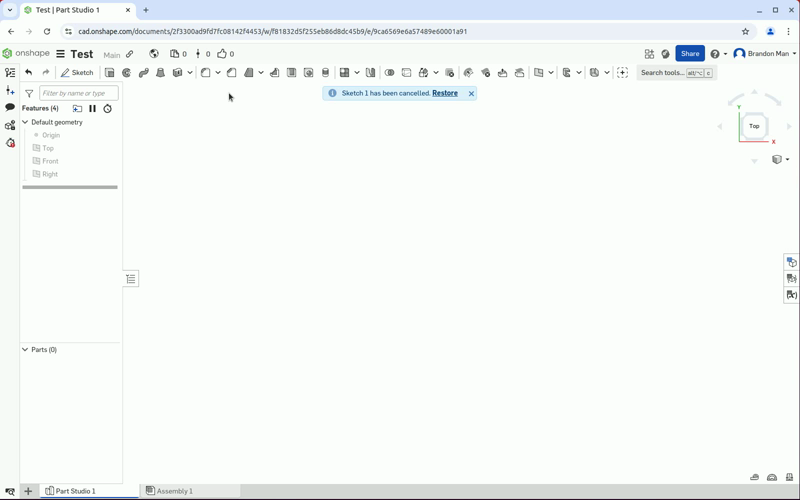
mouse_move(73, 352)
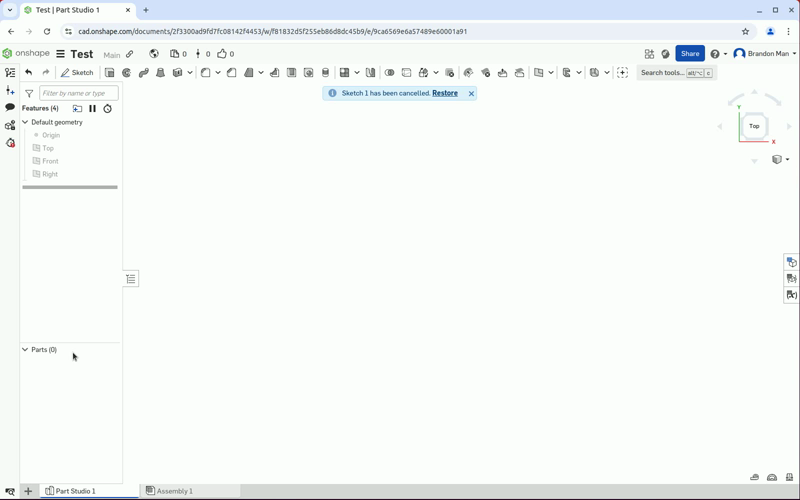
key(y)
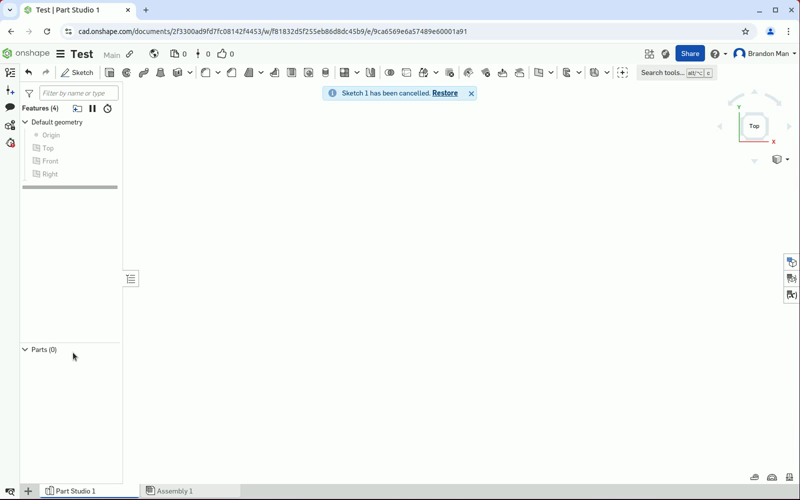
key(shift+p)
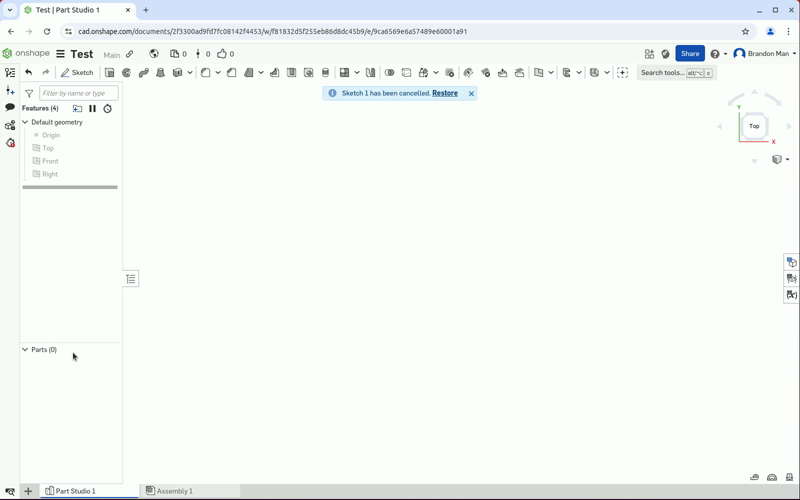
key(space)
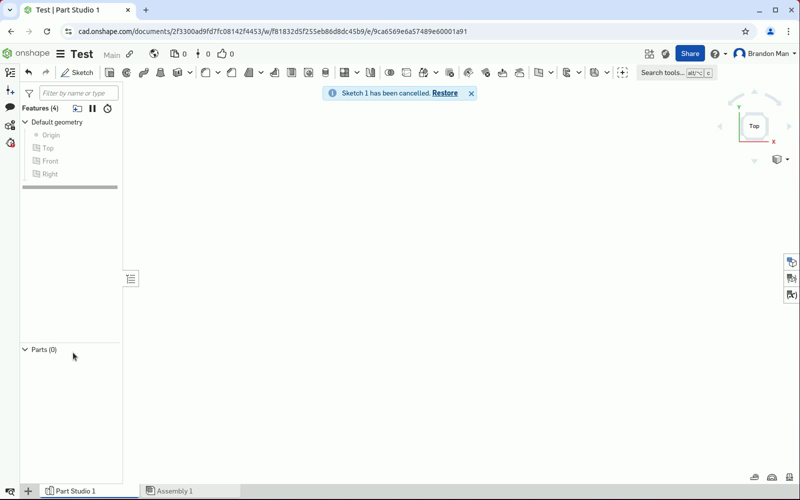
key_down(shift)
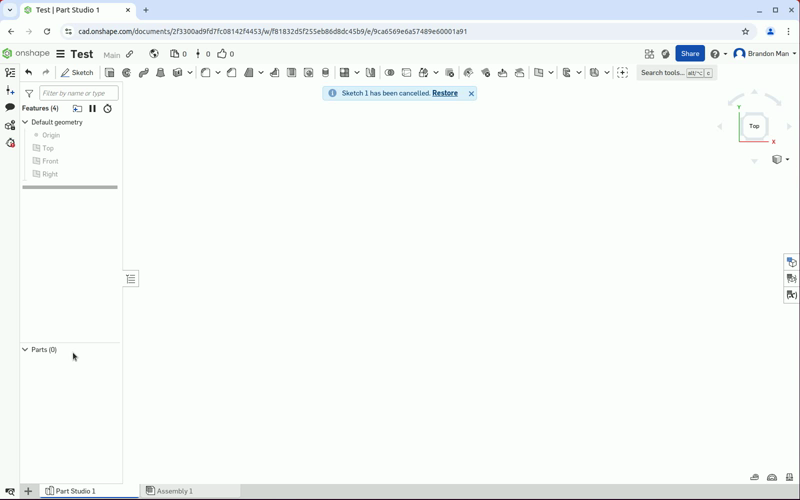
key(up)
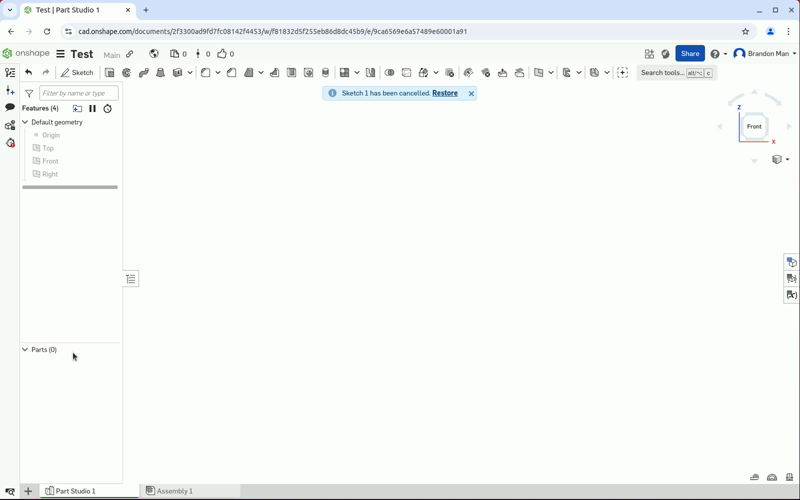
key_up(shift)
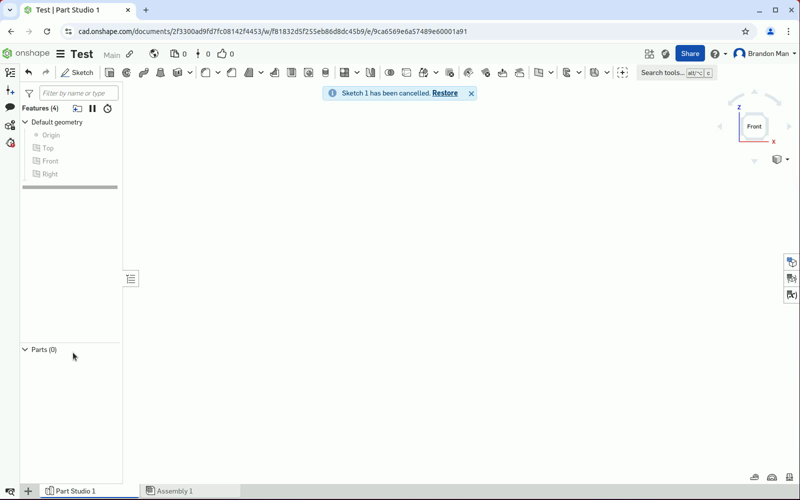
mouse_move(73, 352)
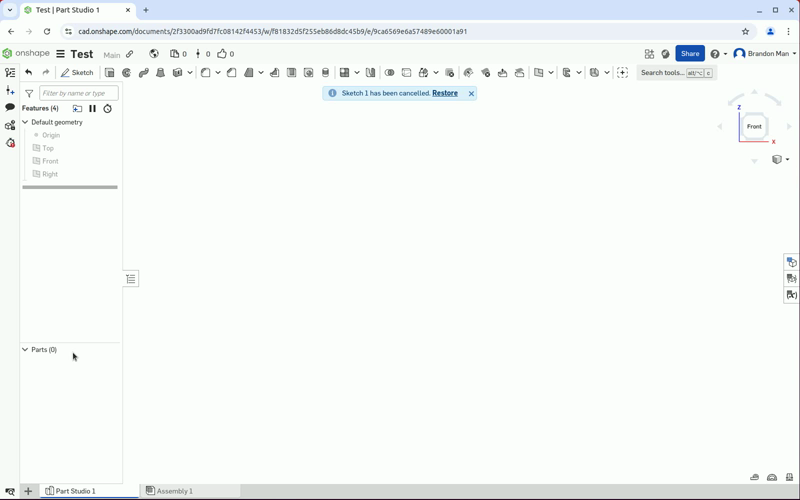
key(shift+y)
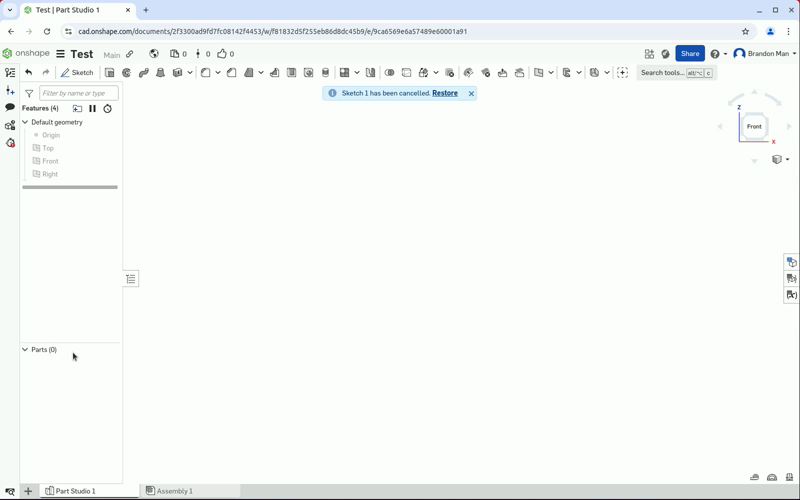
key(shift+s)
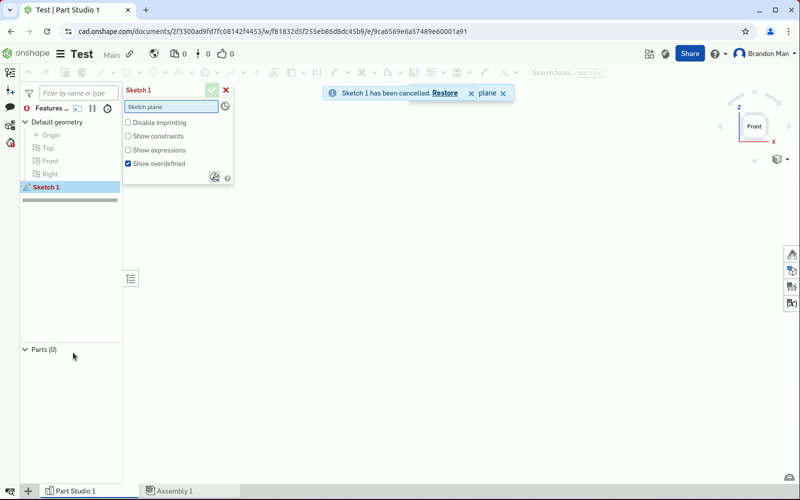
mouse_move(73, 163)
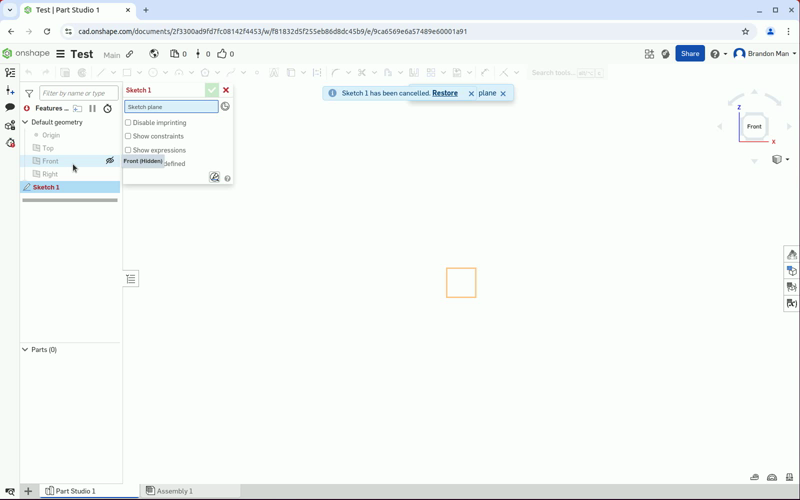
click(73, 163)
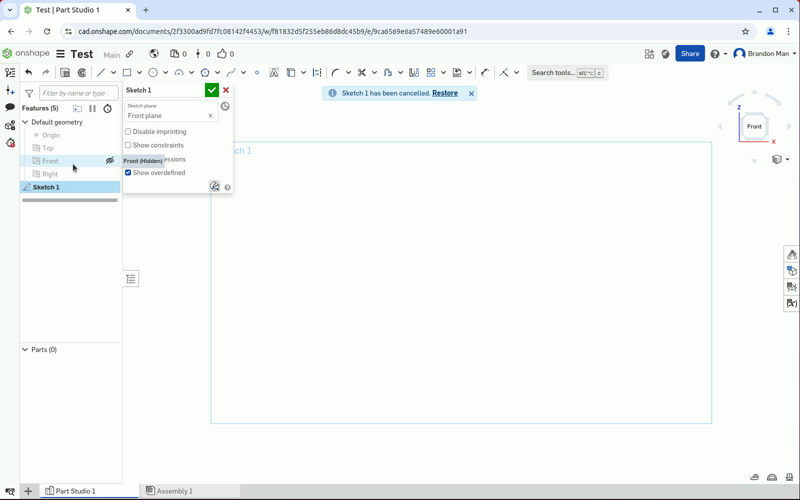
mouse_move(73, 352)
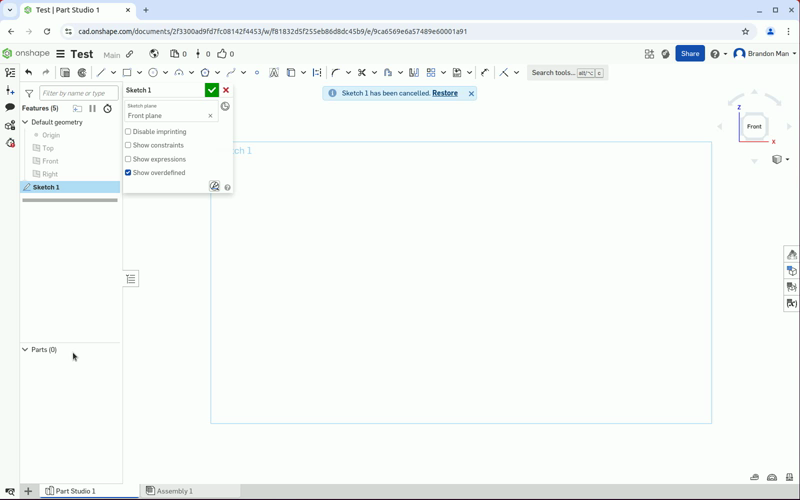
key(y)
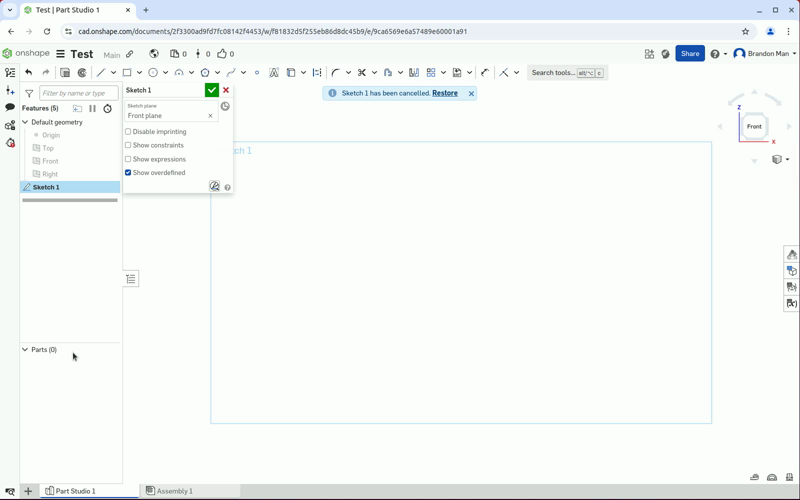
key(c)
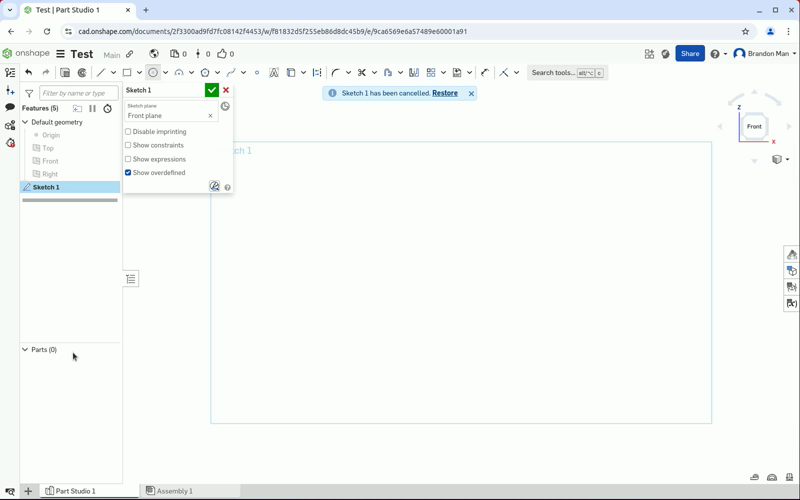
key_down(shift)
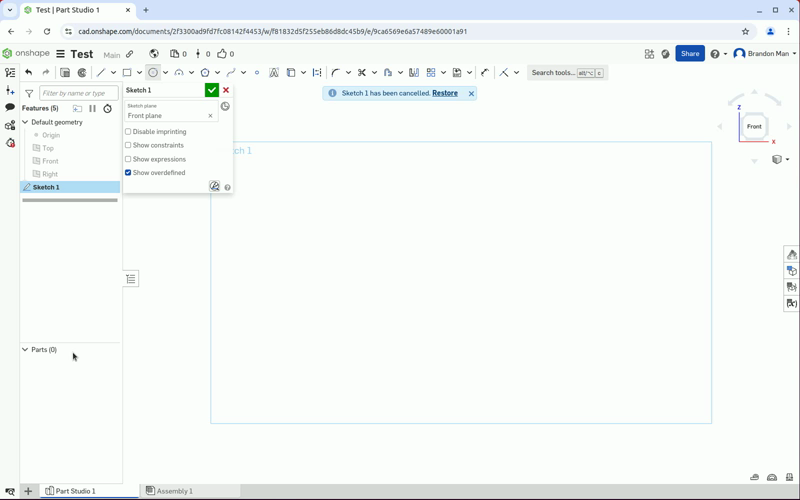
mouse_move(461, 282)
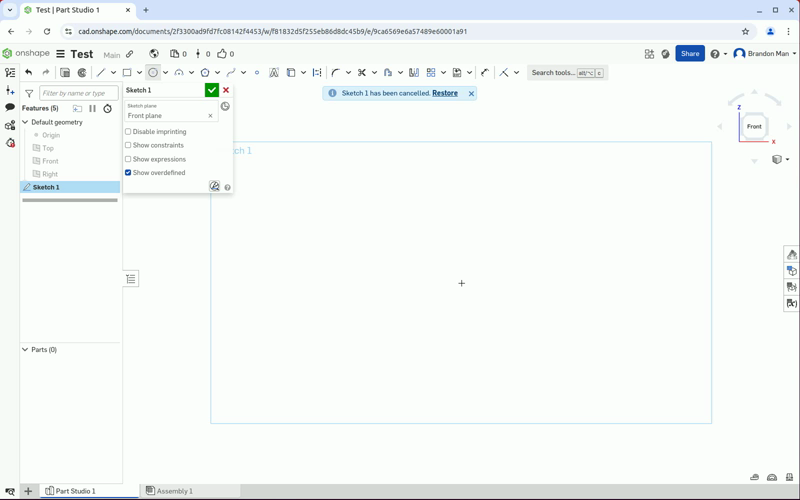
click(461, 282)
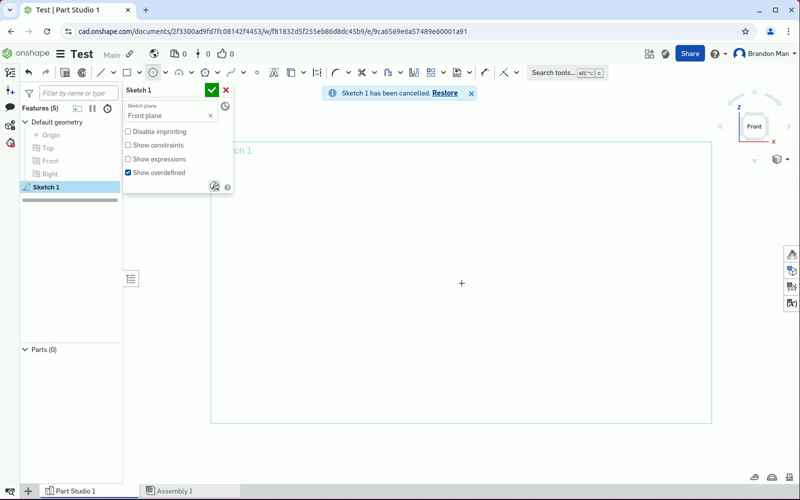
key_up(shift)
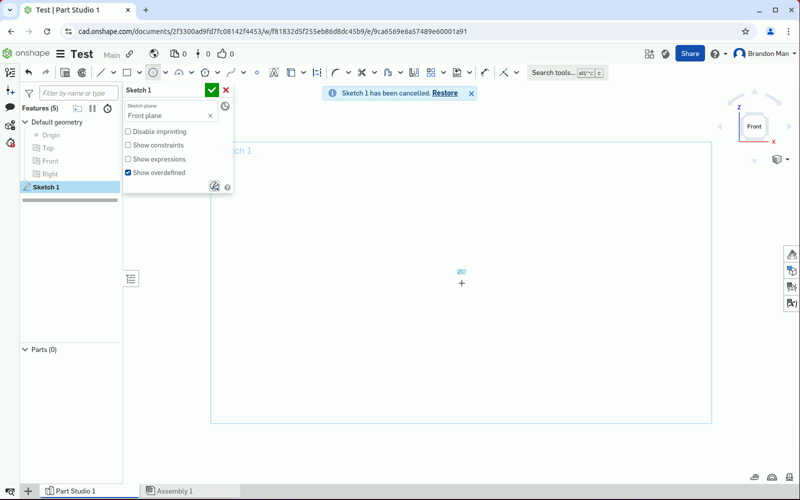
mouse_move(487, 282)
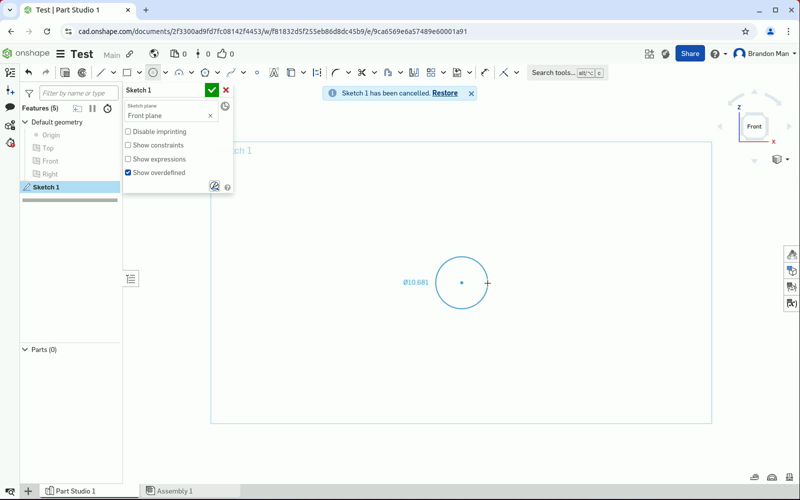
click(487, 282)
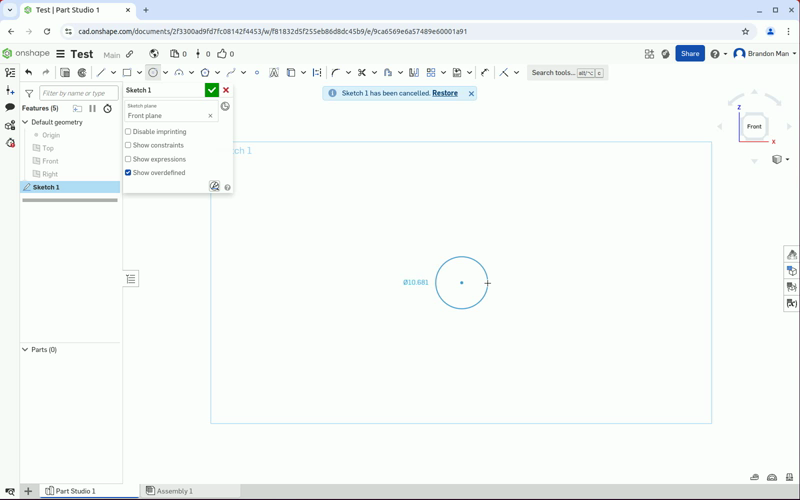
key(esc)
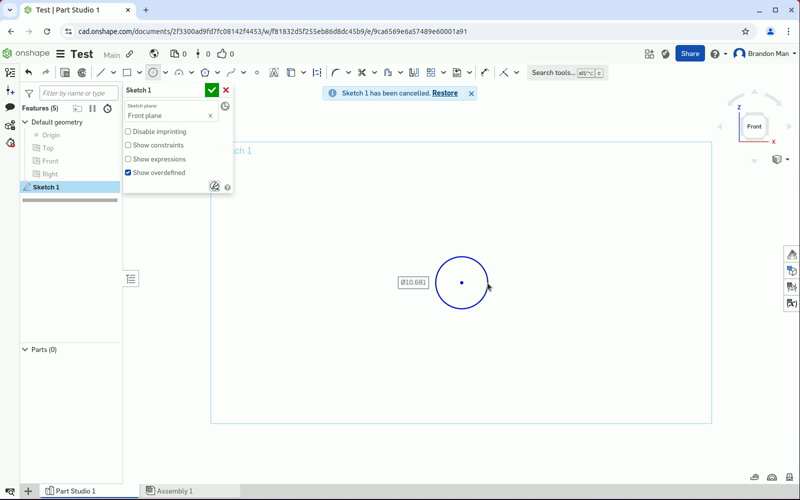
mouse_move(481, 274)
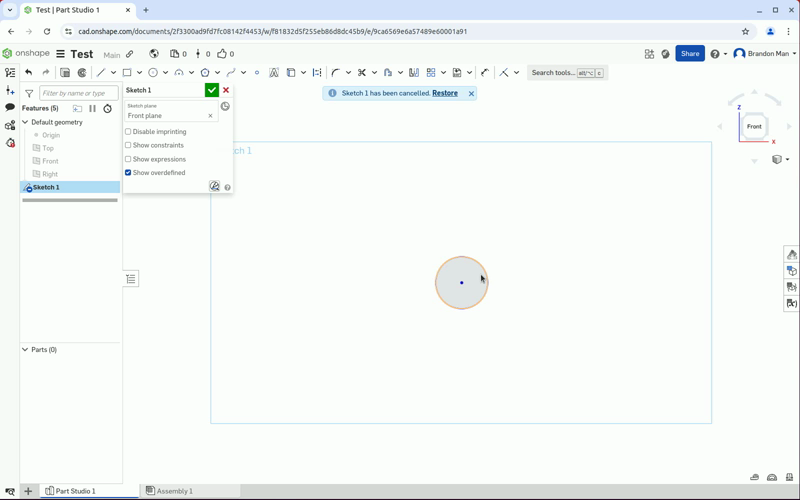
click(481, 274)
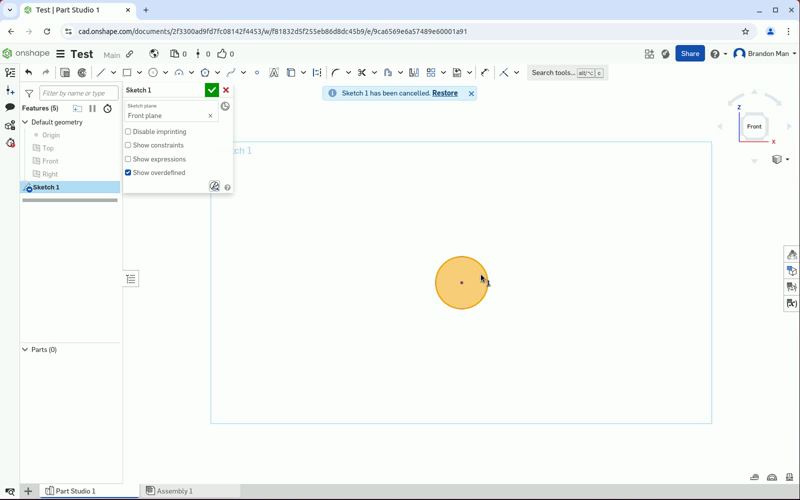
mouse_move(73, 352)
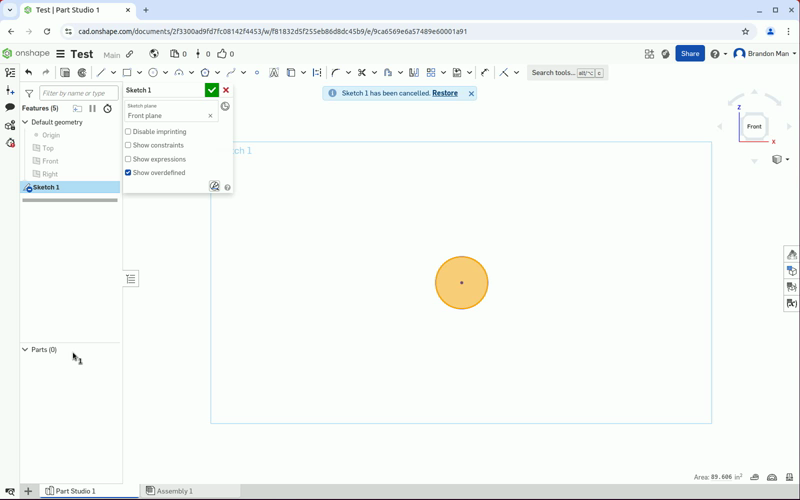
key(shift+y)
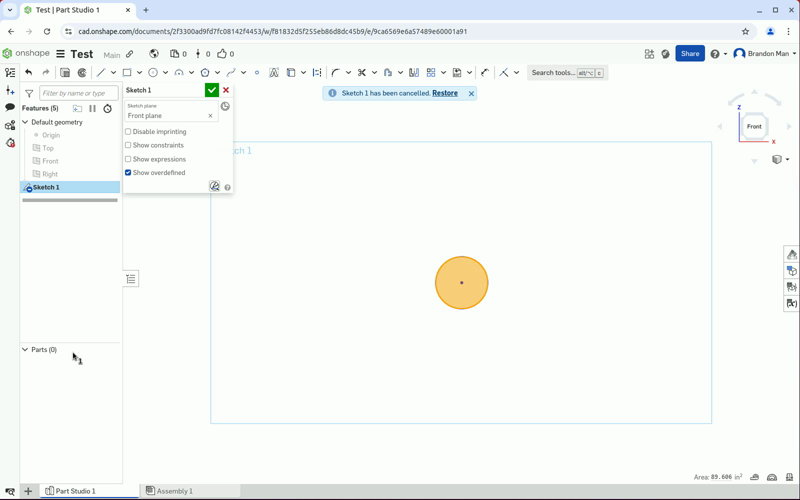
key(shift+e)
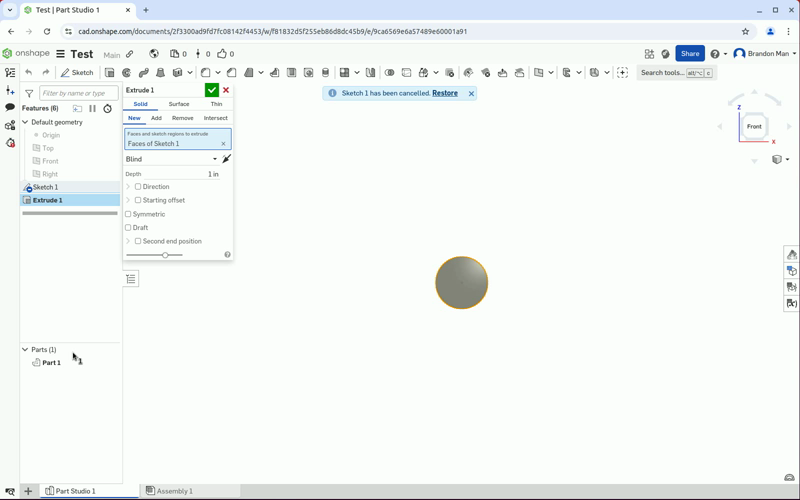
mouse_move(143, 106)
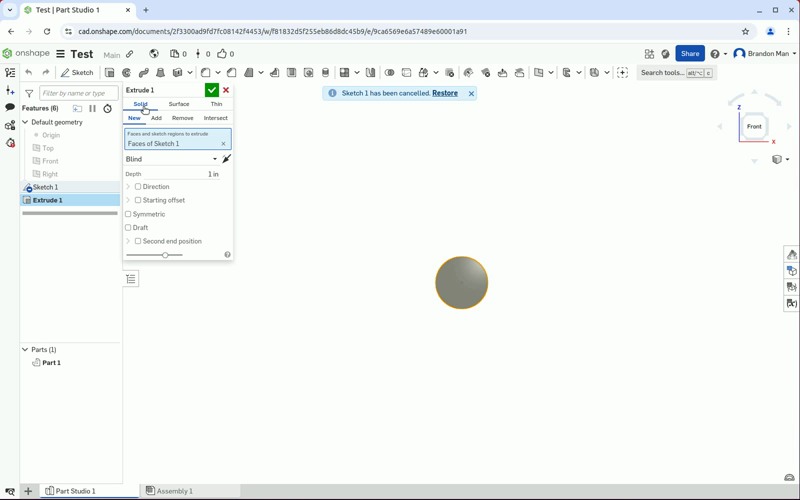
click(143, 106)
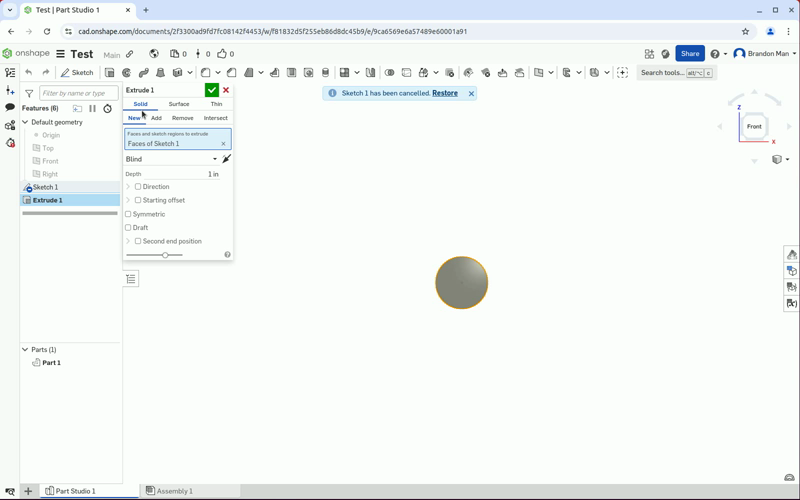
mouse_move(137, 120)
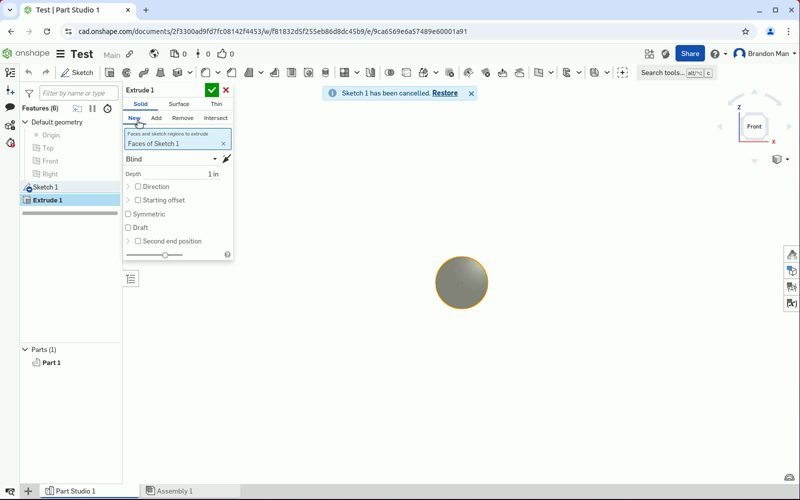
click(137, 120)
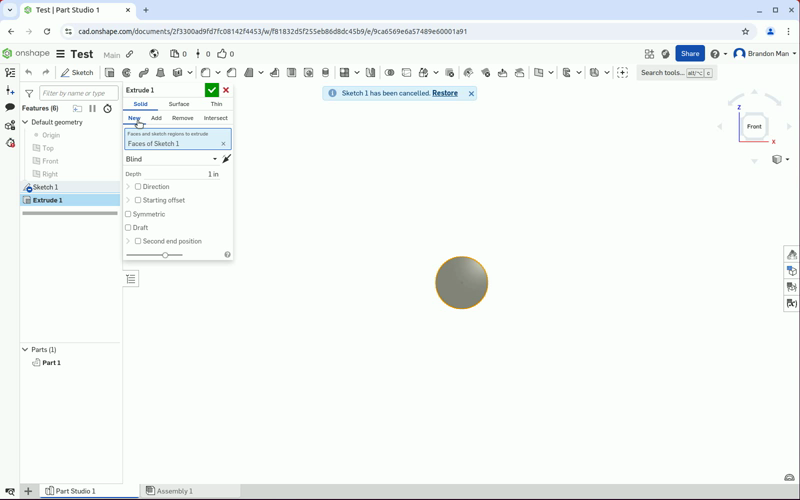
key(tab, 4)
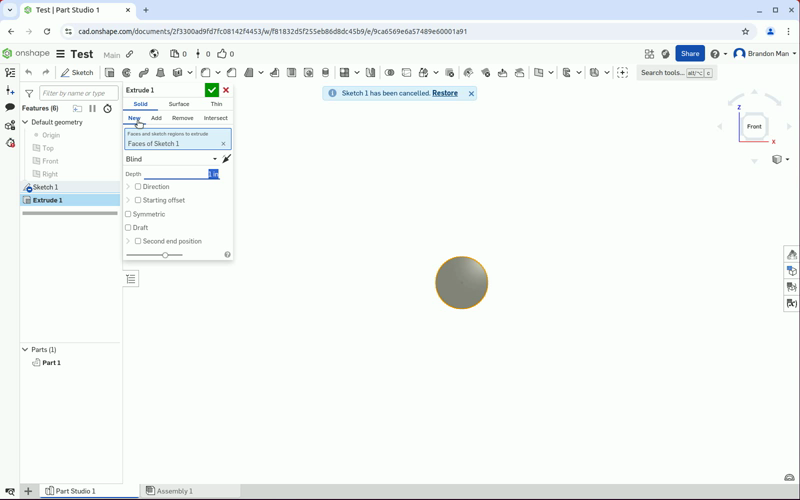
text(20.46)
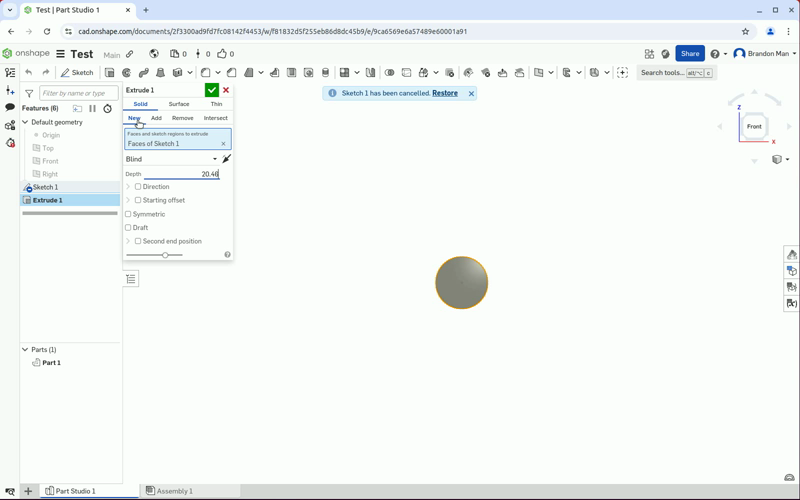
key(enter)
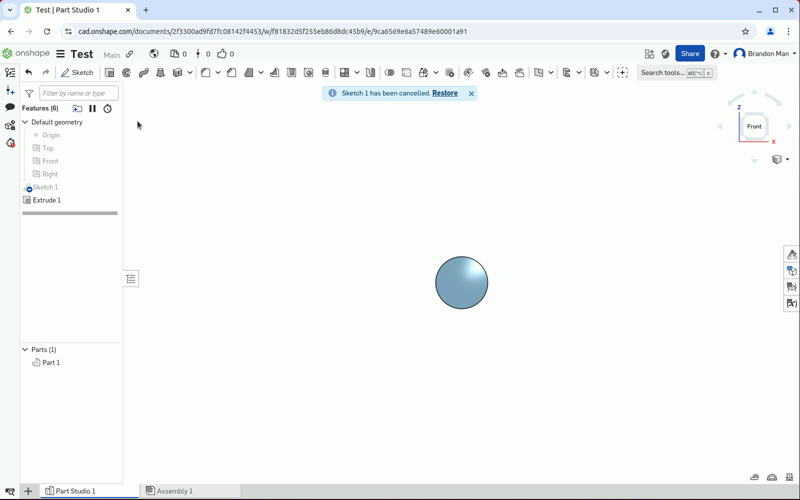
key(shift+h)
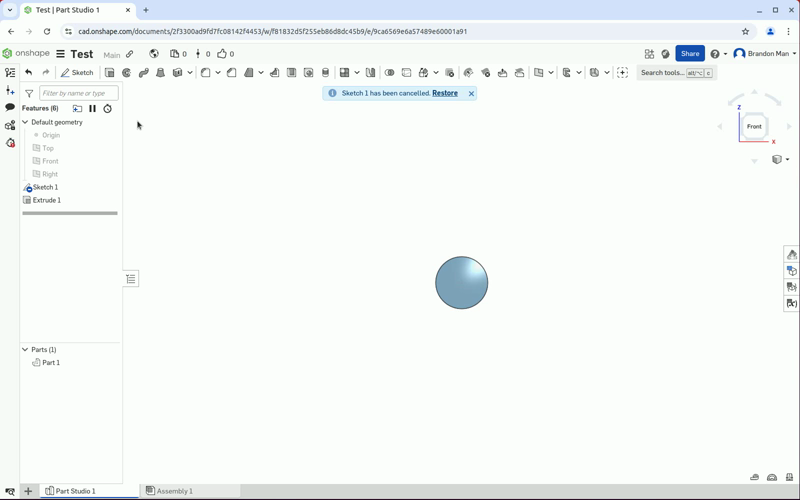
key(shift+h)
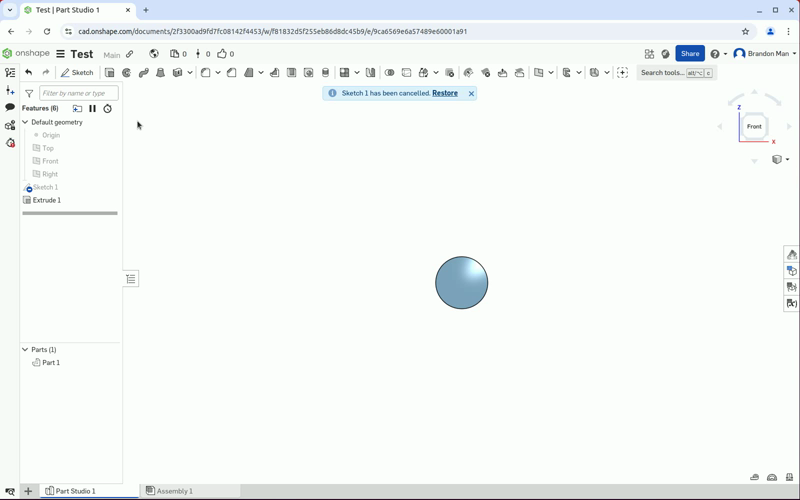
mouse_move(73, 189)
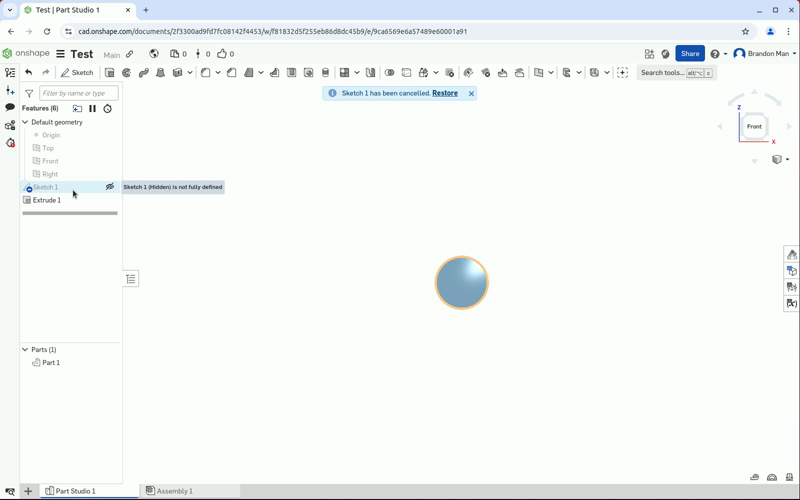
click(73, 189)
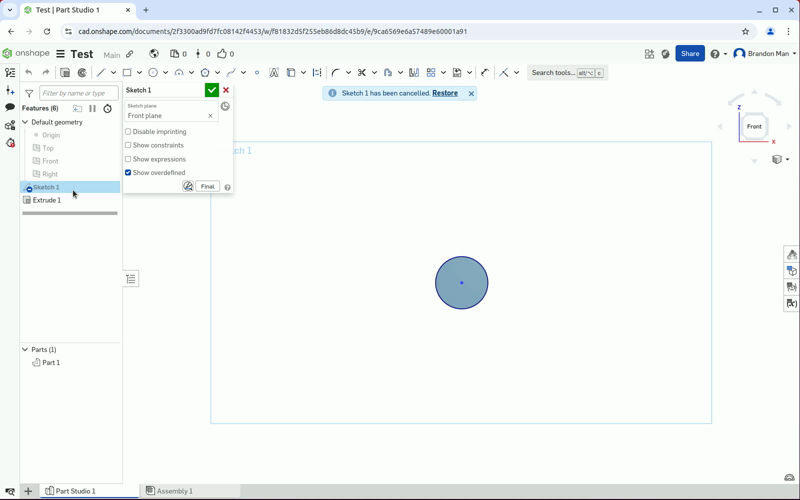
mouse_move(229, 92)
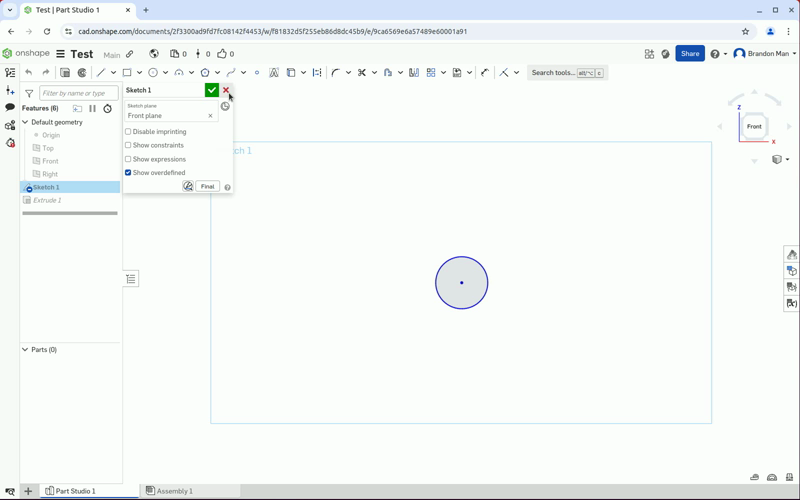
click(229, 92)
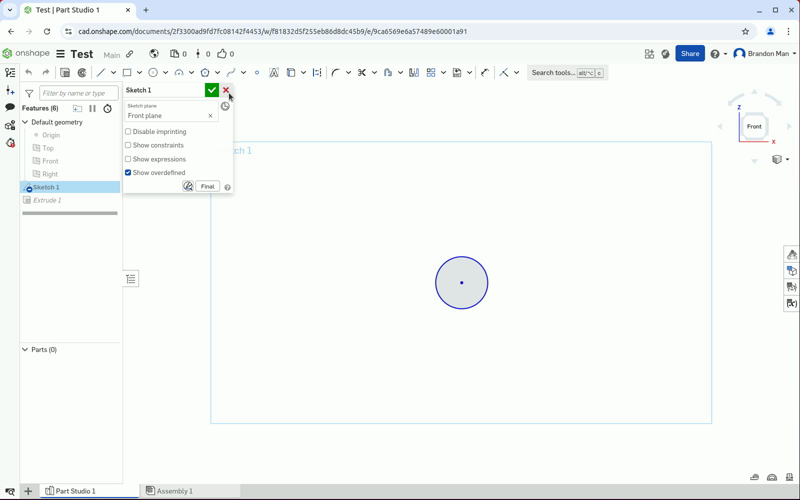
key(shift+s)
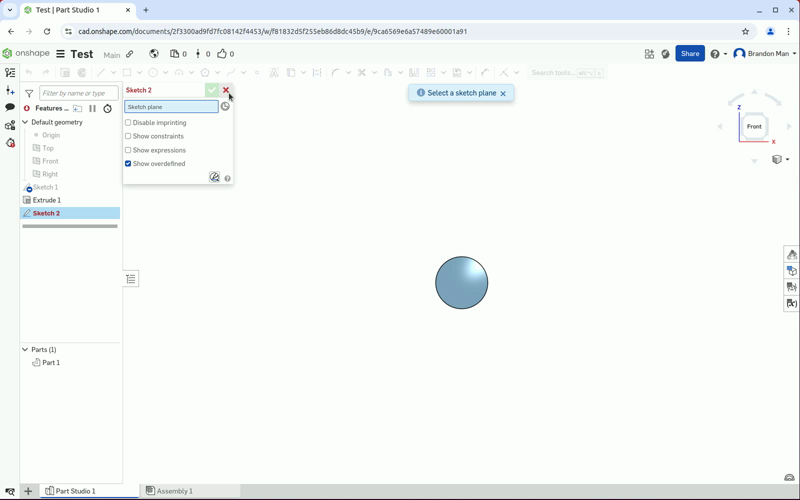
mouse_move(73, 163)
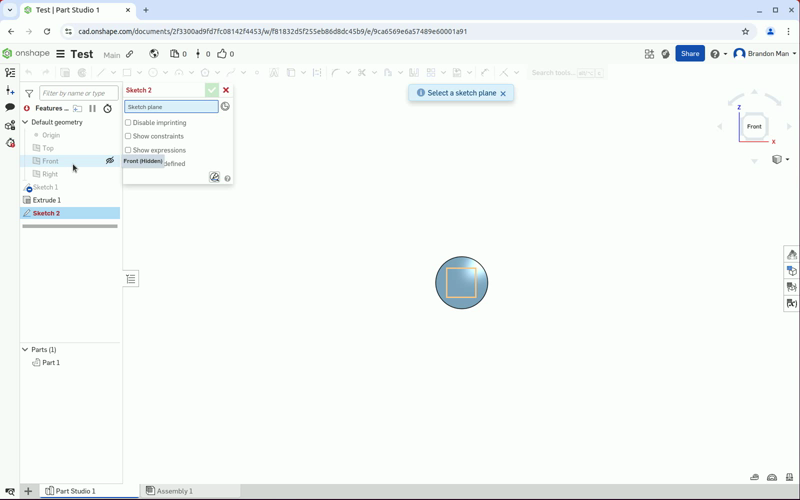
click(73, 163)
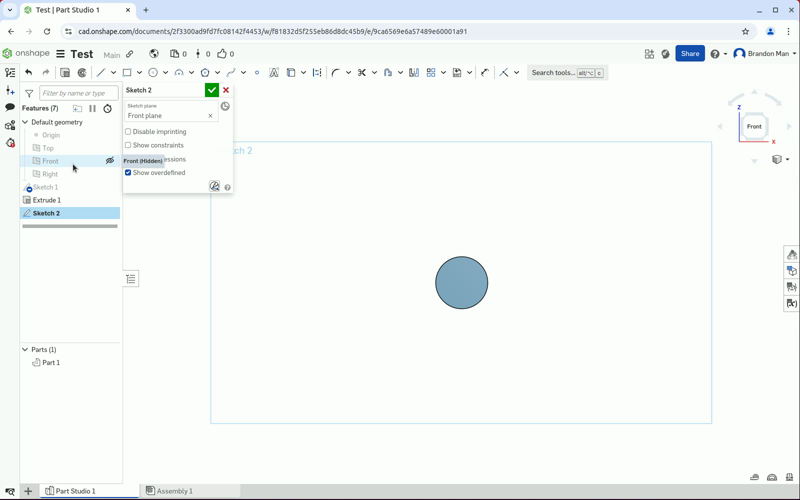
mouse_move(73, 352)
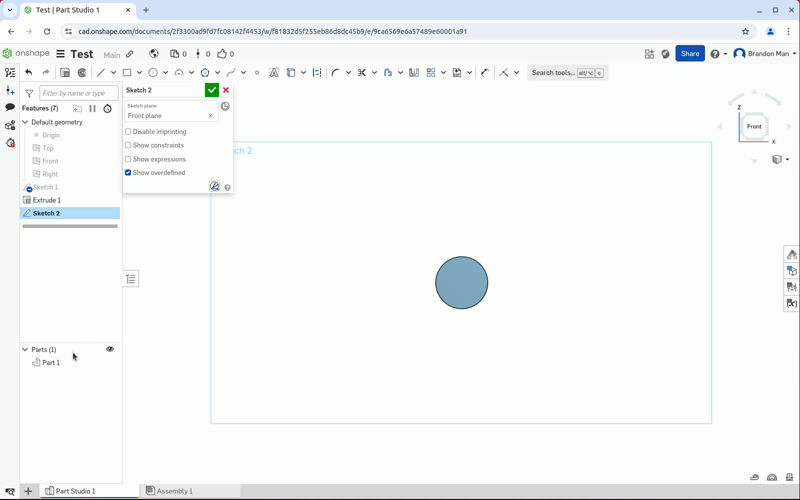
key(y)
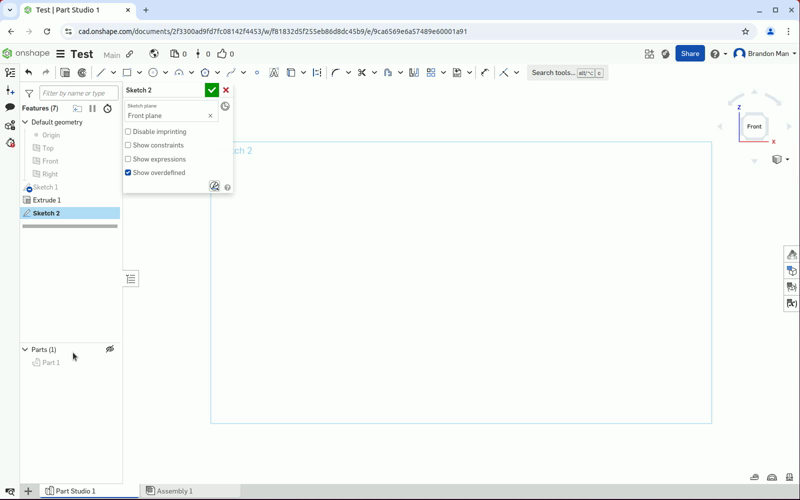
key(a)
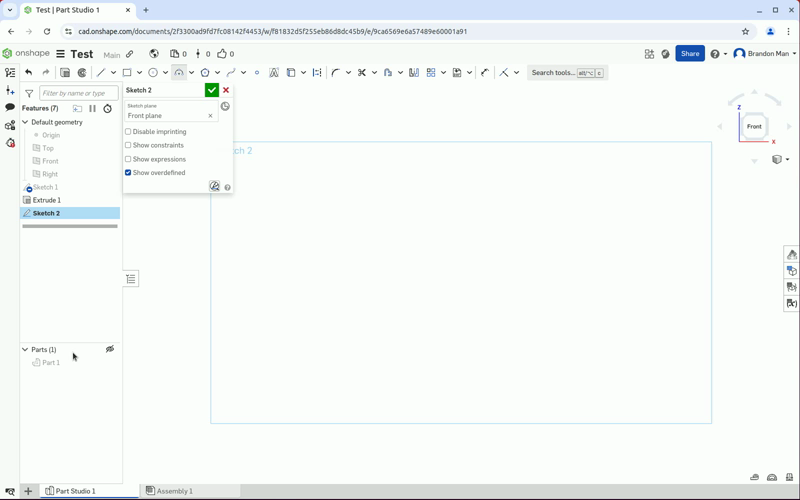
key_down(shift)
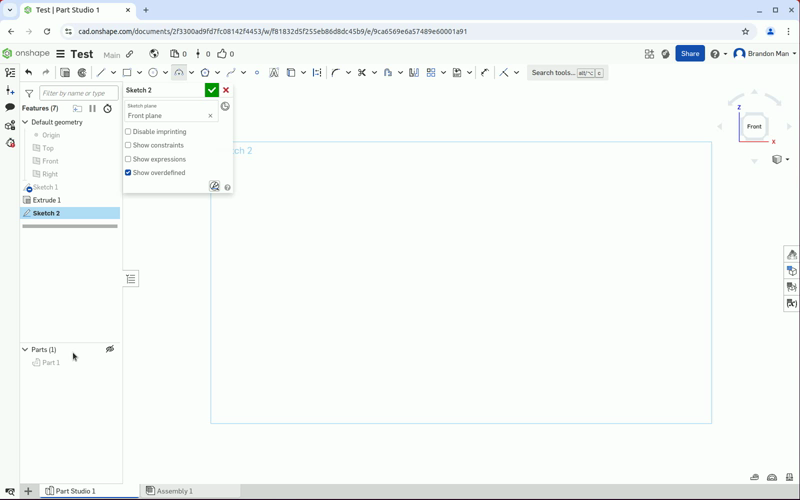
mouse_move(464, 258)
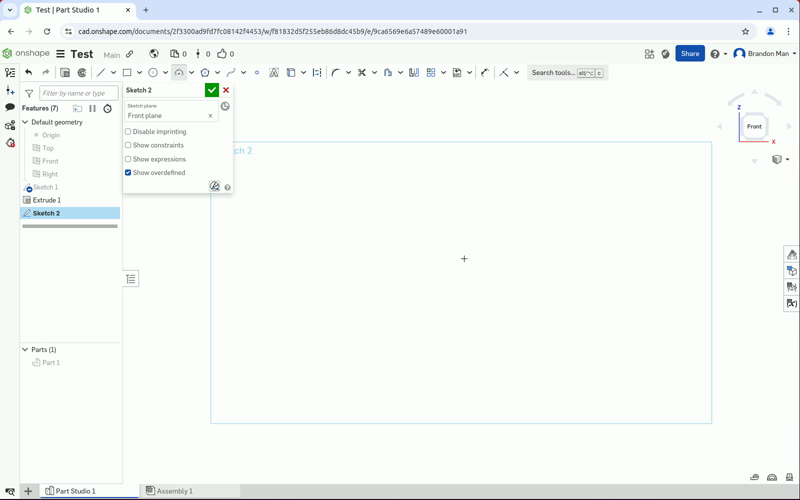
click(464, 258)
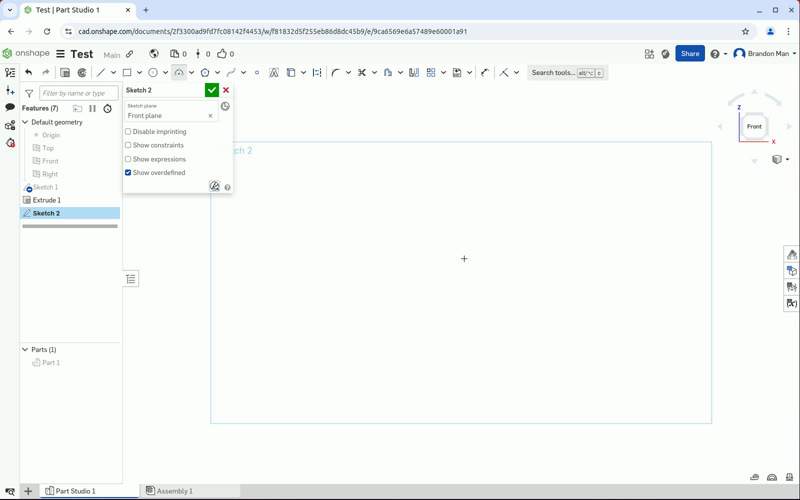
key_up(shift)
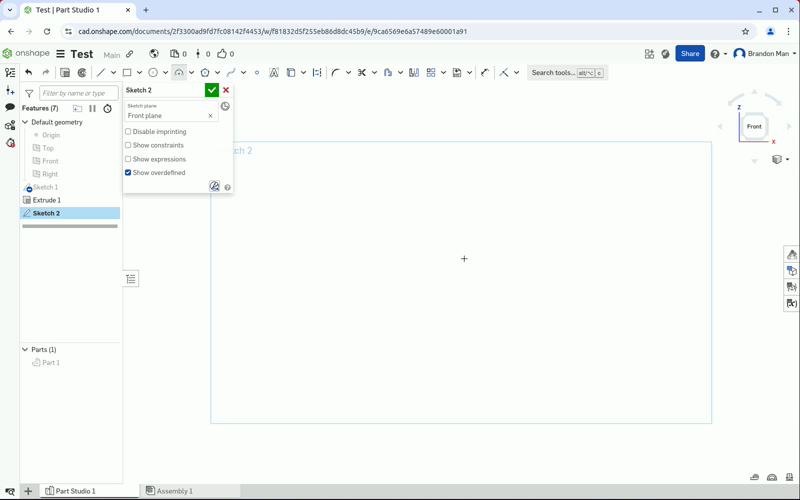
key_down(shift)
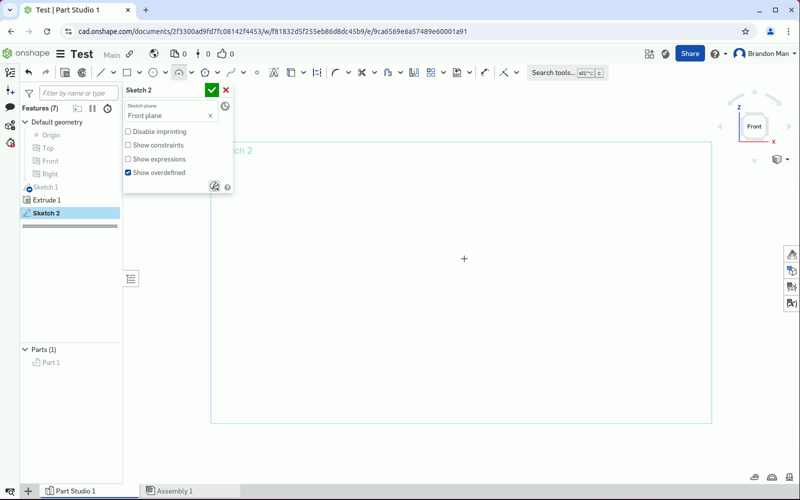
mouse_move(486, 282)
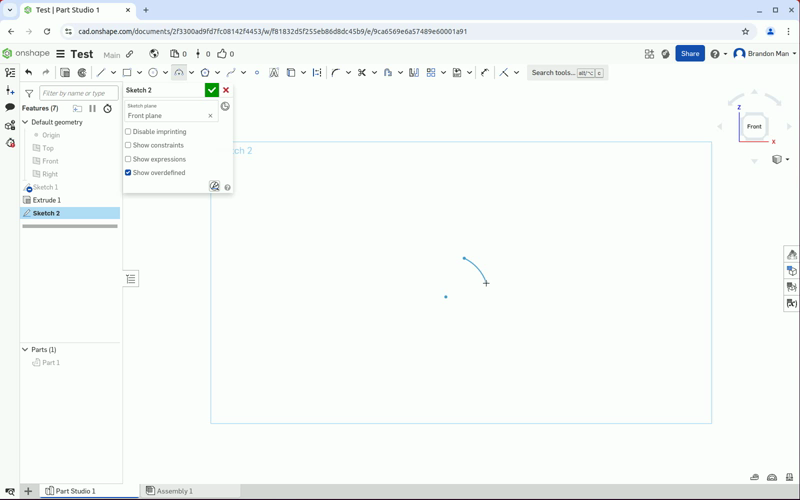
click(486, 282)
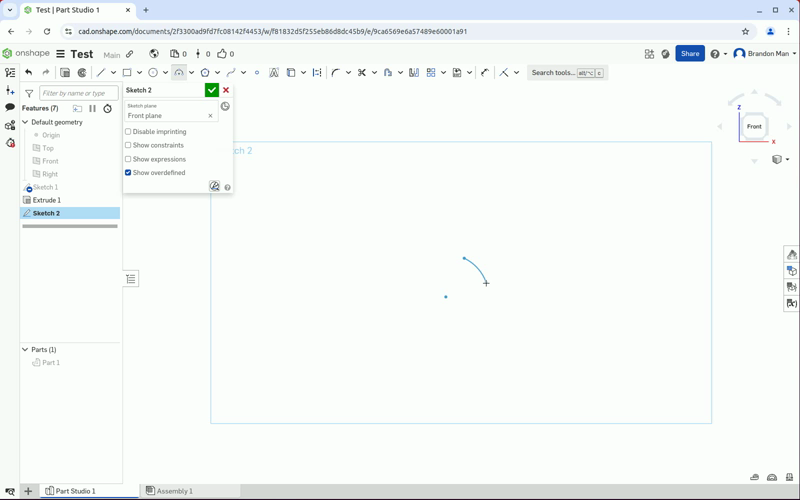
mouse_move(479, 266)
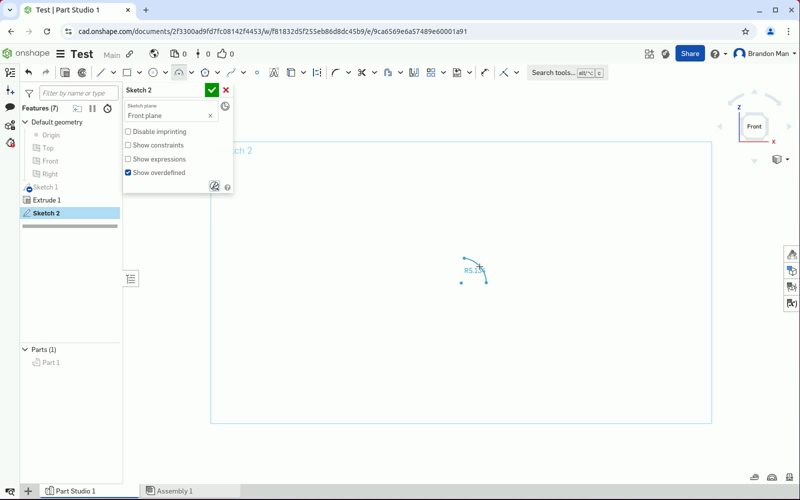
click(479, 266)
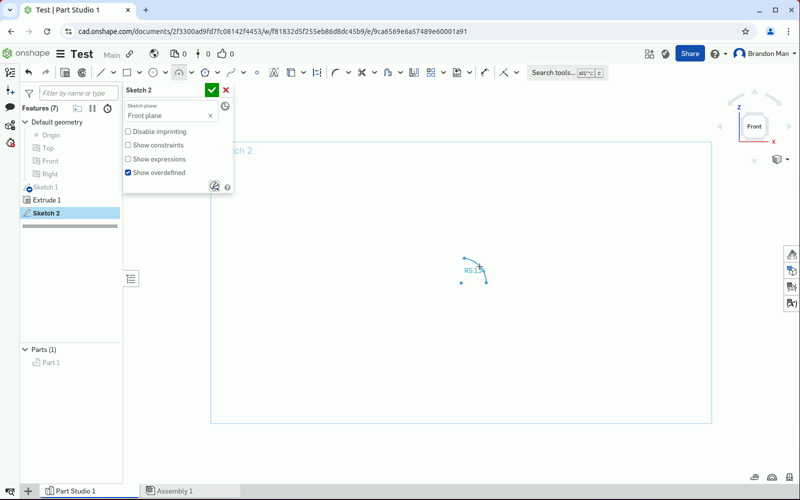
key_up(shift)
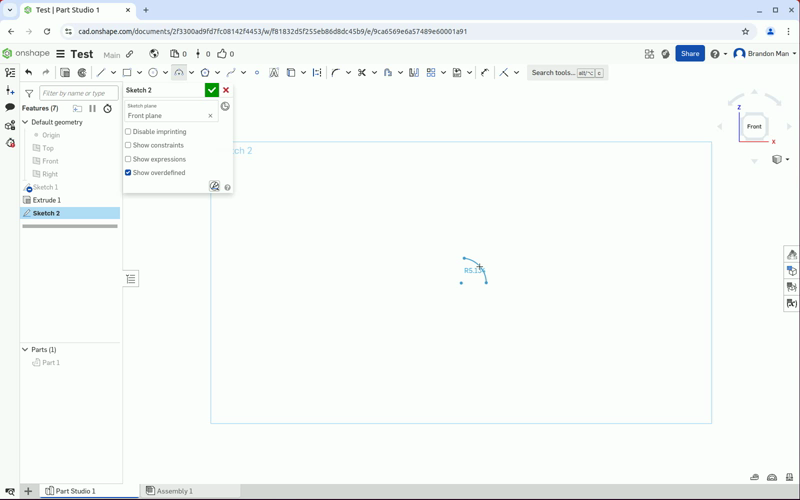
key(esc)
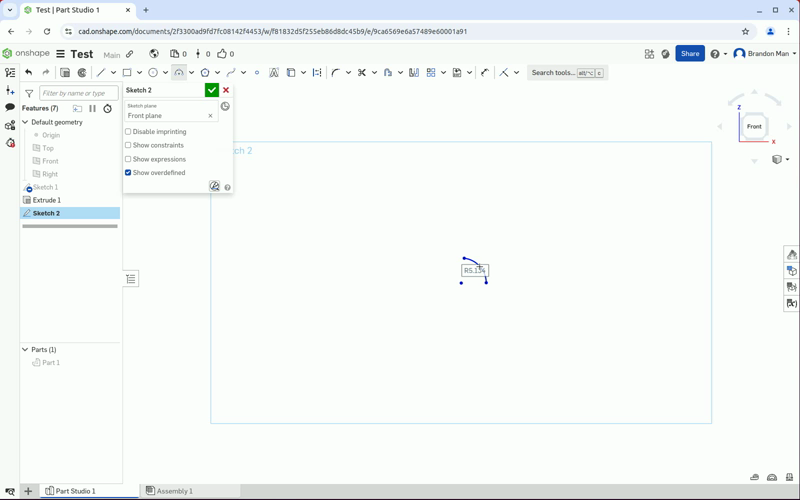
key(l)
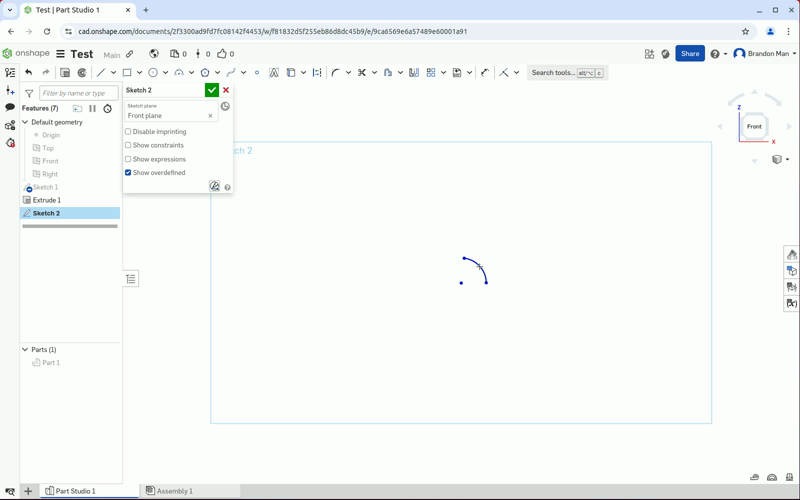
mouse_move(486, 282)
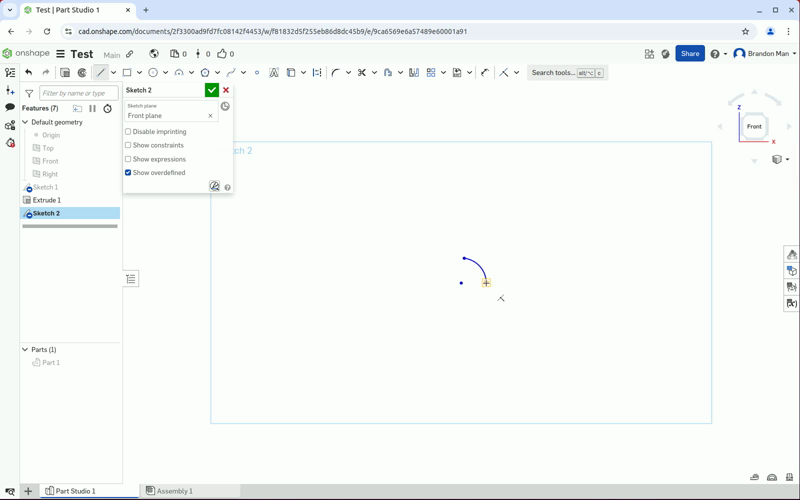
click(486, 282)
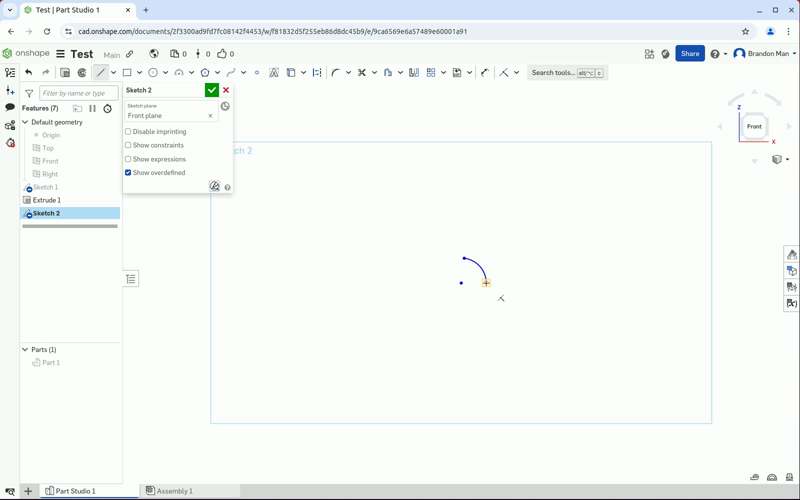
key_down(shift)
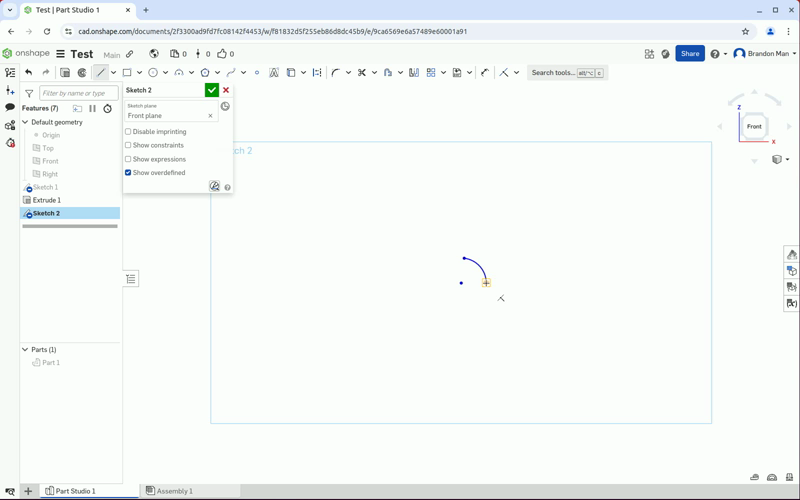
mouse_move(516, 282)
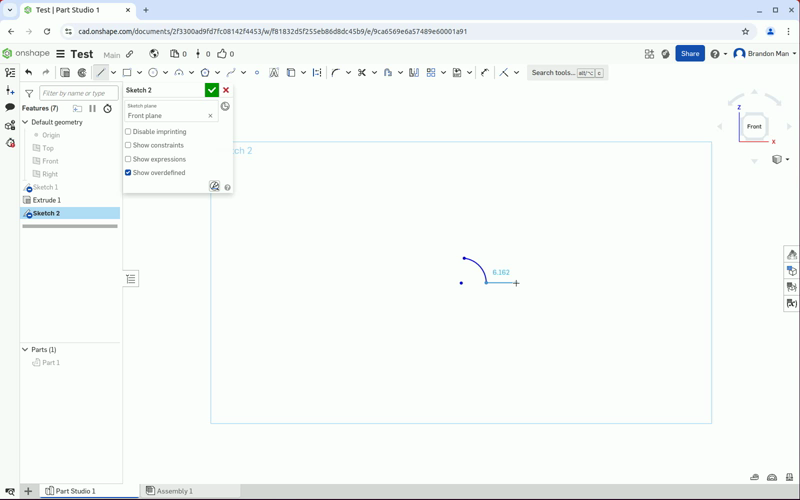
mouse_move(535, 282)
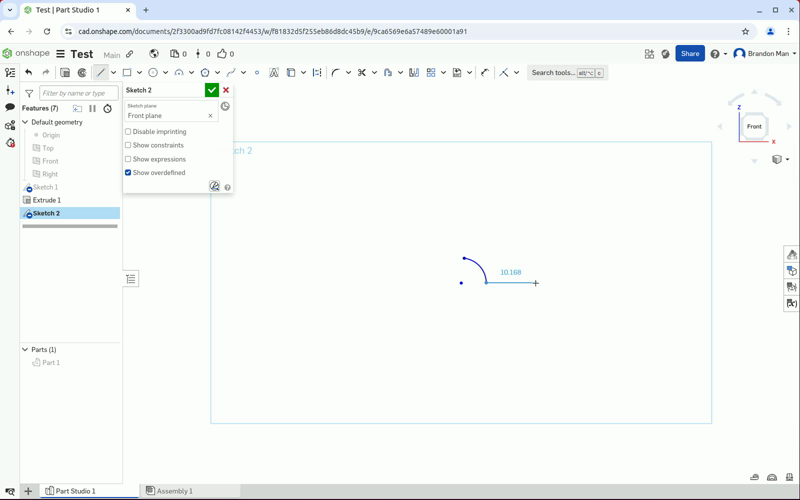
click(535, 282)
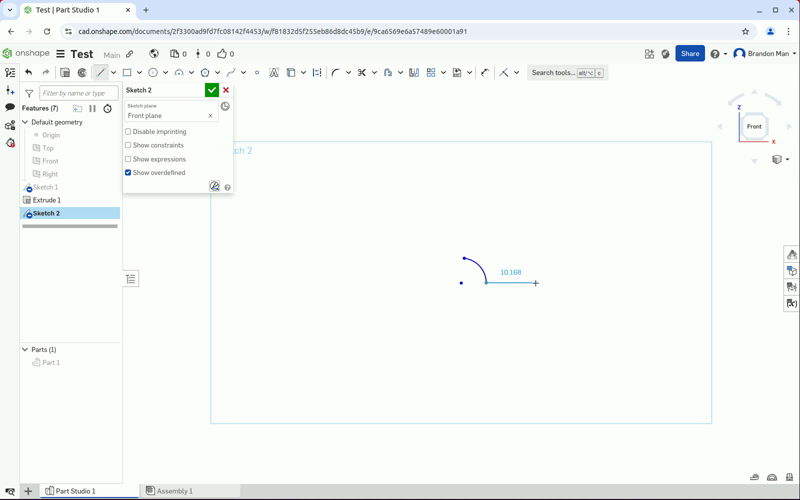
key_up(shift)
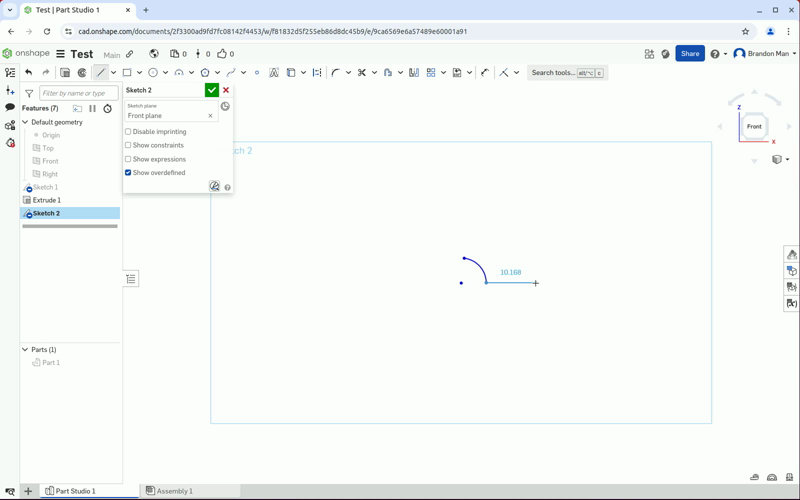
key(esc)
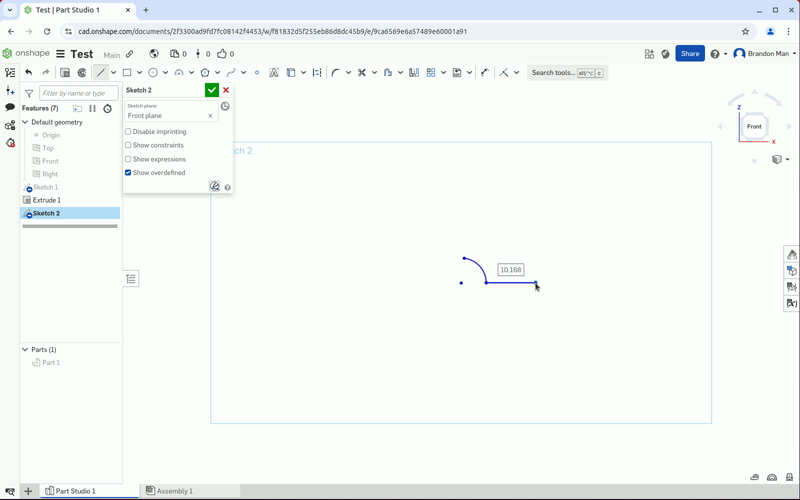
key(a)
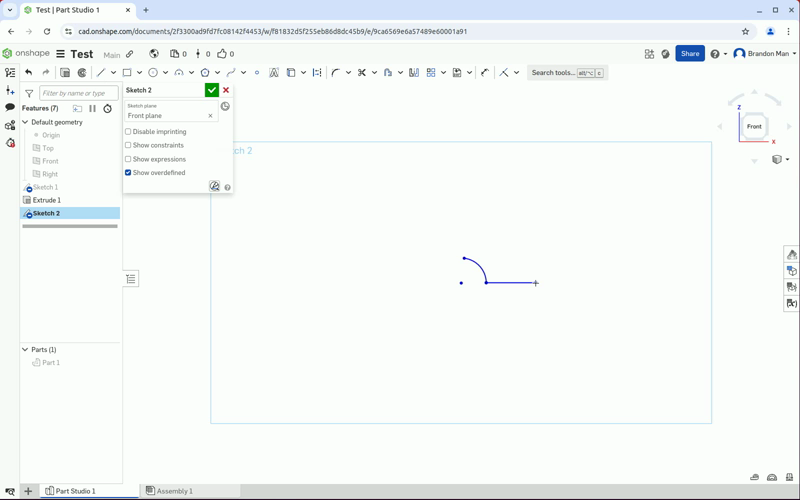
mouse_move(535, 282)
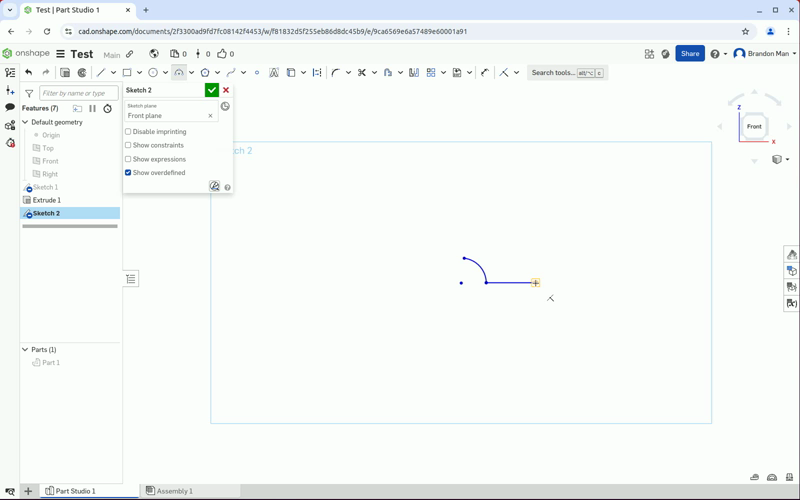
click(535, 282)
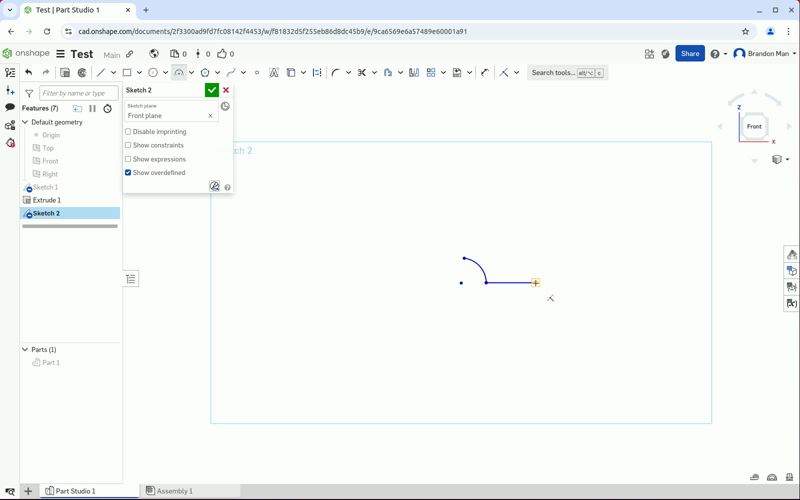
key_down(shift)
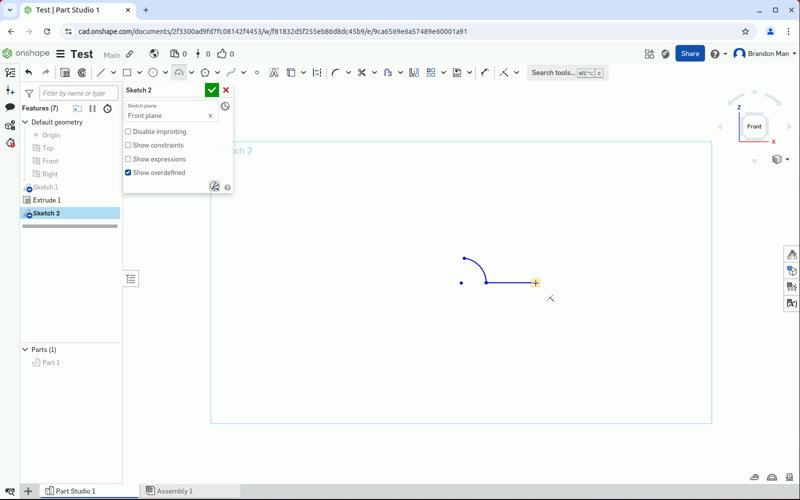
mouse_move(550, 270)
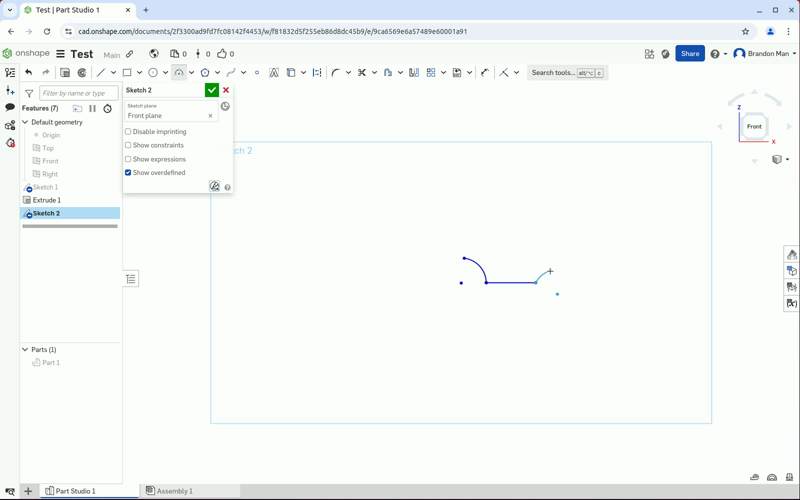
click(550, 270)
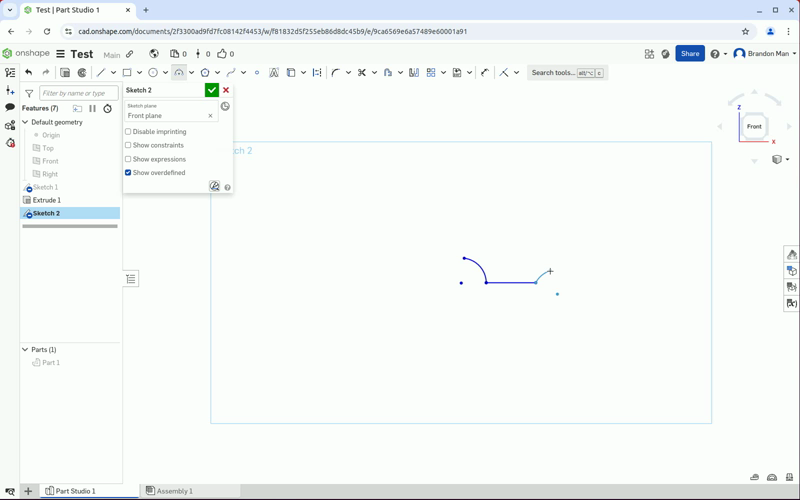
mouse_move(540, 273)
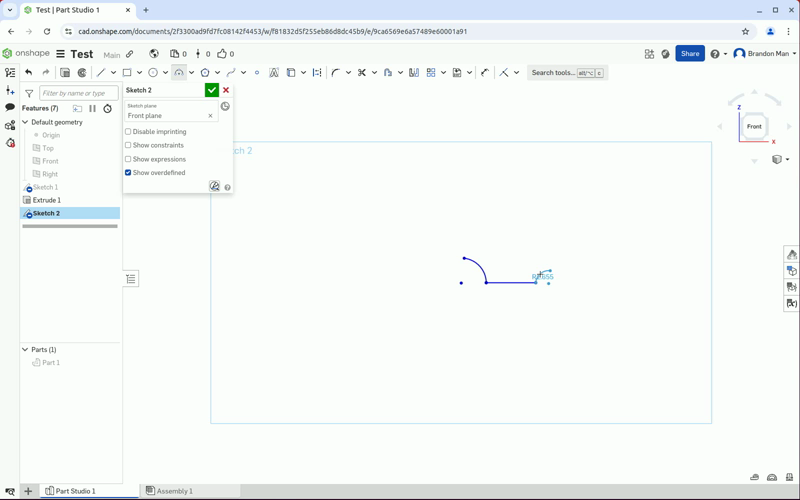
click(540, 273)
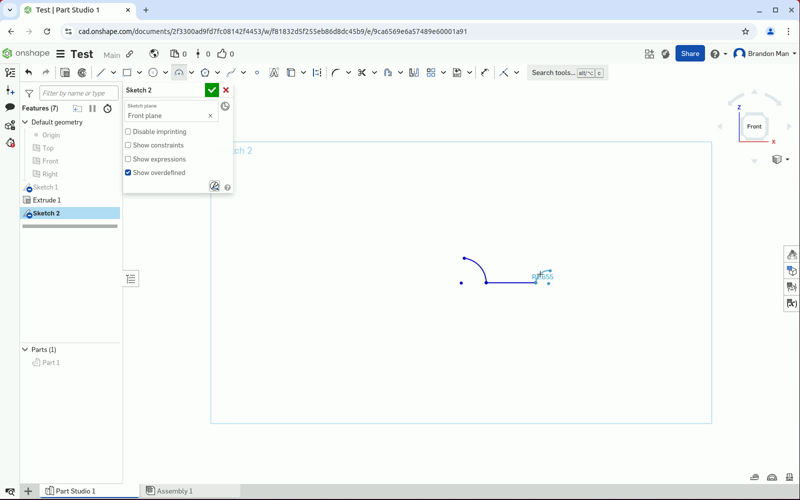
key_up(shift)
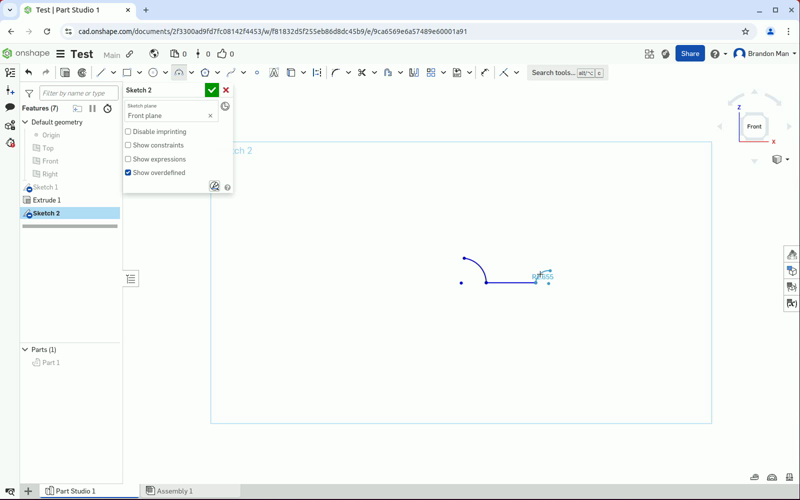
key(esc)
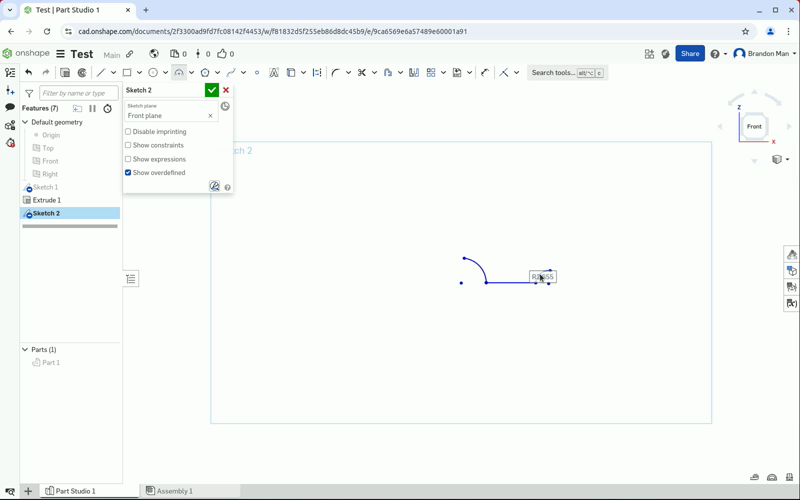
key(l)
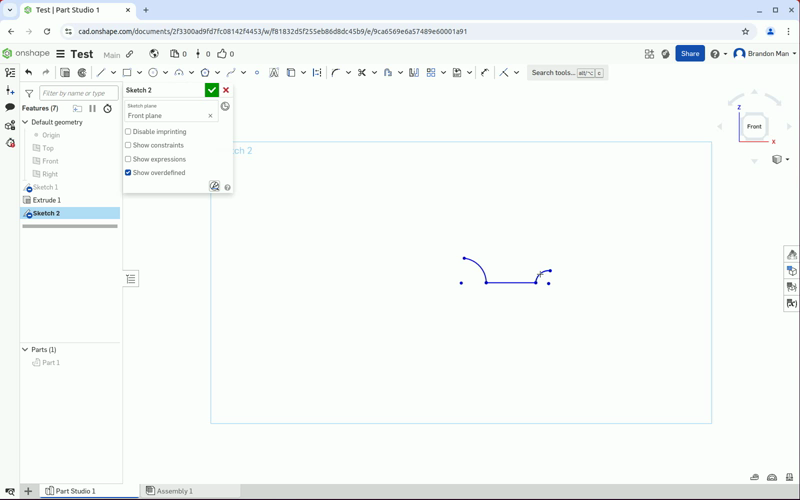
mouse_move(550, 270)
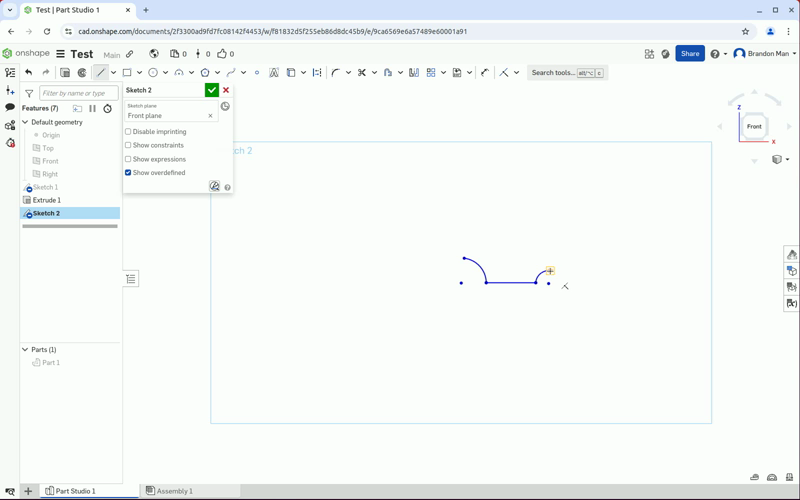
click(550, 270)
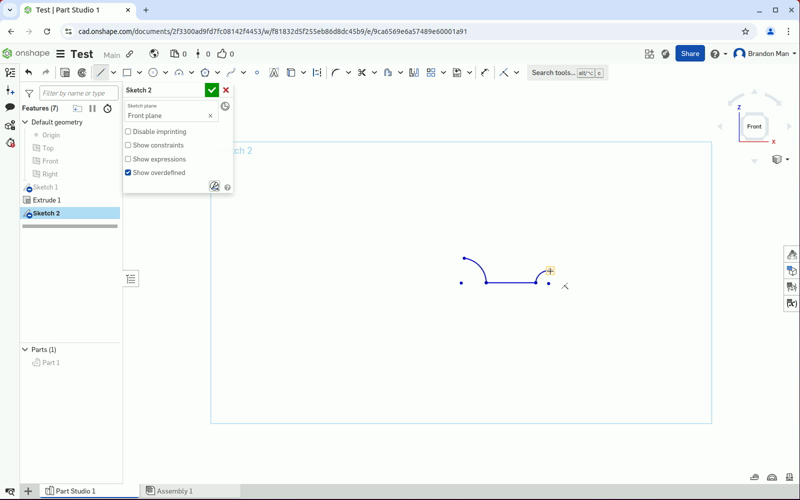
key_down(shift)
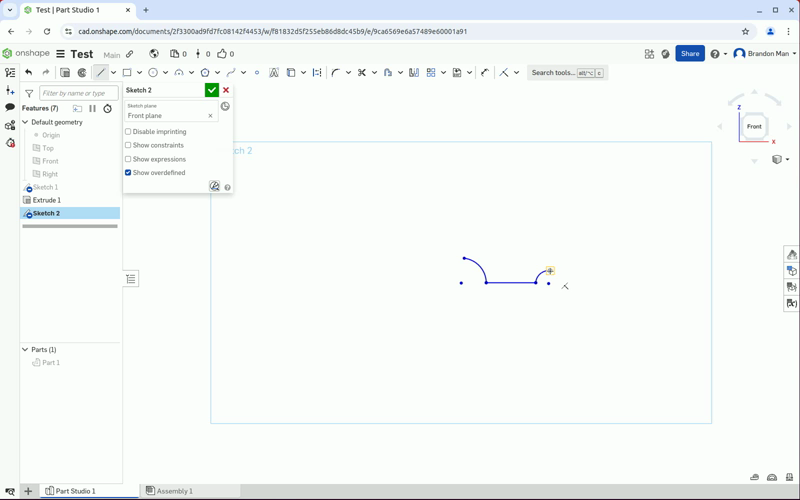
mouse_move(464, 258)
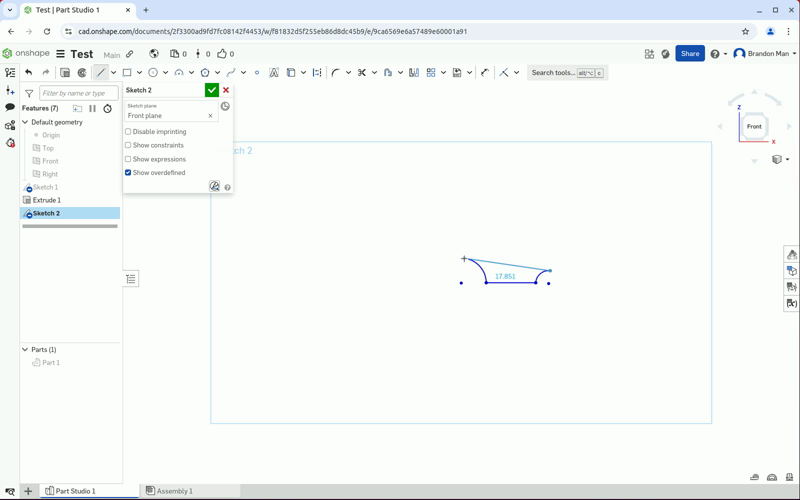
key_up(shift)
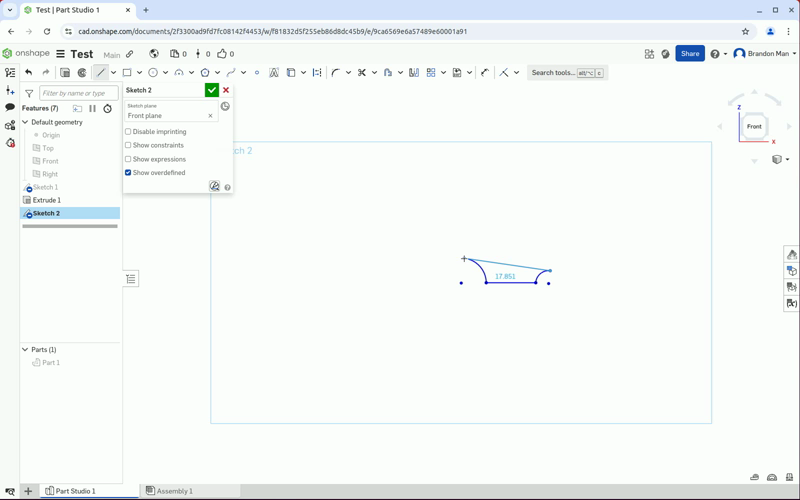
click(464, 258)
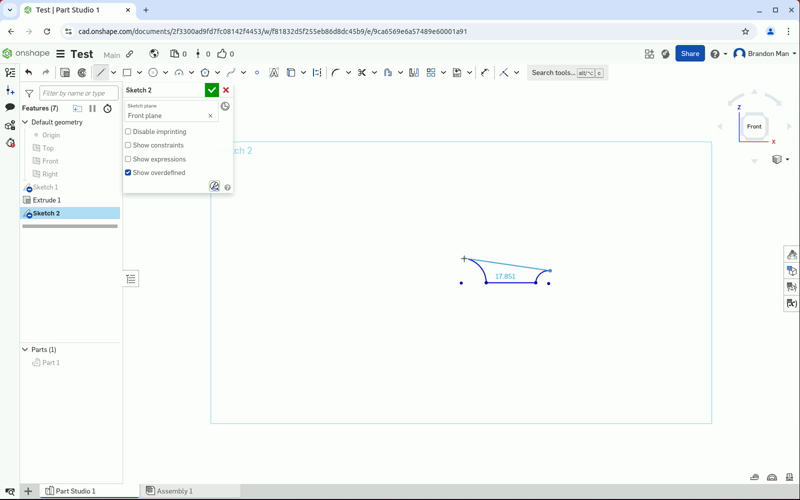
key(esc)
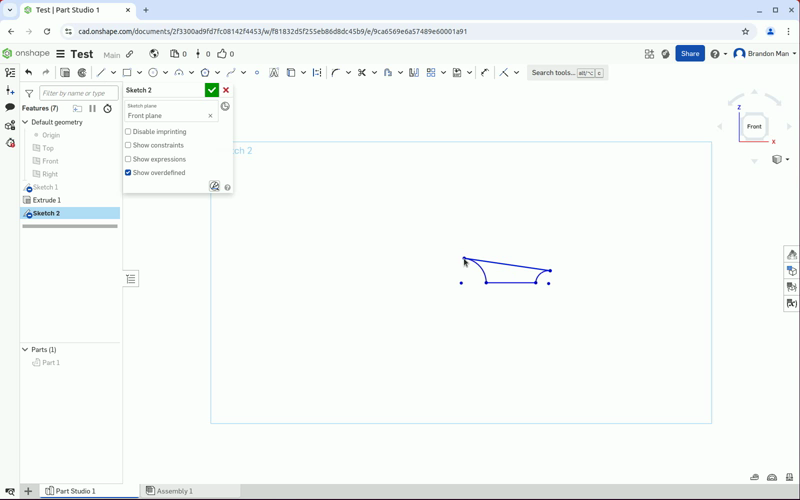
mouse_move(513, 272)
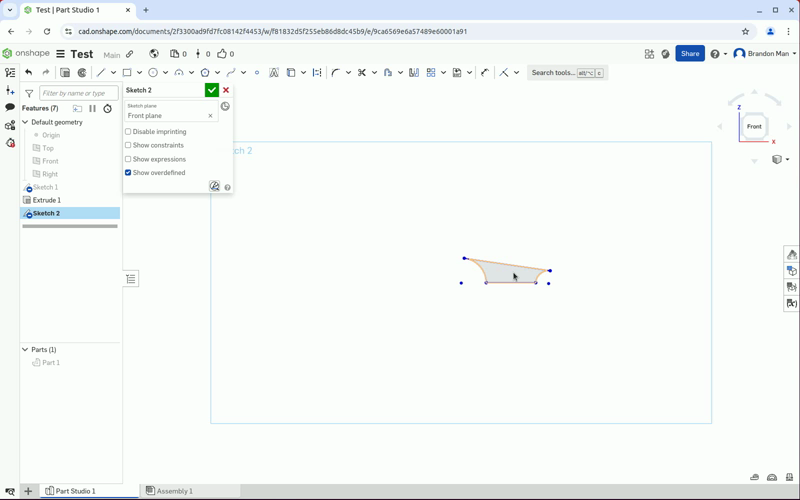
scroll(6)
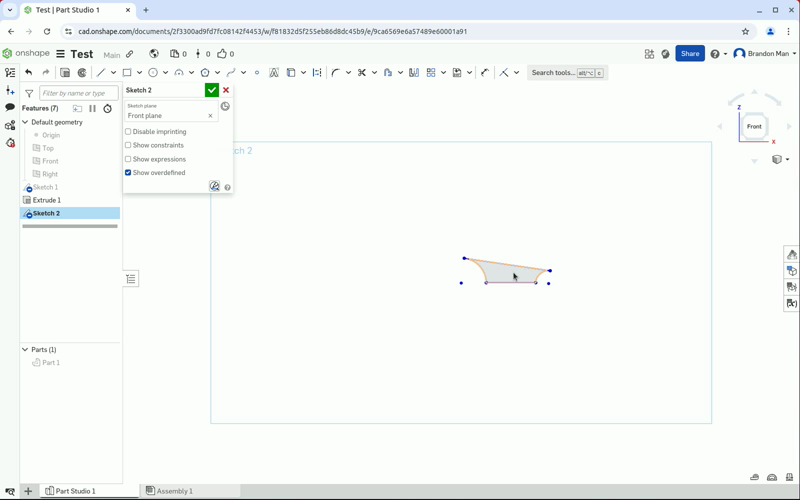
scroll(6)
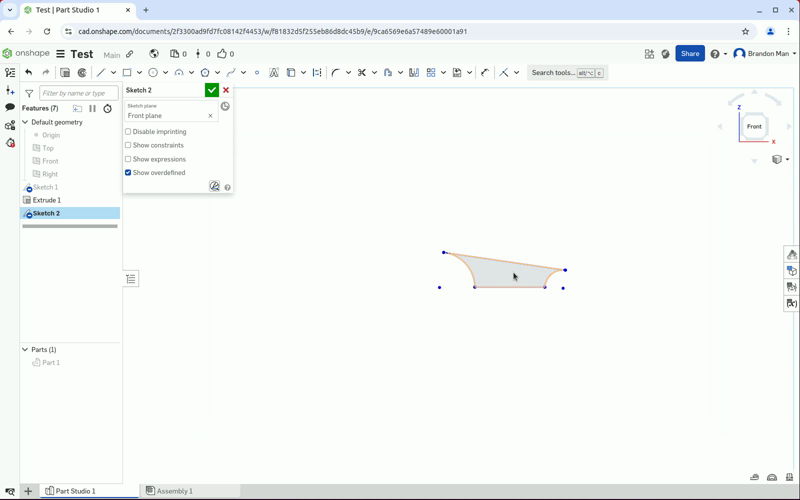
scroll(6)
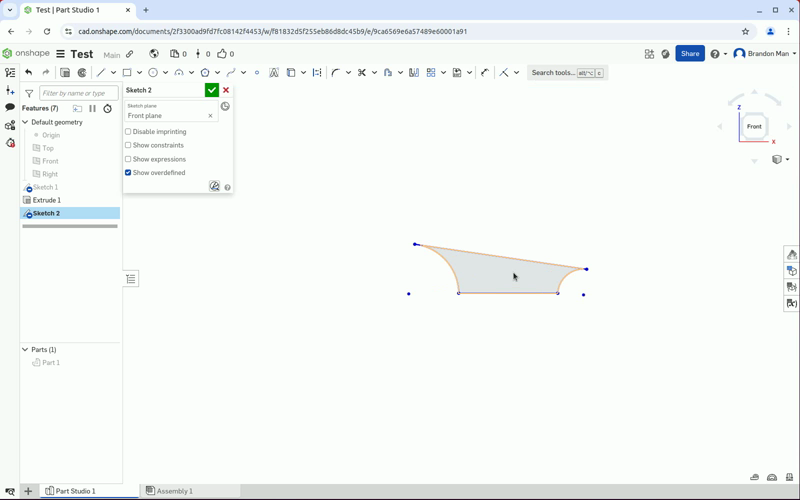
scroll(6)
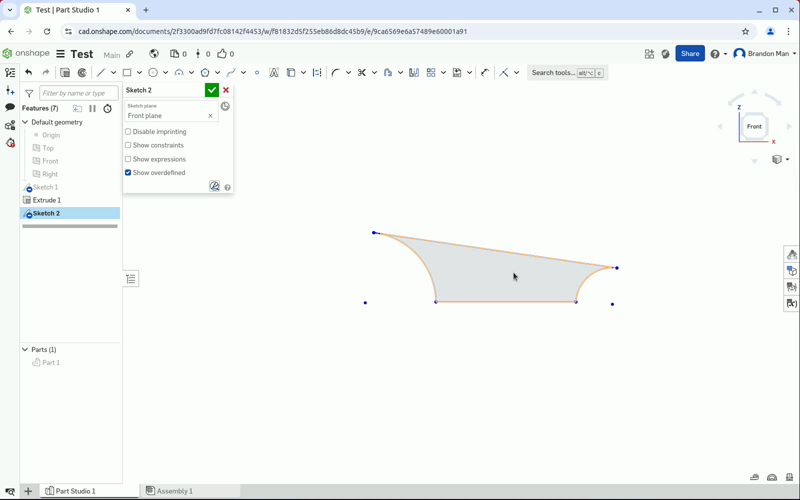
scroll(6)
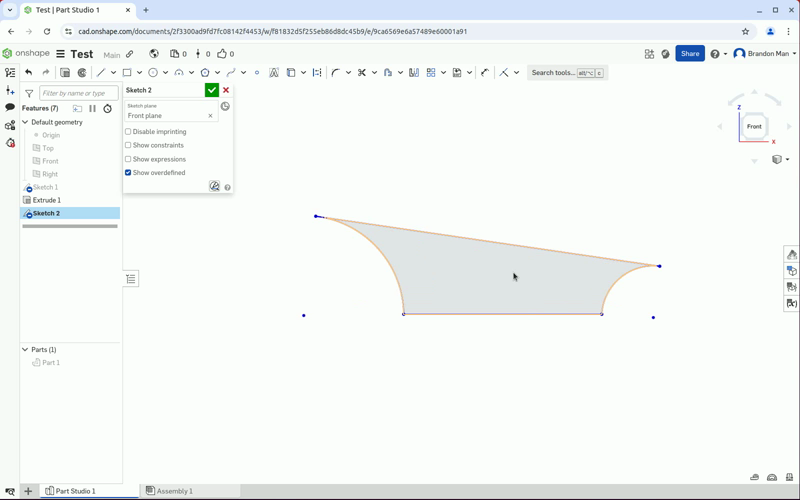
scroll(6)
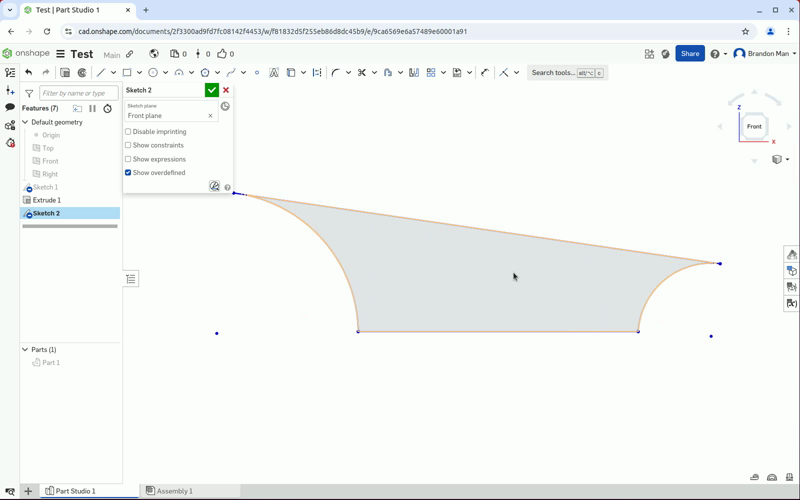
scroll(6)
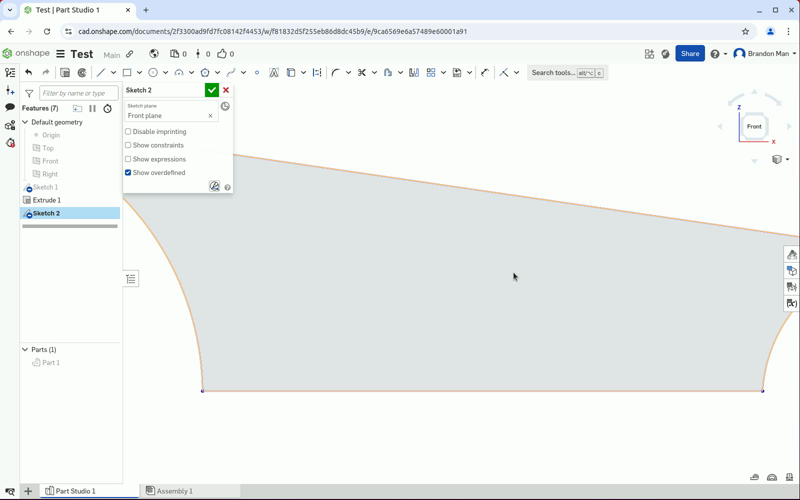
click(513, 272)
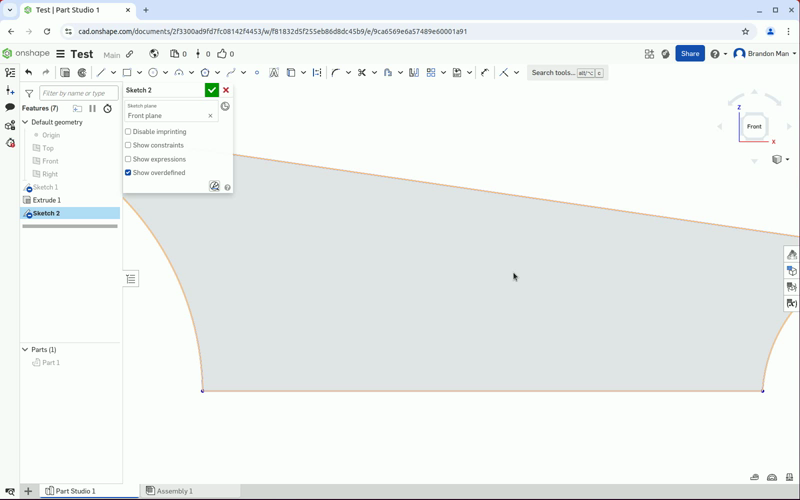
scroll(-6)
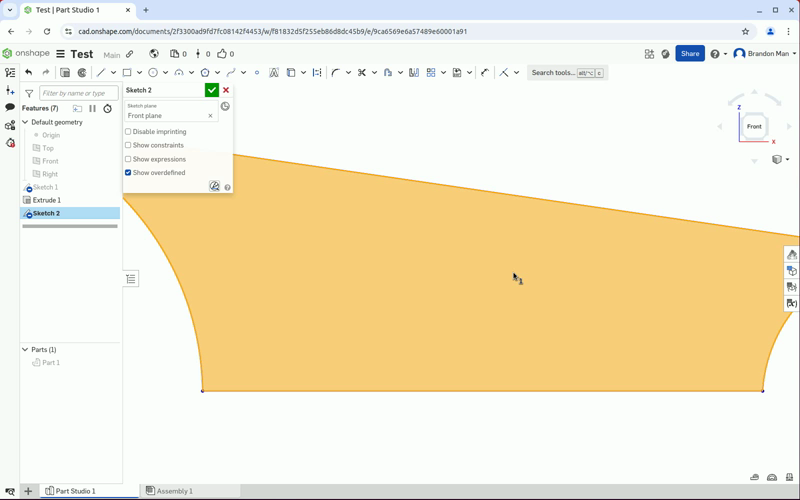
scroll(-6)
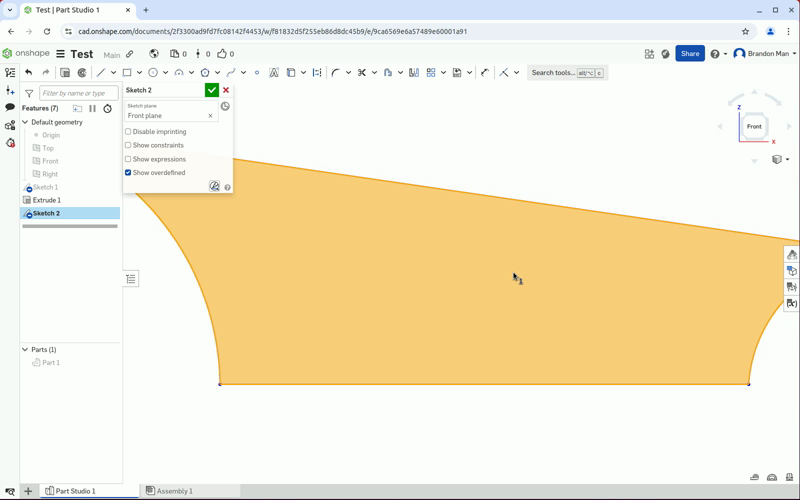
scroll(-6)
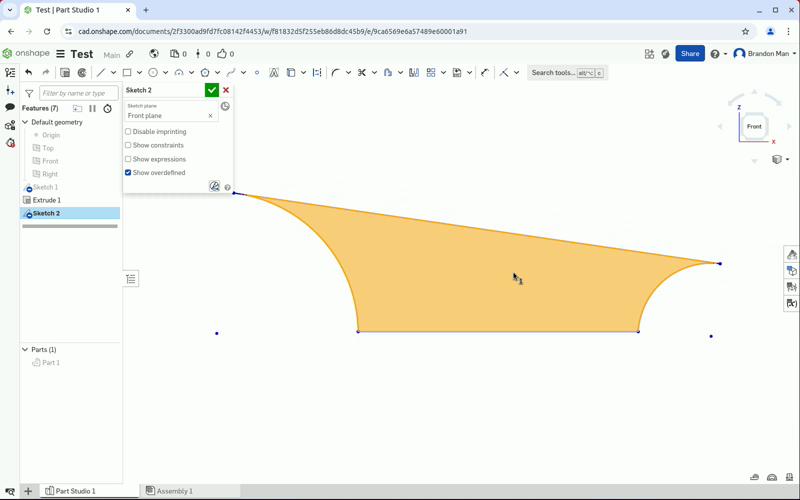
scroll(-6)
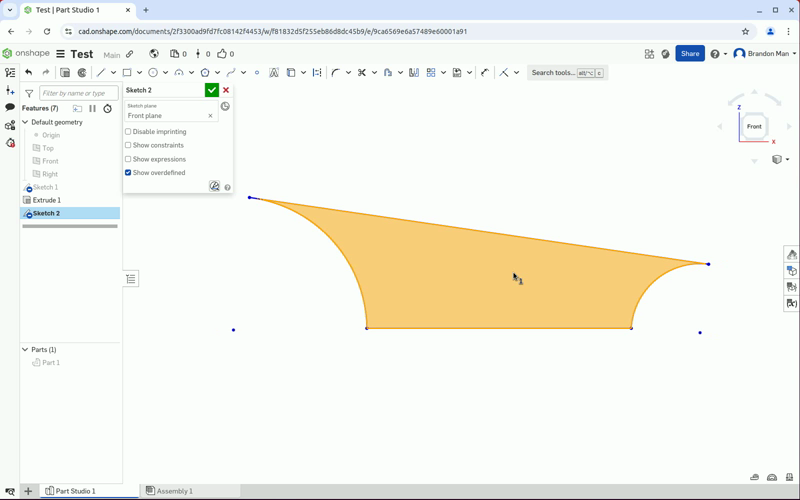
scroll(-6)
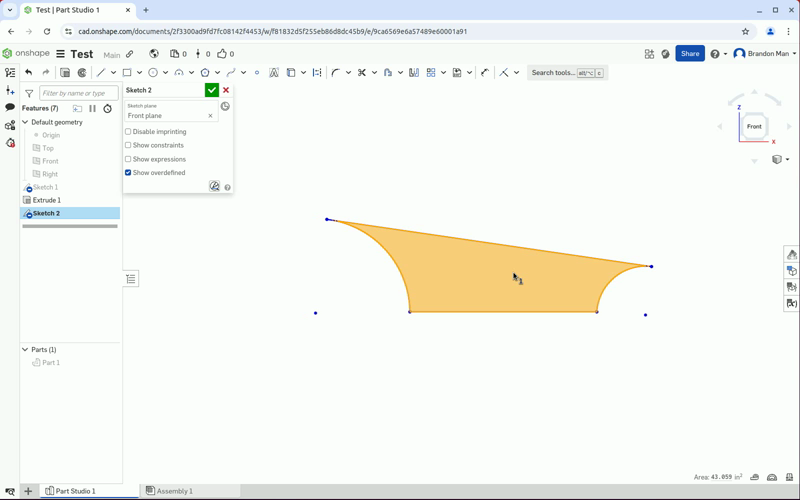
scroll(-6)
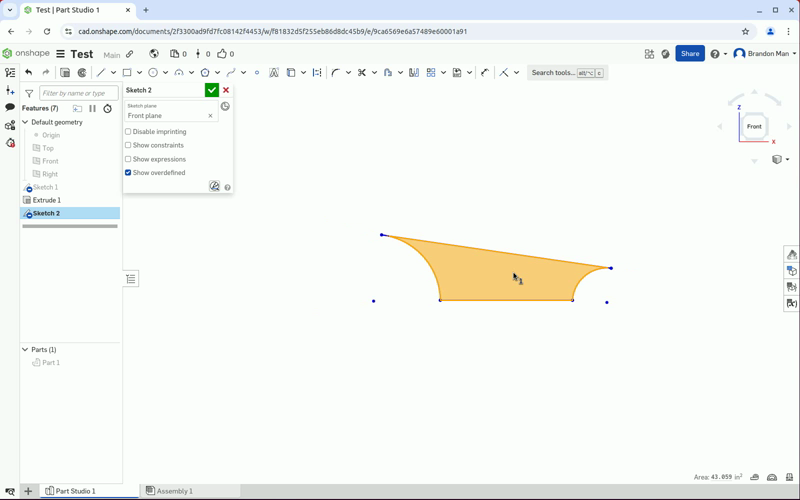
scroll(-6)
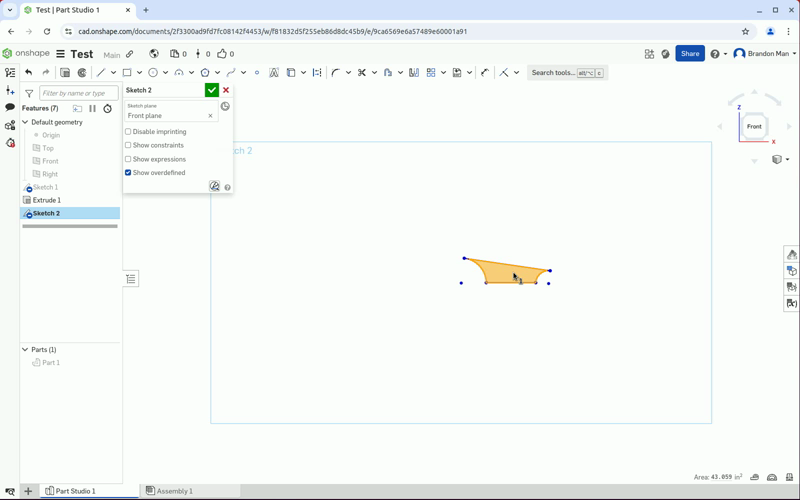
mouse_move(73, 352)
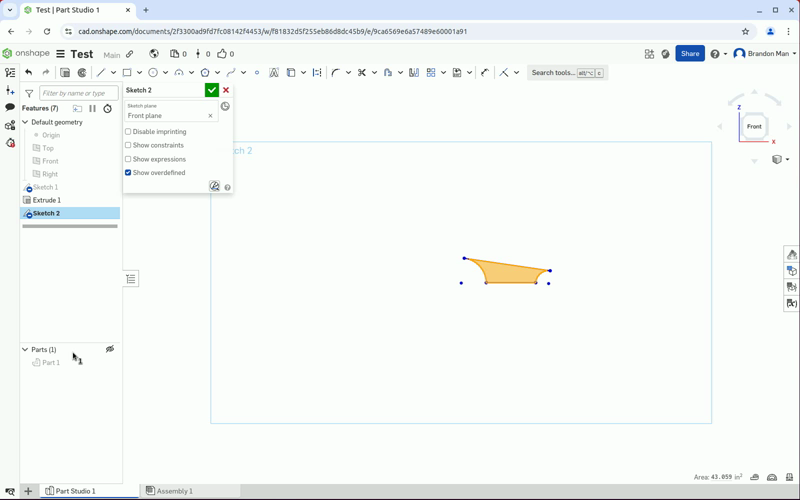
key(shift+y)
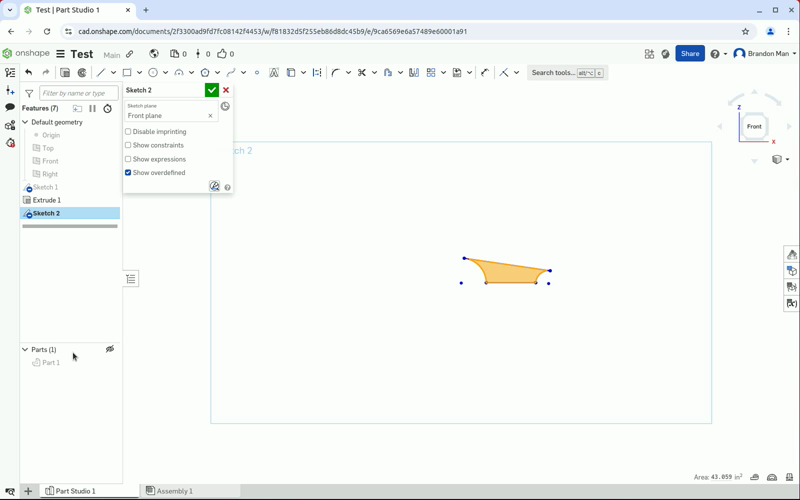
key(shift+e)
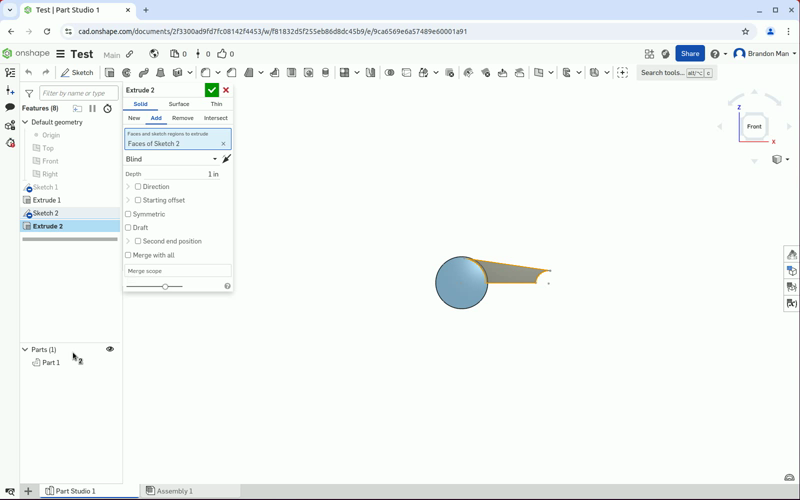
mouse_move(143, 106)
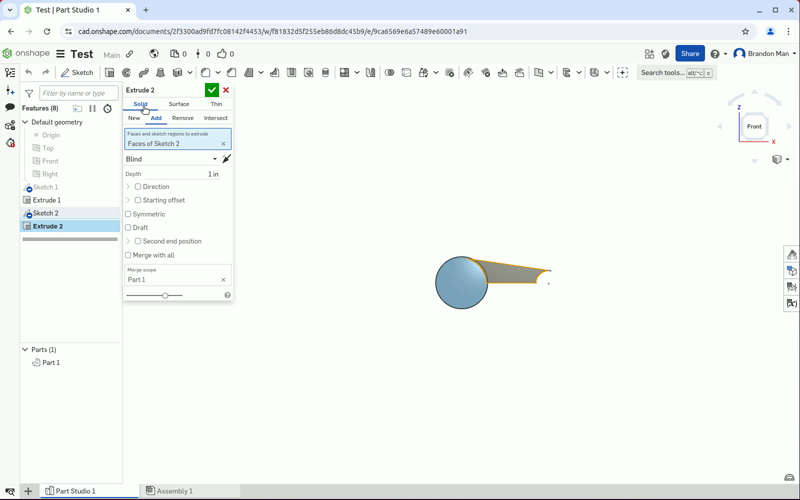
click(143, 106)
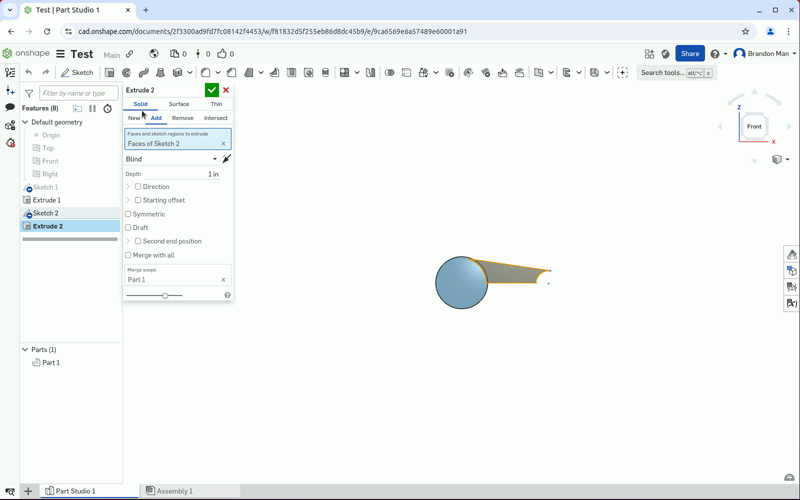
mouse_move(137, 120)
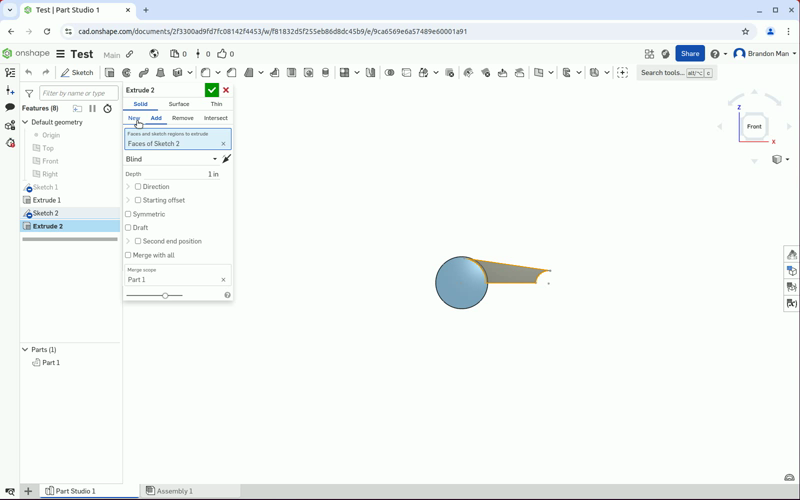
click(137, 120)
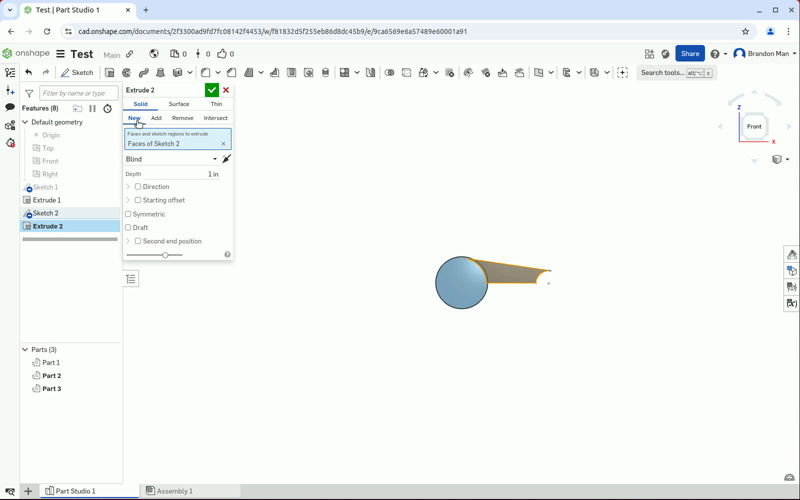
key(tab, 4)
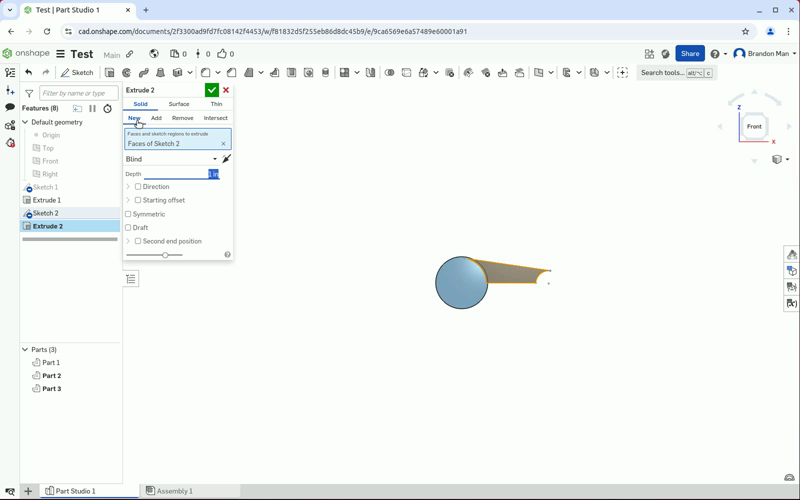
text(20.46)
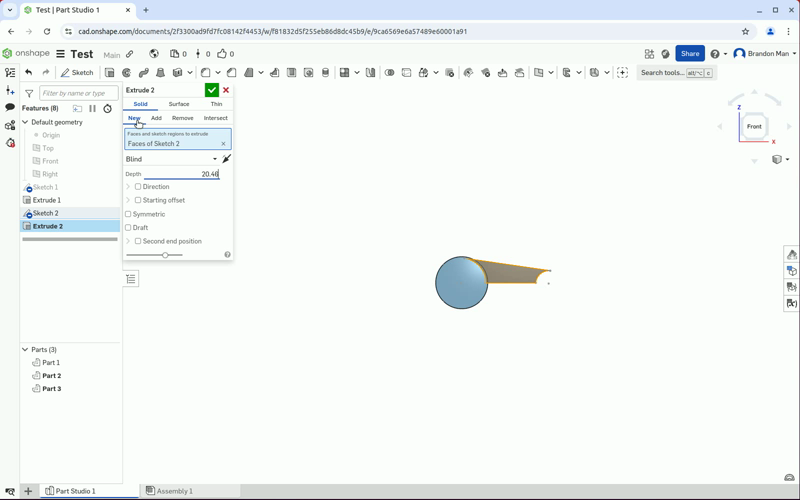
key(tab, 3)
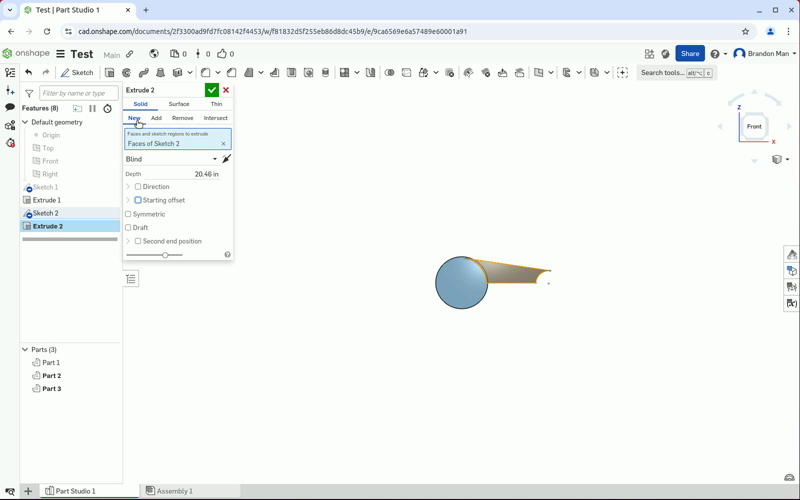
key(tab, 2)
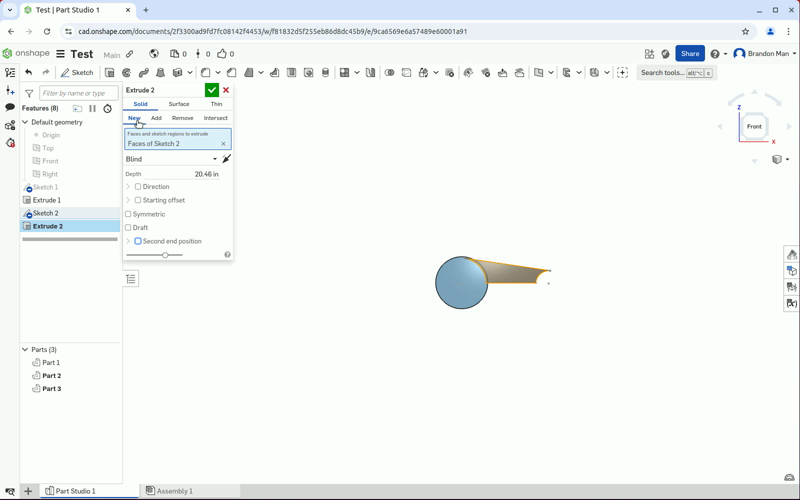
key(space)
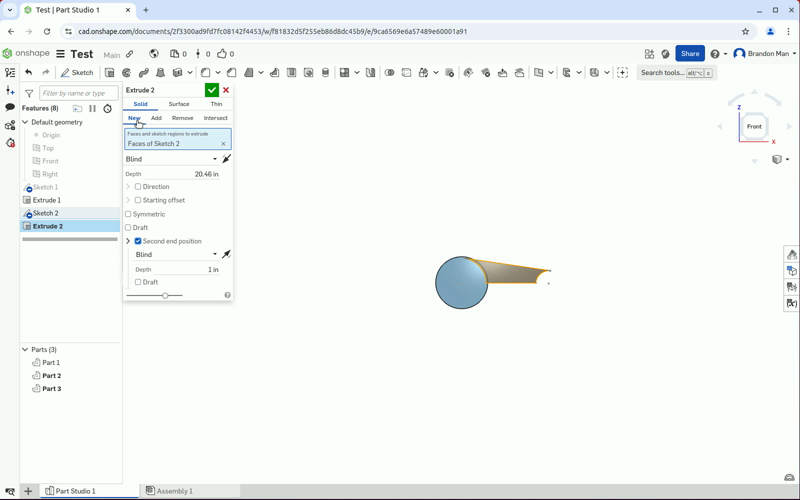
key(tab, 3)
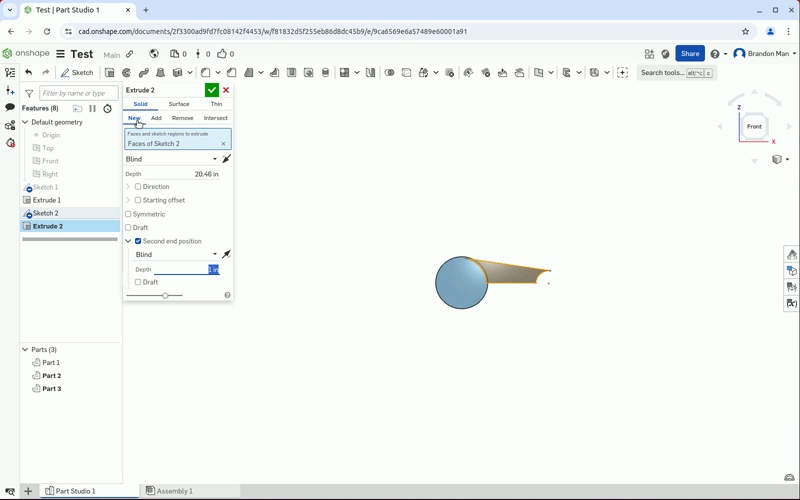
text(18.053)
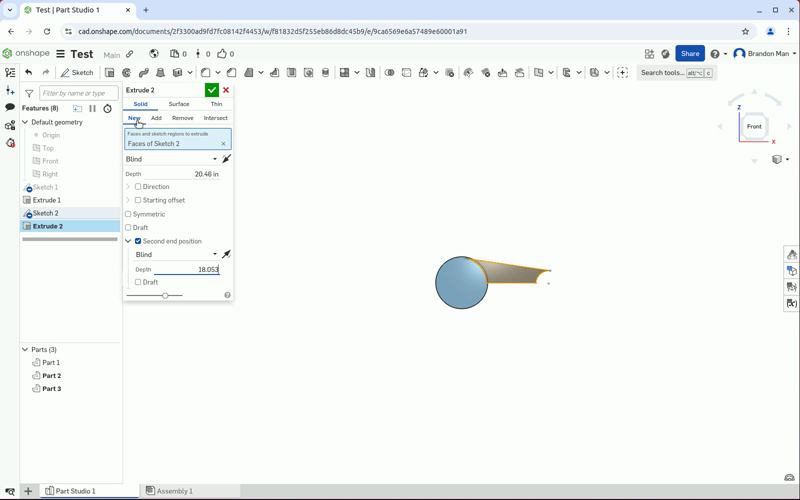
key(enter)
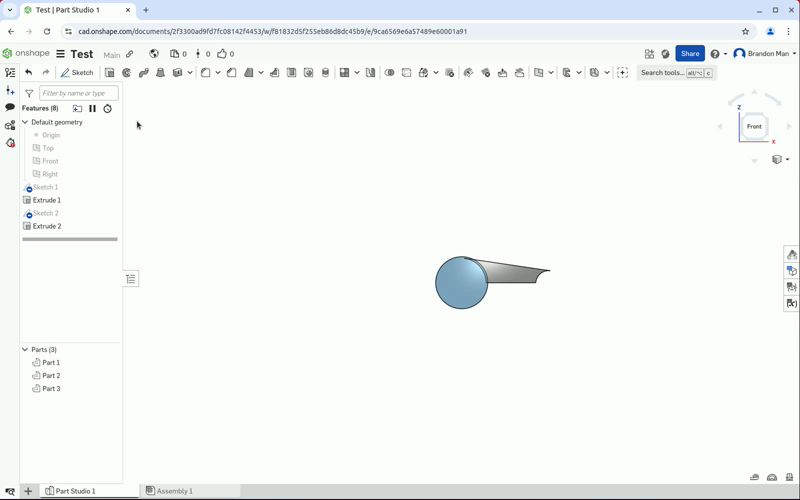
key(shift+h)
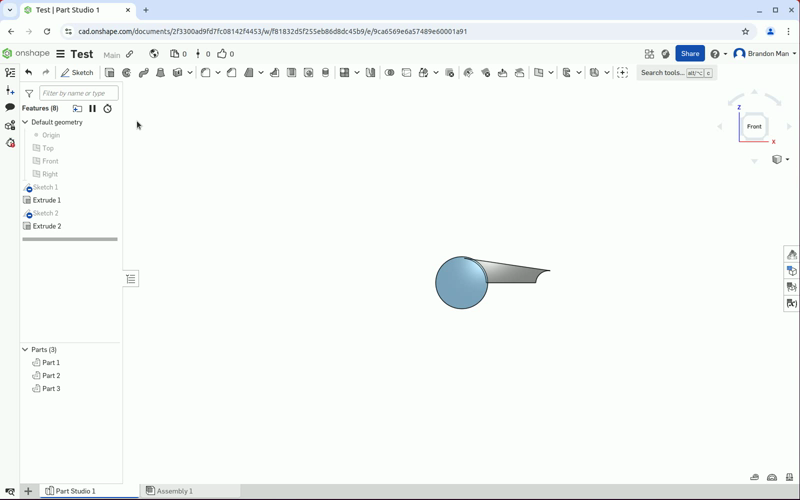
key(shift+h)
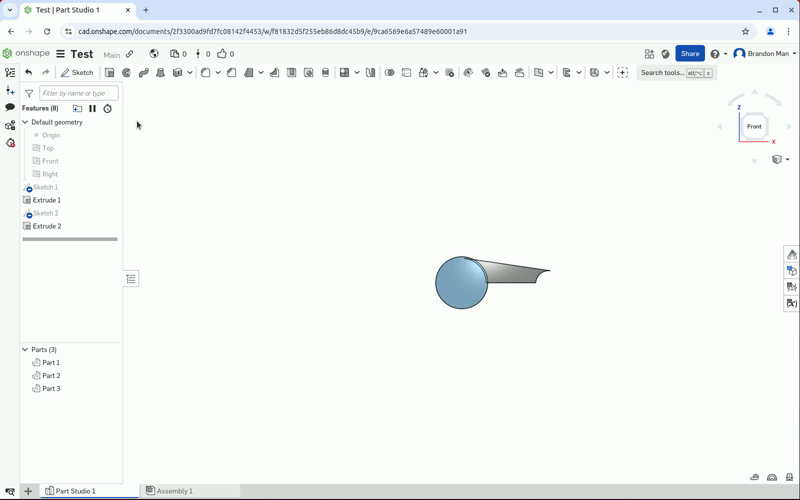
mouse_move(73, 189)
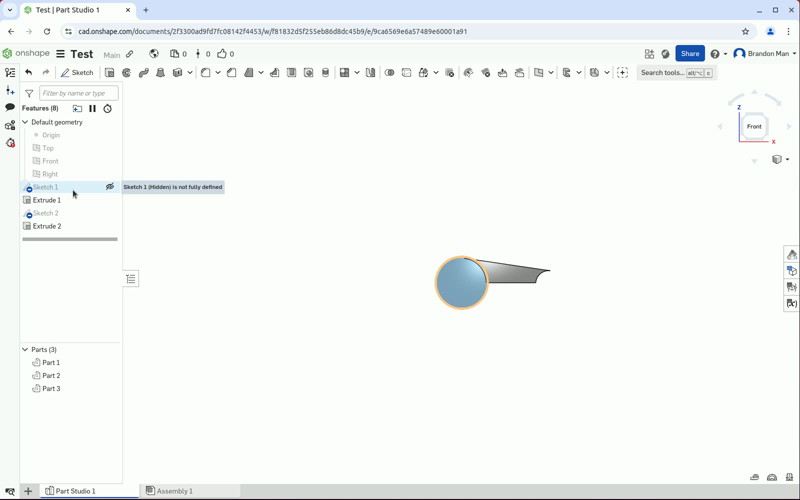
click(73, 189)
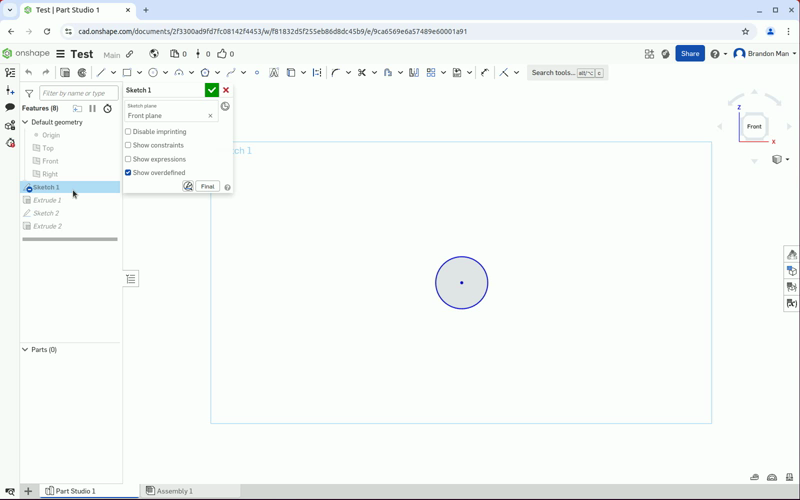
mouse_move(229, 92)
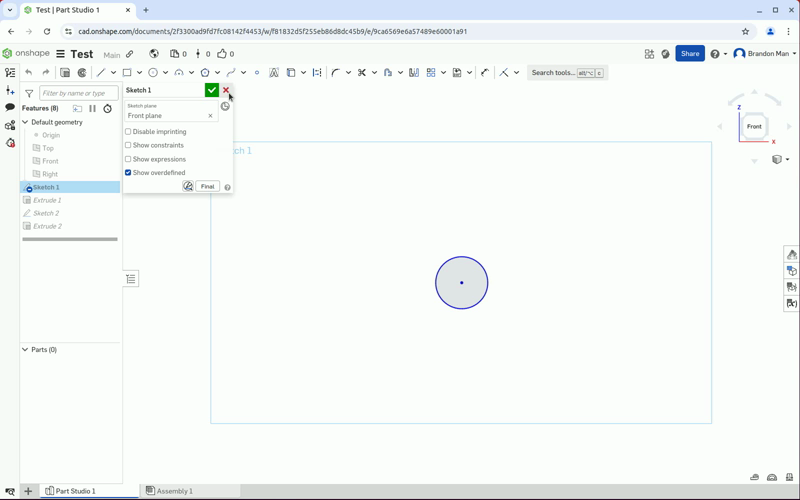
click(229, 92)
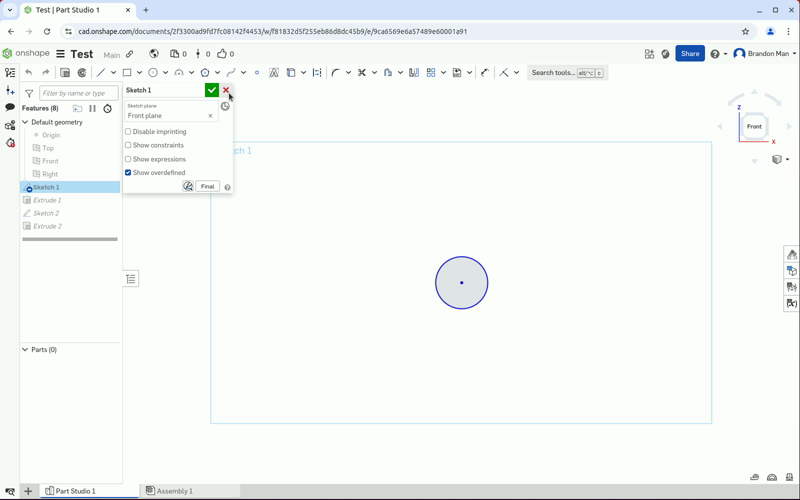
key(shift+s)
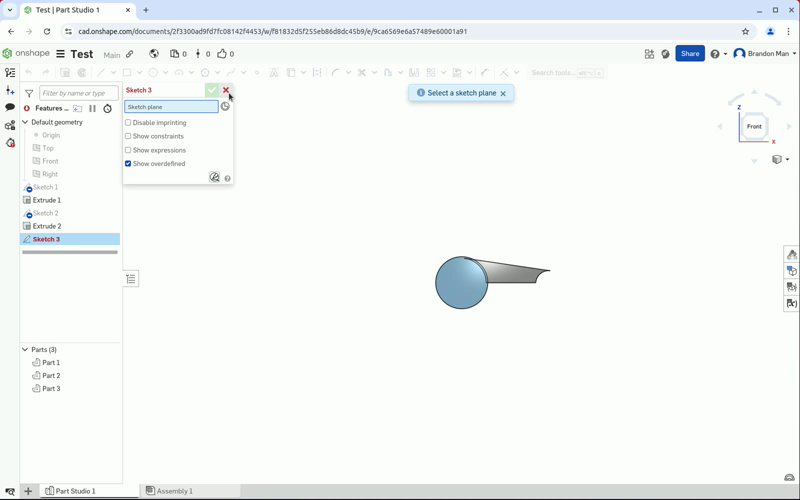
mouse_move(73, 163)
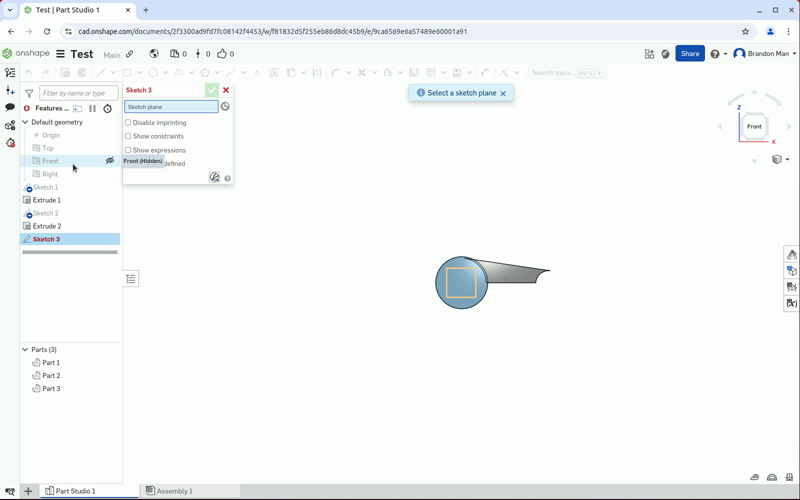
click(73, 163)
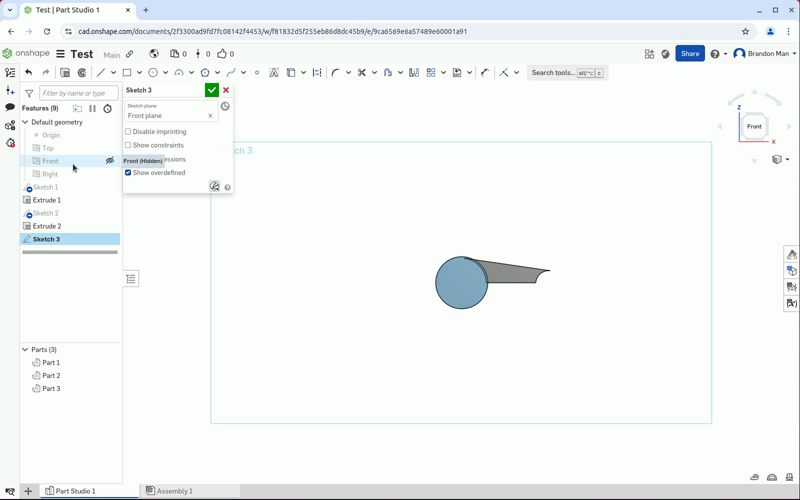
mouse_move(73, 352)
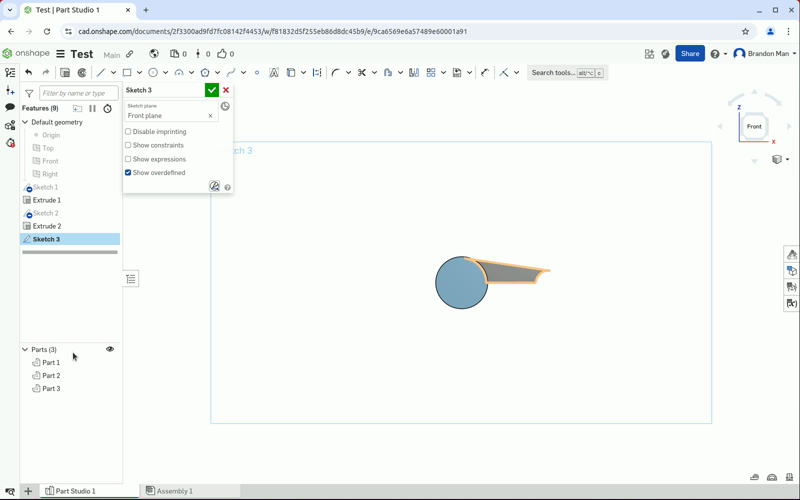
key(y)
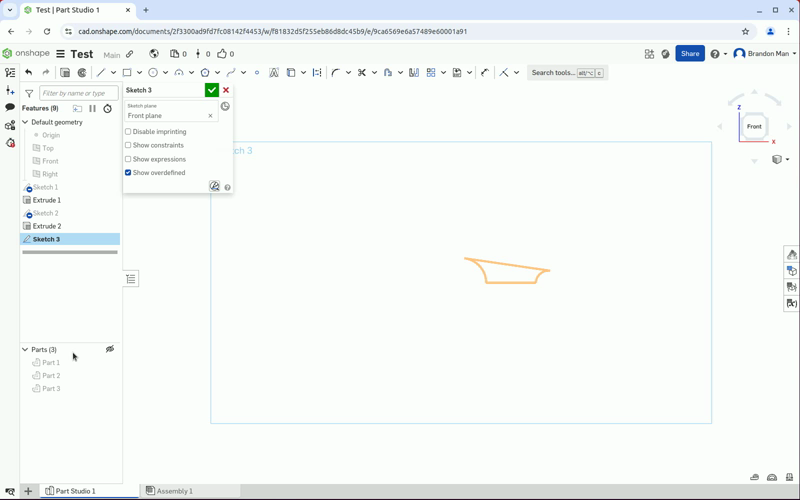
key(l)
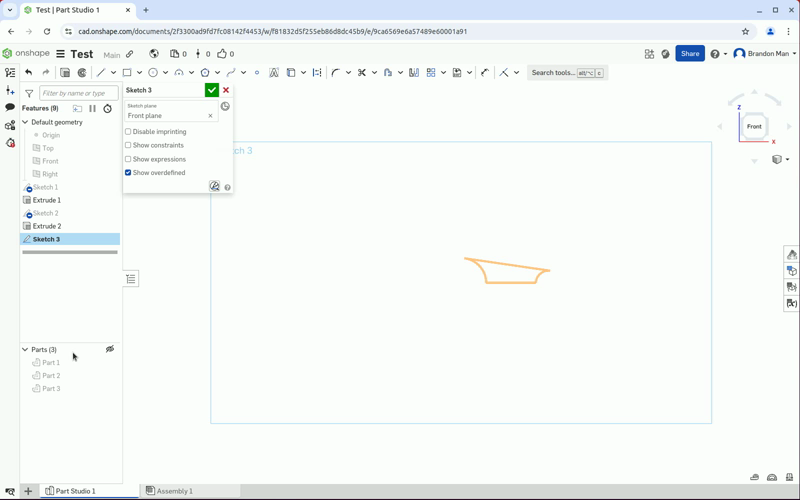
key_down(shift)
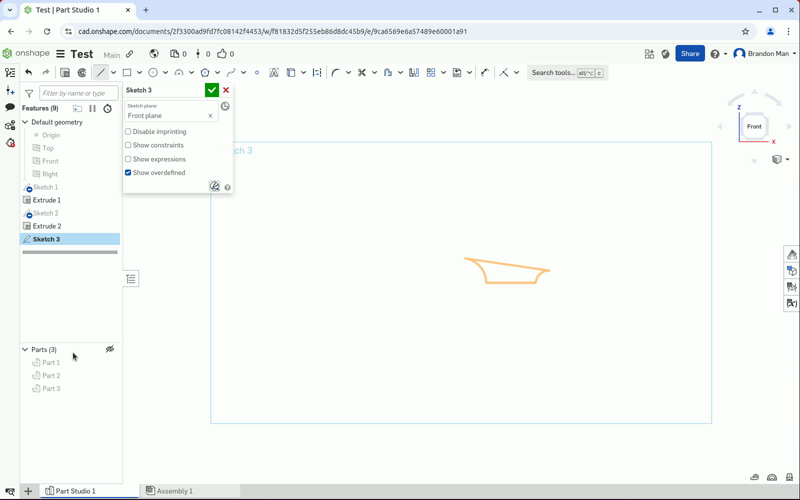
mouse_move(464, 307)
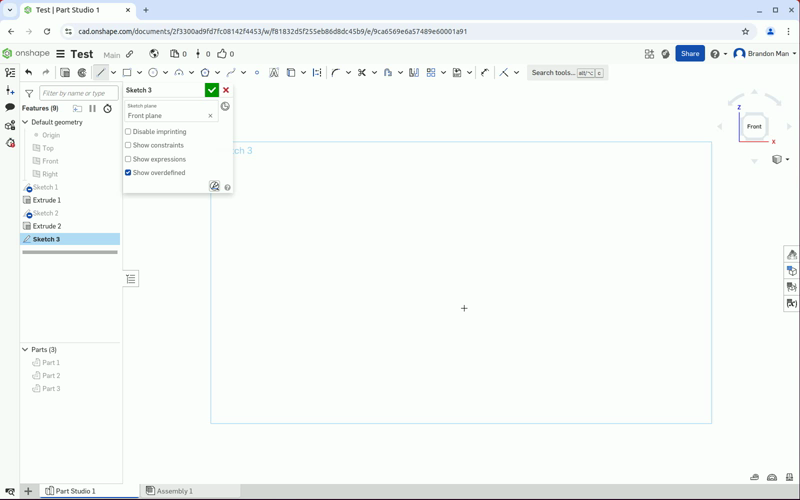
click(464, 307)
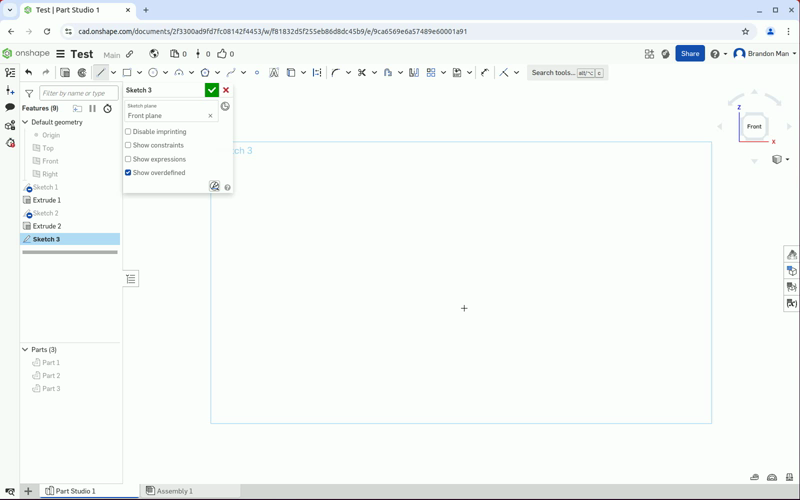
key_up(shift)
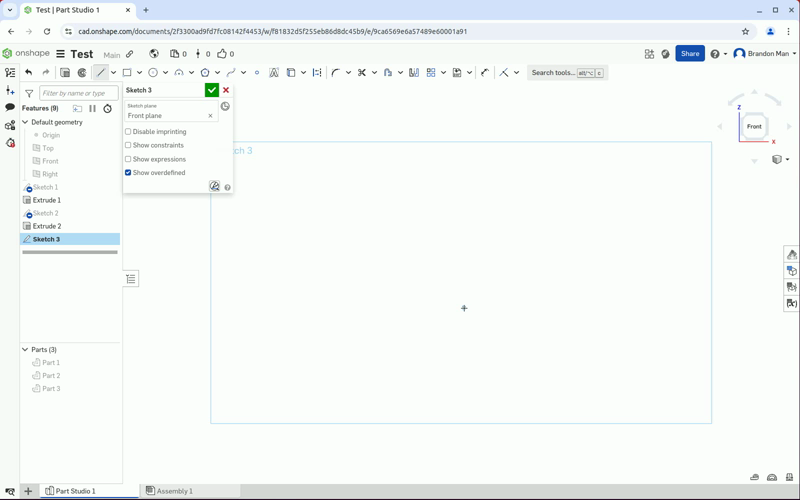
key_down(shift)
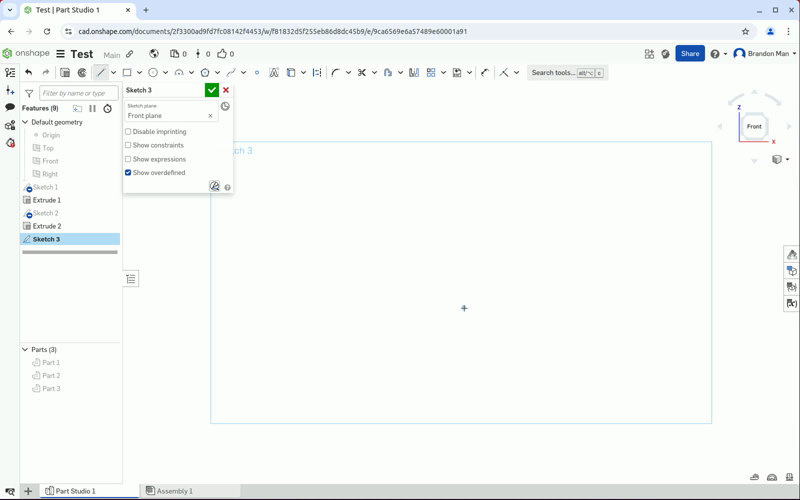
mouse_move(550, 294)
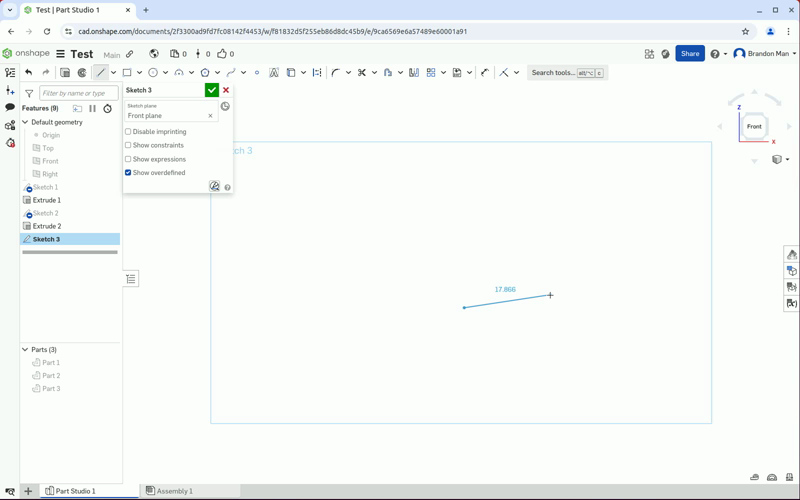
click(550, 294)
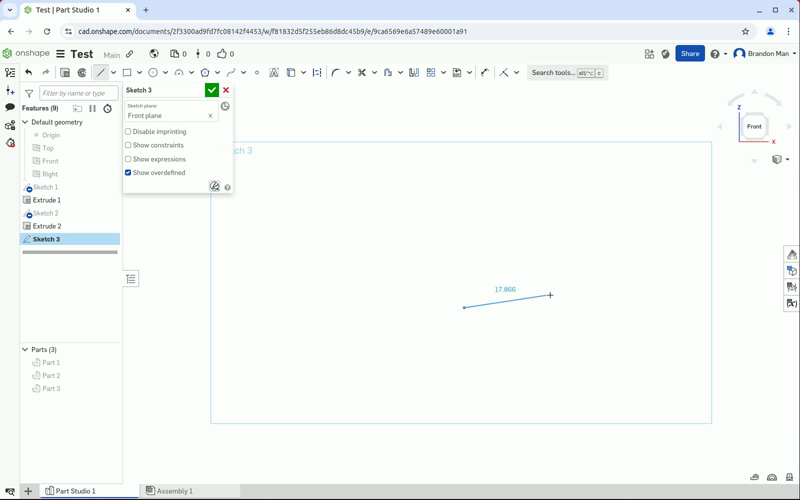
key_up(shift)
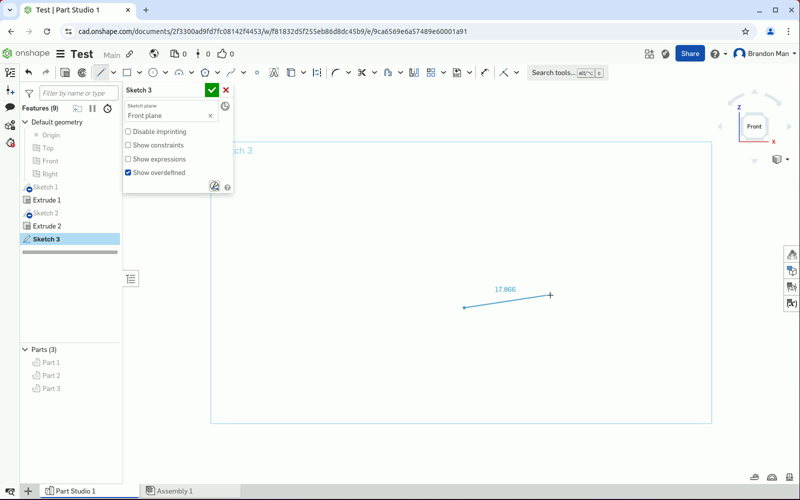
key(esc)
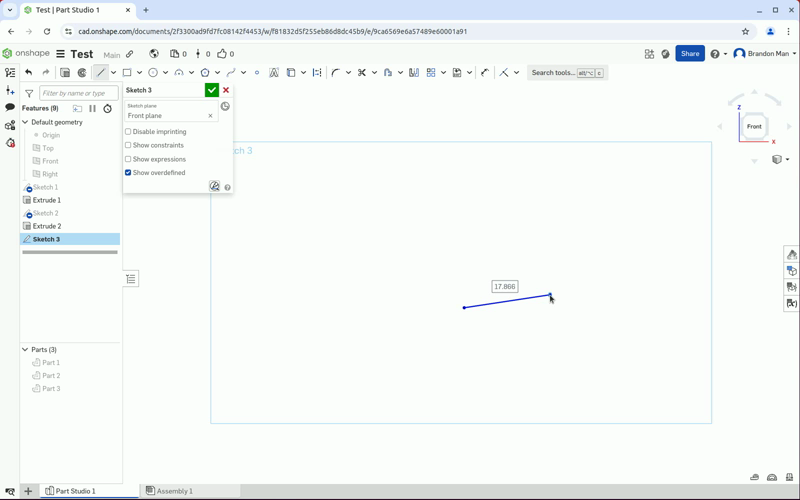
key(a)
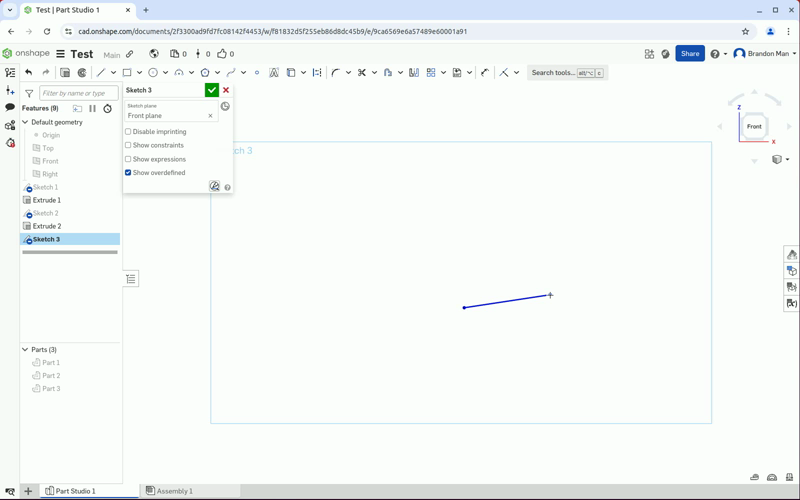
mouse_move(550, 294)
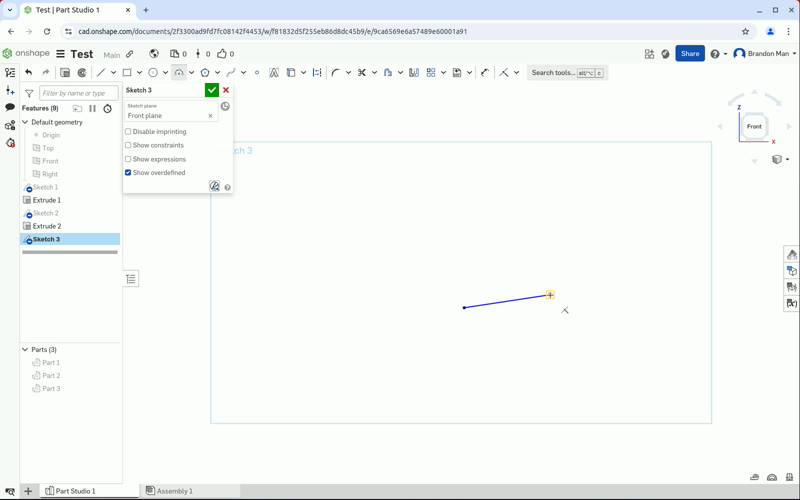
click(550, 294)
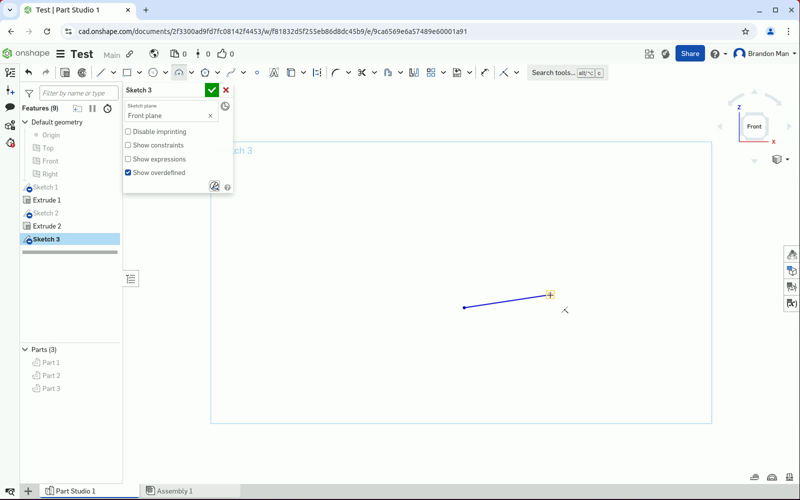
key_down(shift)
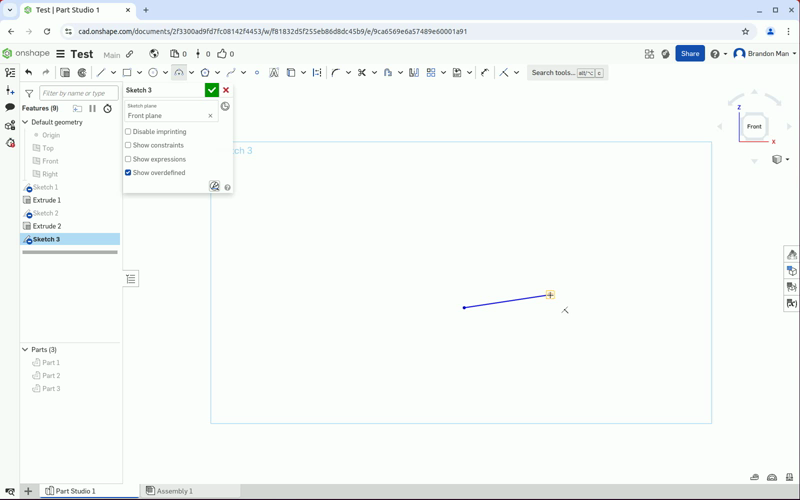
mouse_move(535, 283)
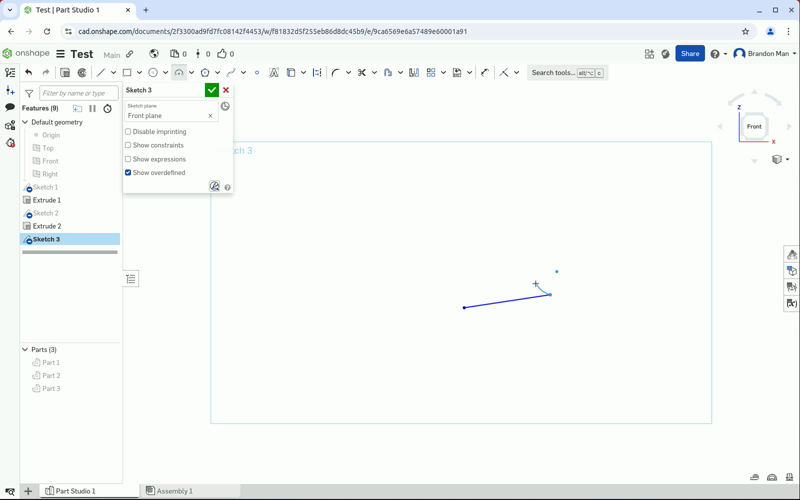
click(535, 283)
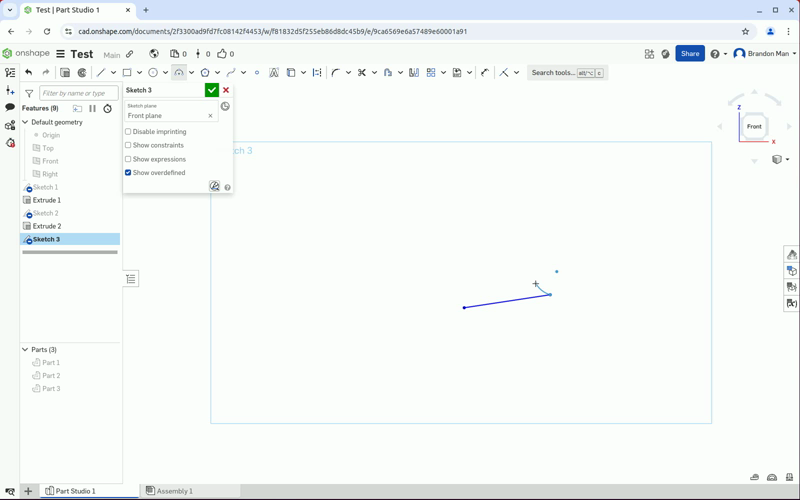
mouse_move(540, 292)
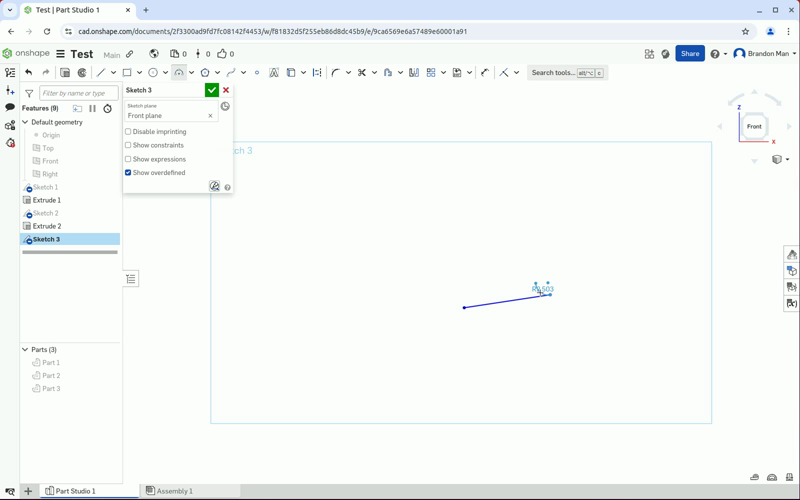
click(540, 292)
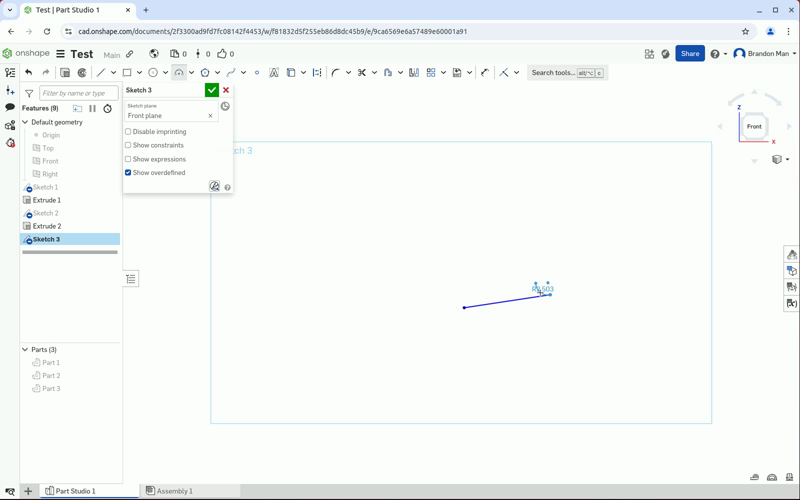
key_up(shift)
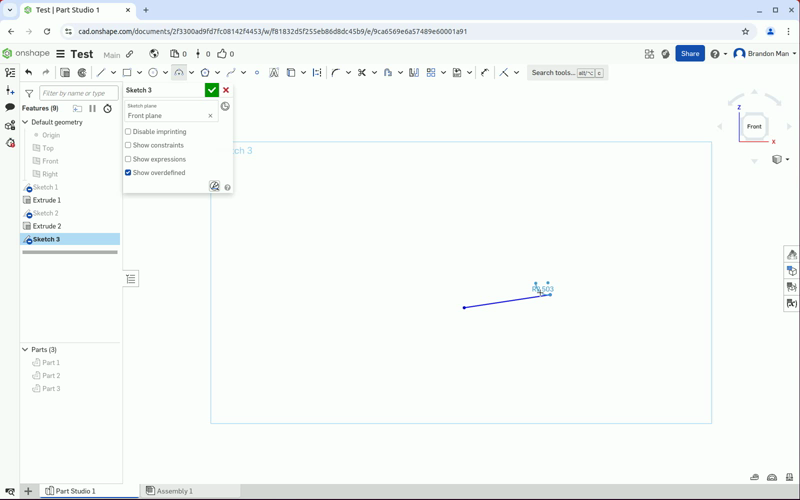
key(esc)
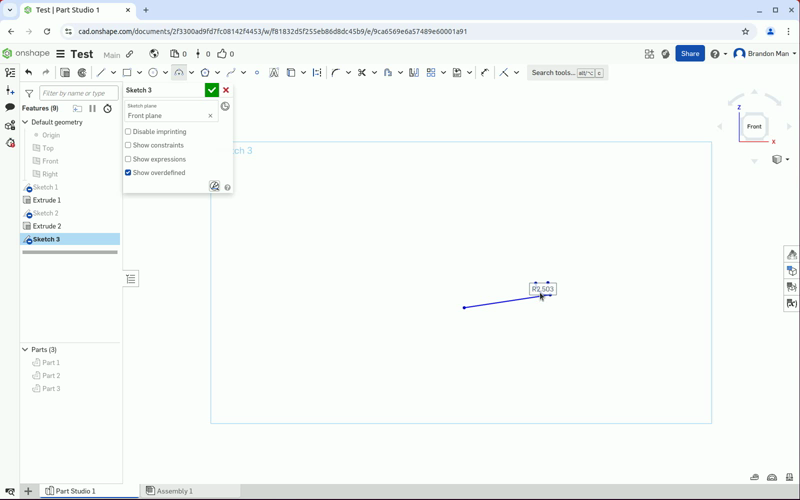
key(l)
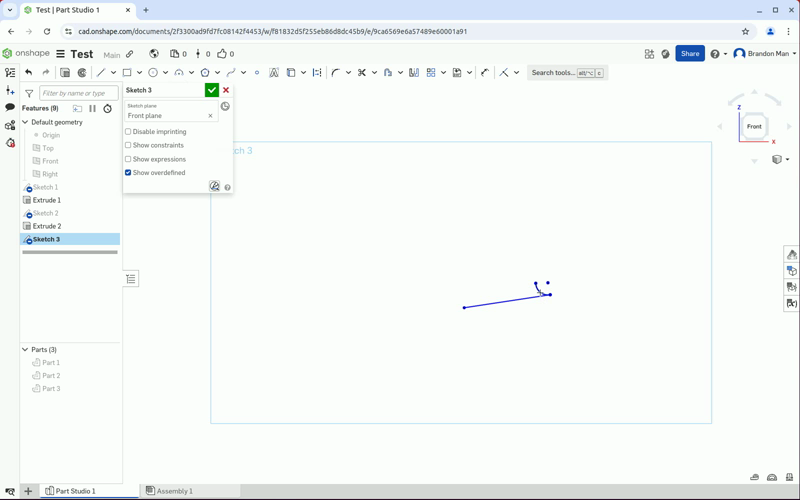
mouse_move(535, 283)
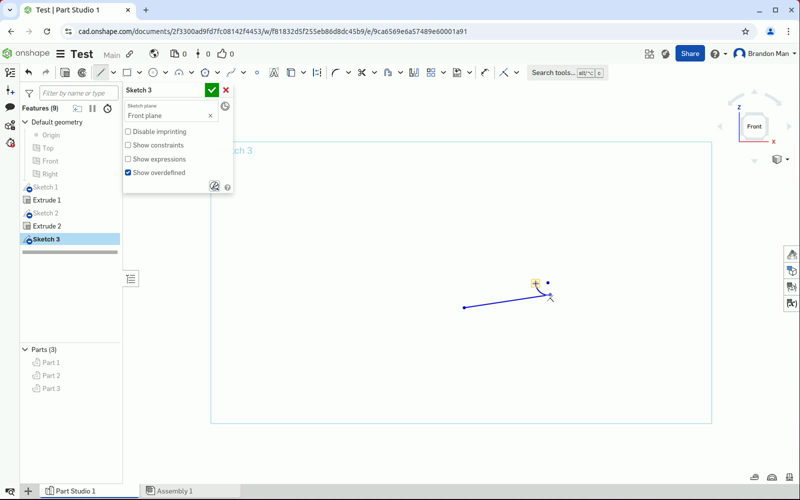
click(535, 283)
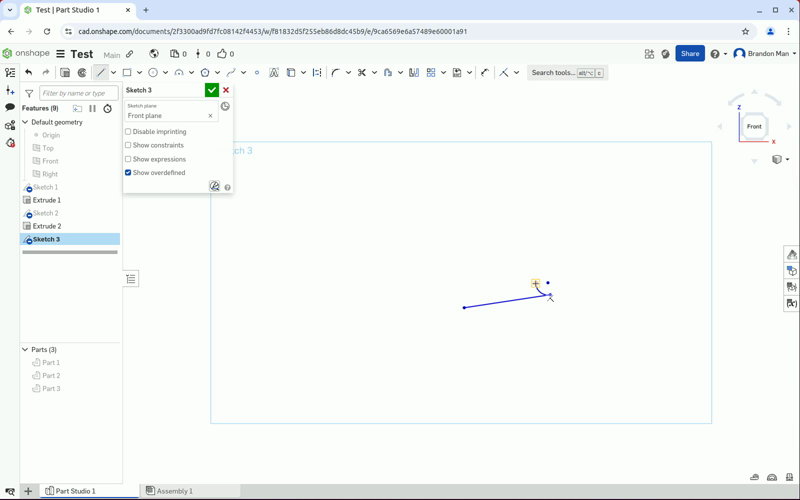
key_down(shift)
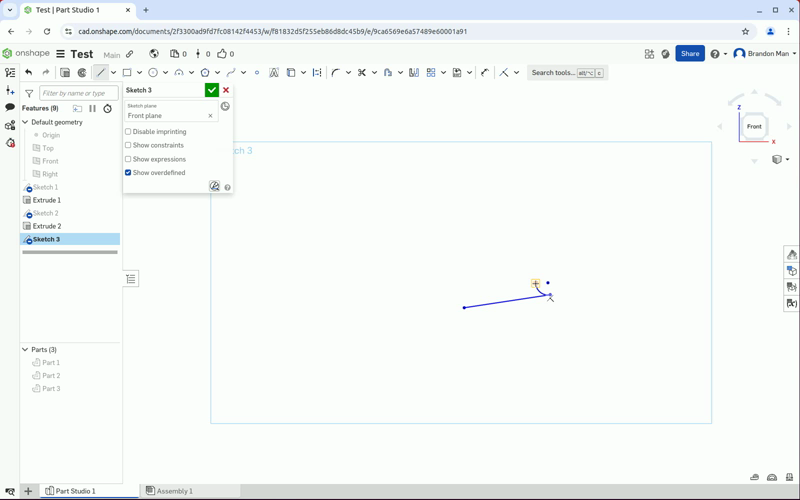
mouse_move(565, 283)
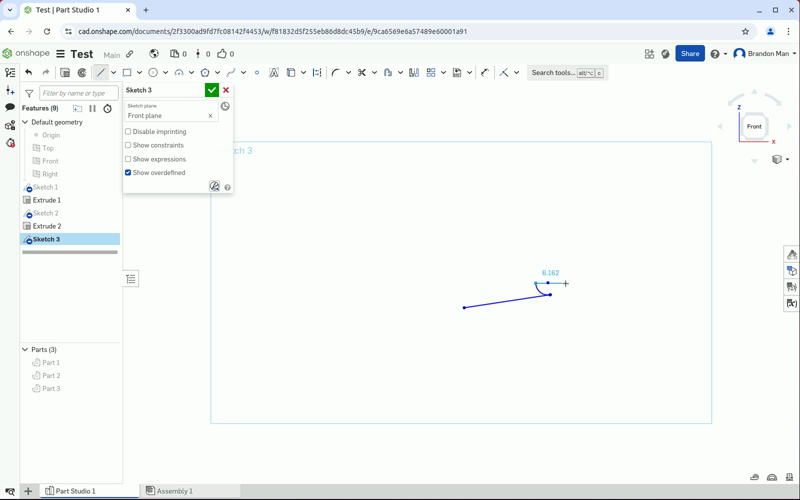
mouse_move(486, 283)
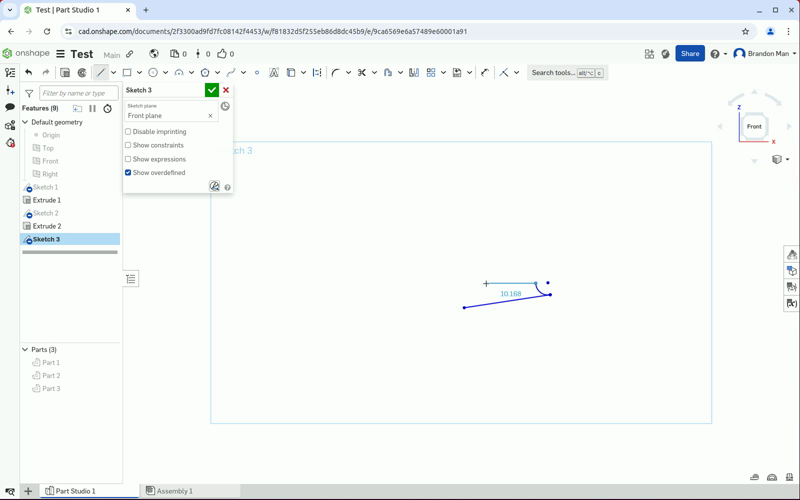
click(486, 283)
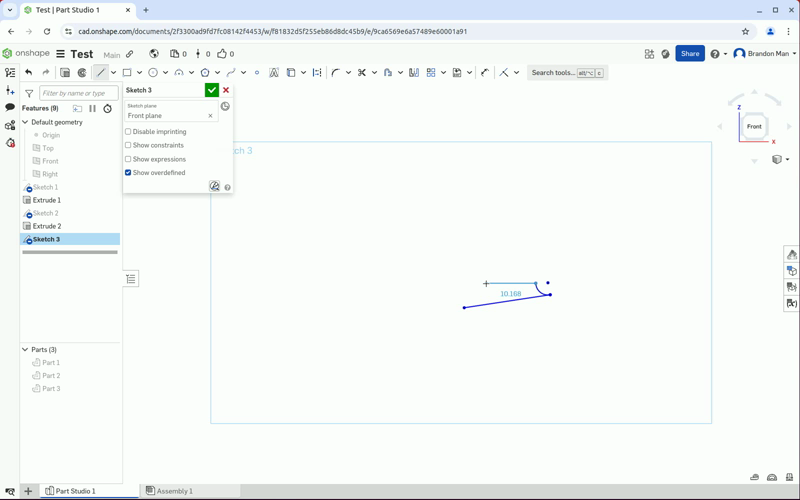
key_up(shift)
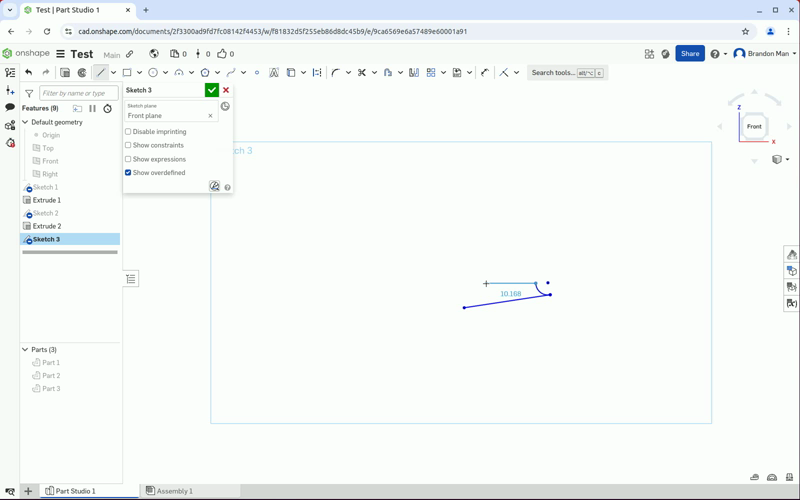
key(esc)
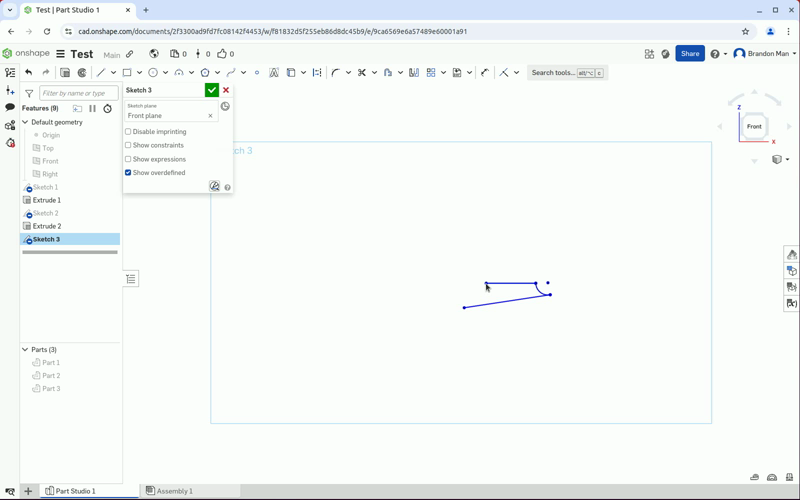
key(a)
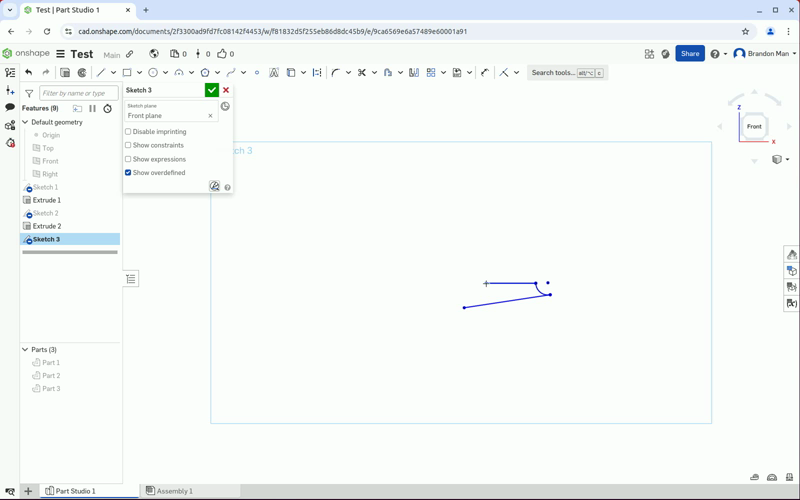
mouse_move(486, 283)
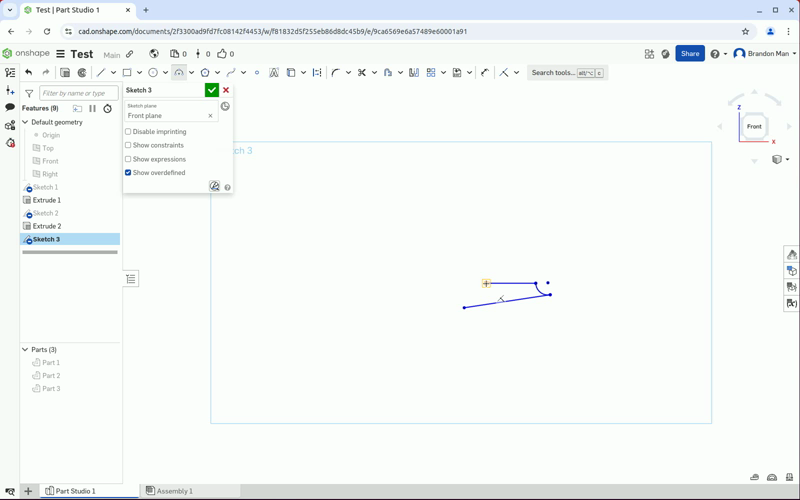
click(486, 283)
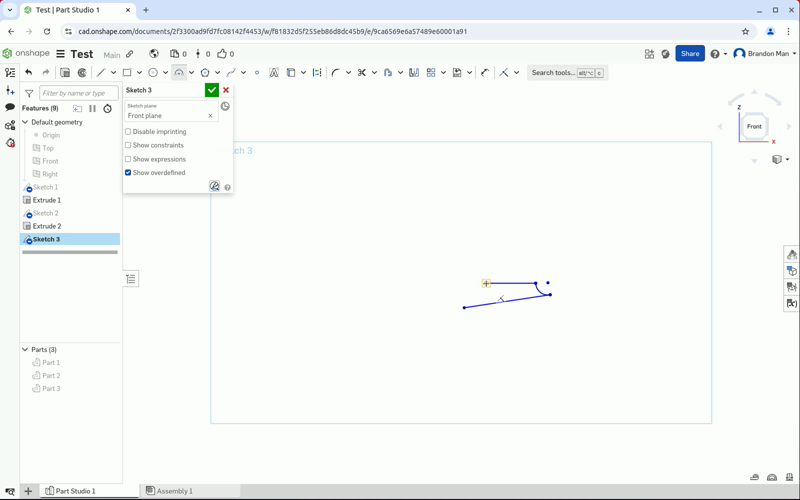
mouse_move(464, 307)
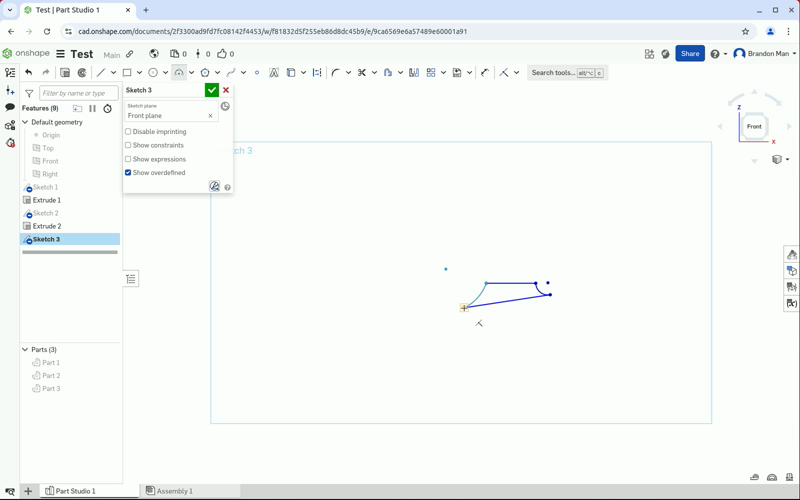
click(464, 307)
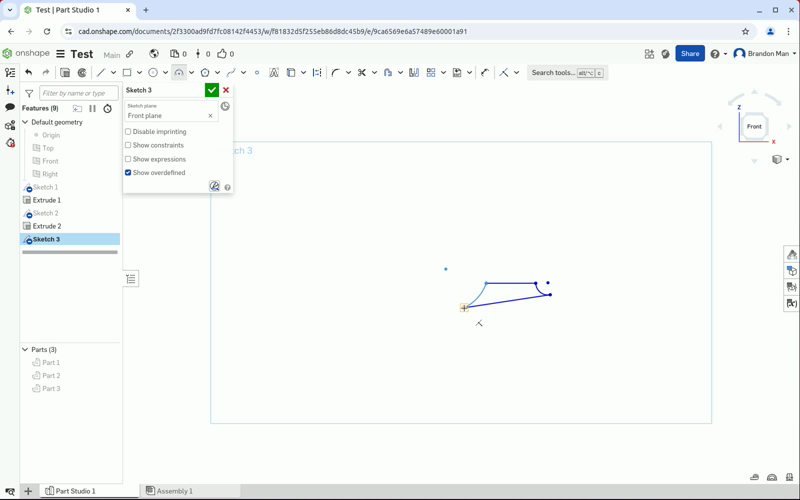
key_down(shift)
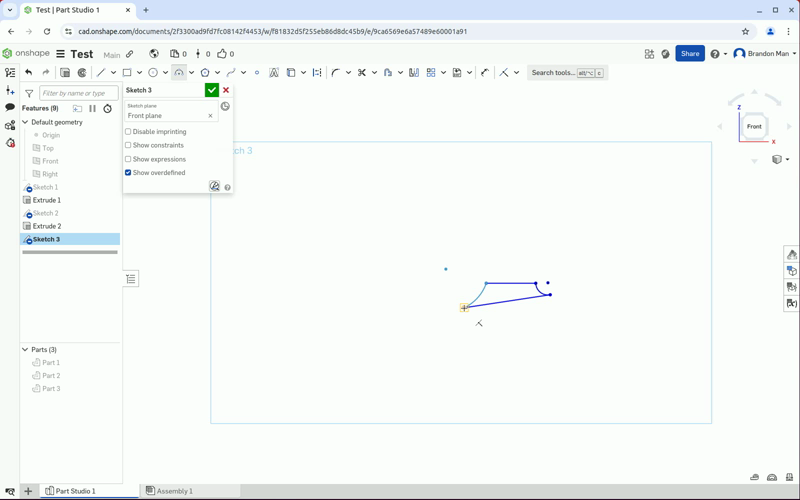
mouse_move(479, 299)
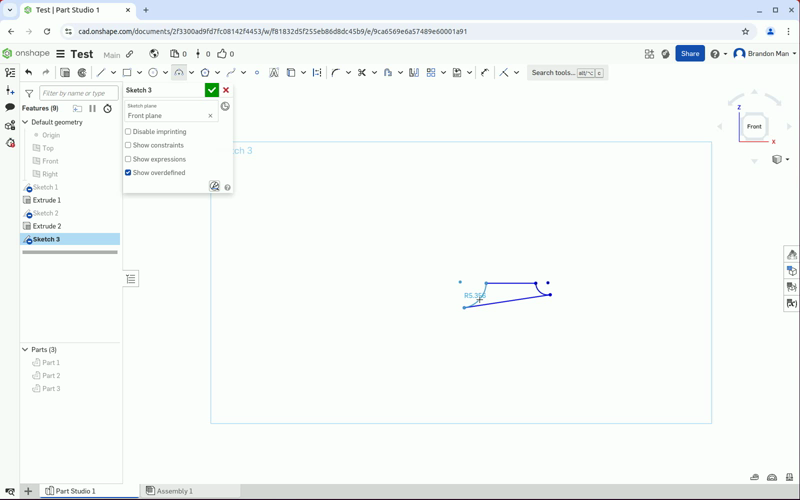
click(479, 299)
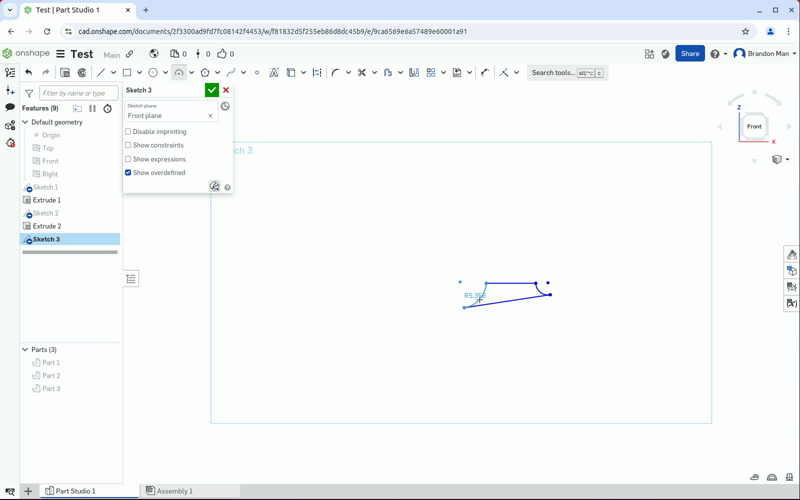
key_up(shift)
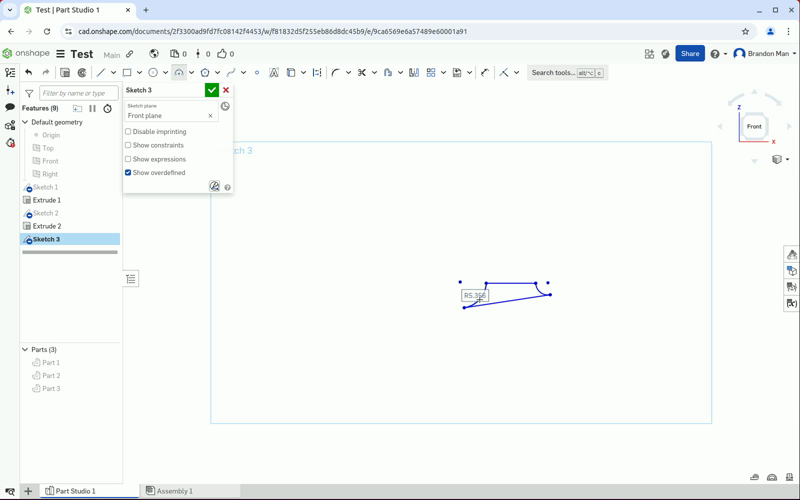
key(esc)
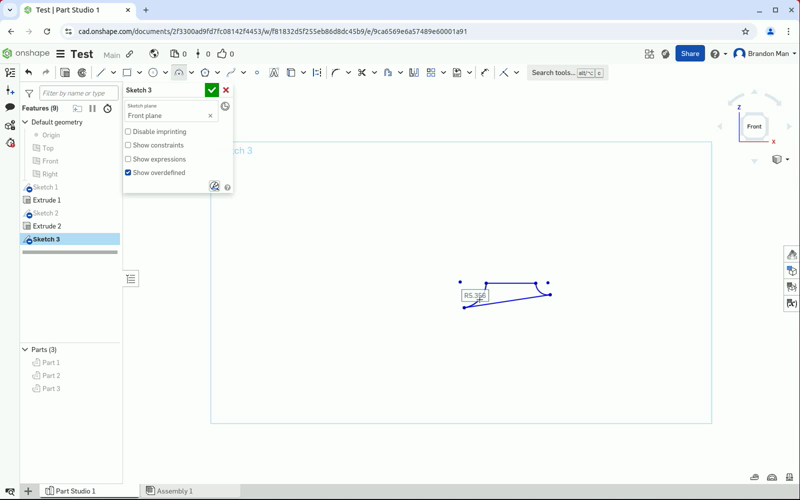
mouse_move(536, 294)
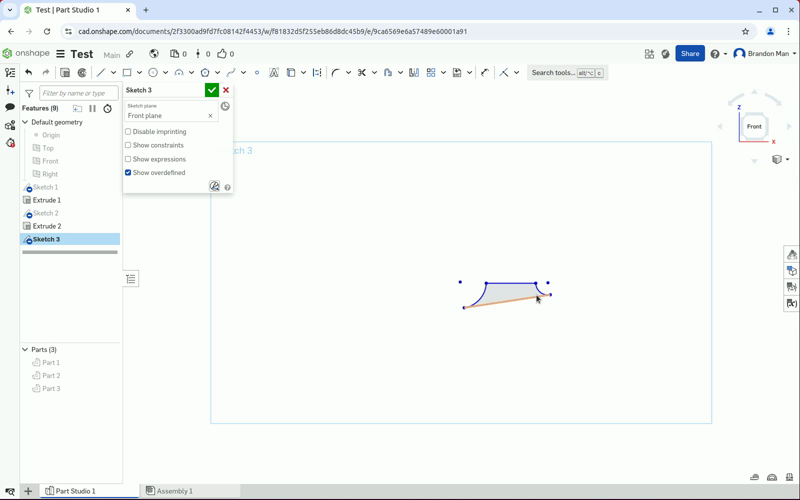
scroll(6)
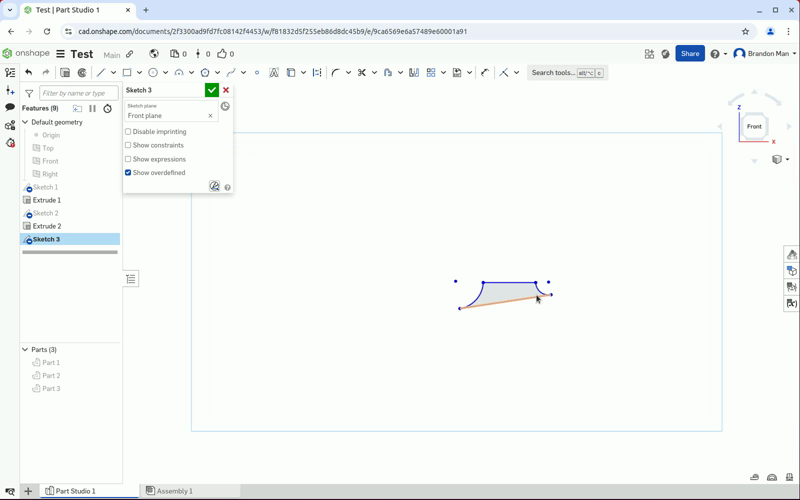
scroll(6)
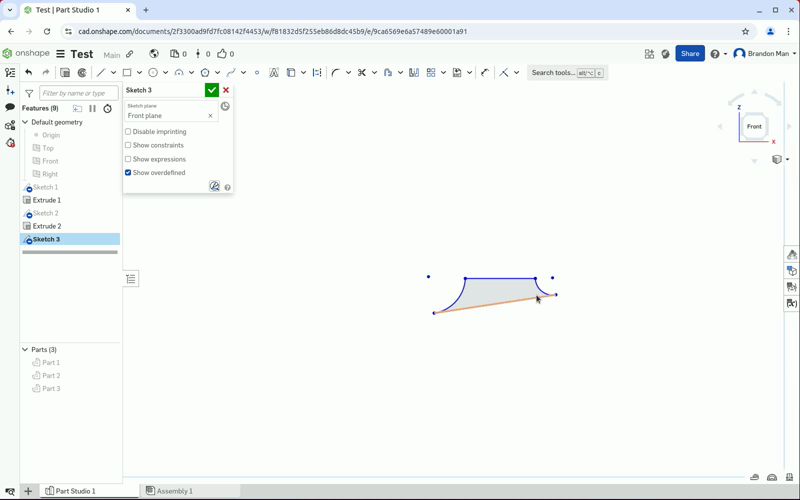
scroll(6)
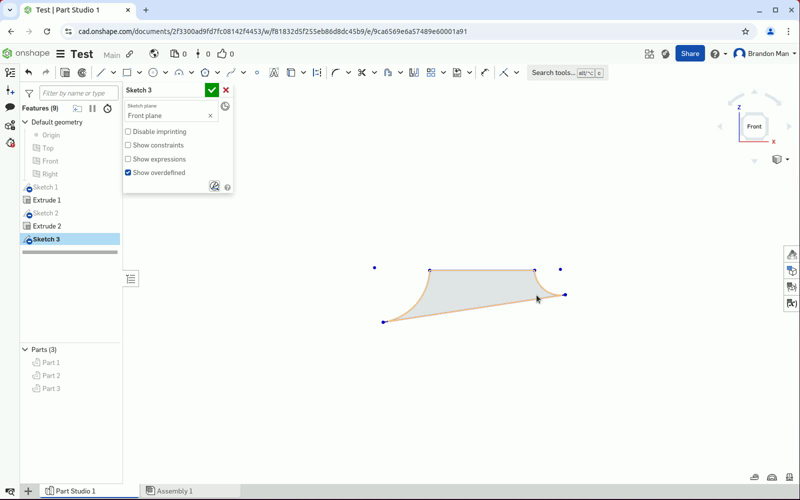
scroll(6)
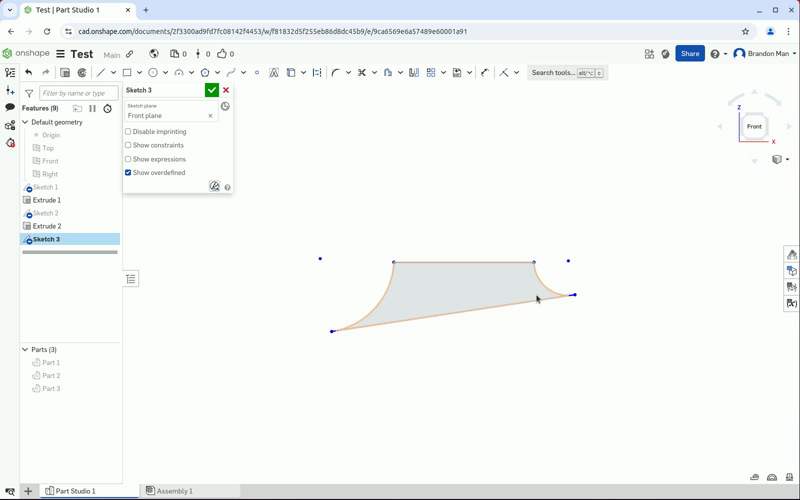
scroll(6)
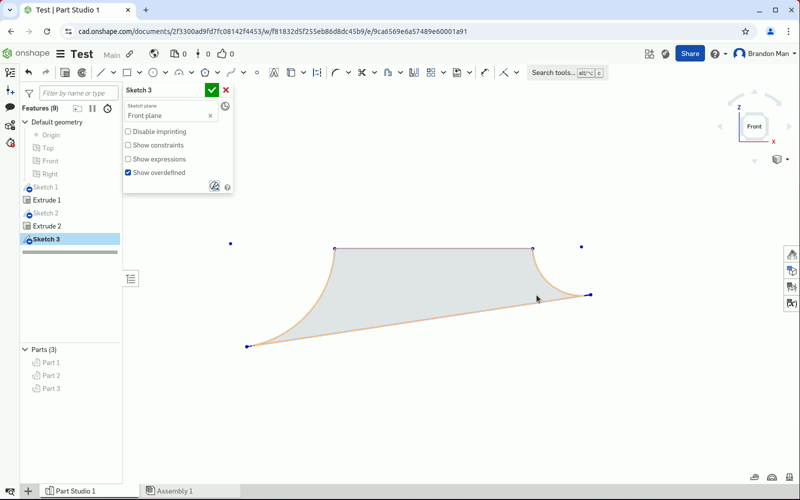
scroll(6)
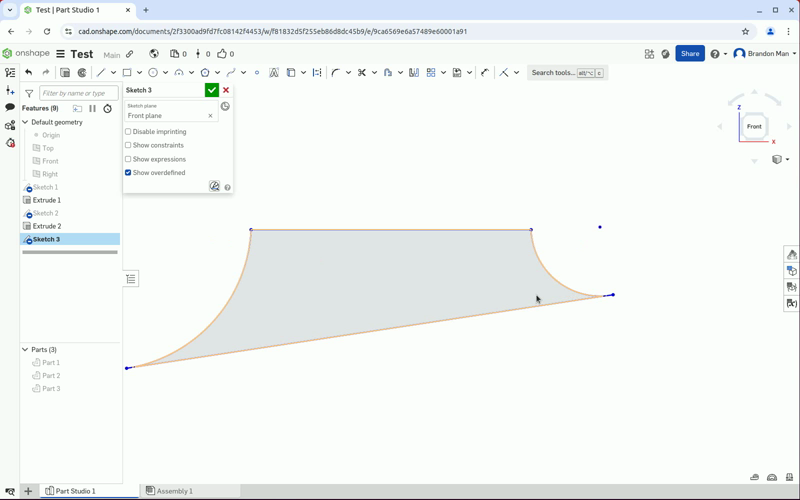
scroll(6)
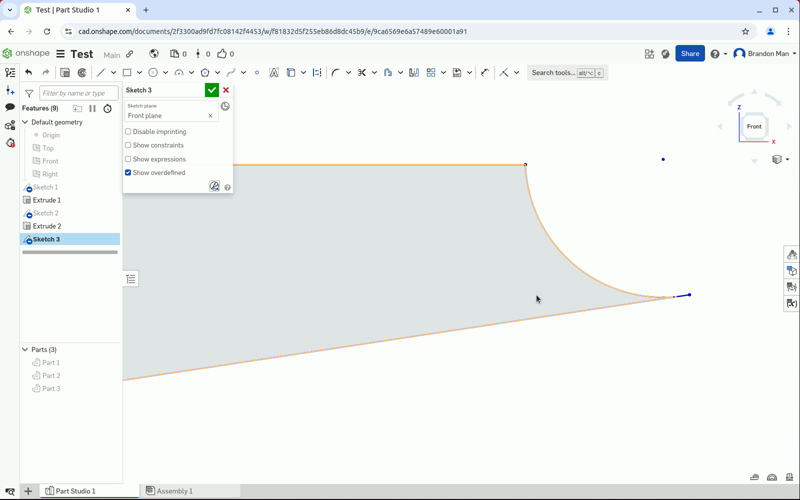
click(536, 294)
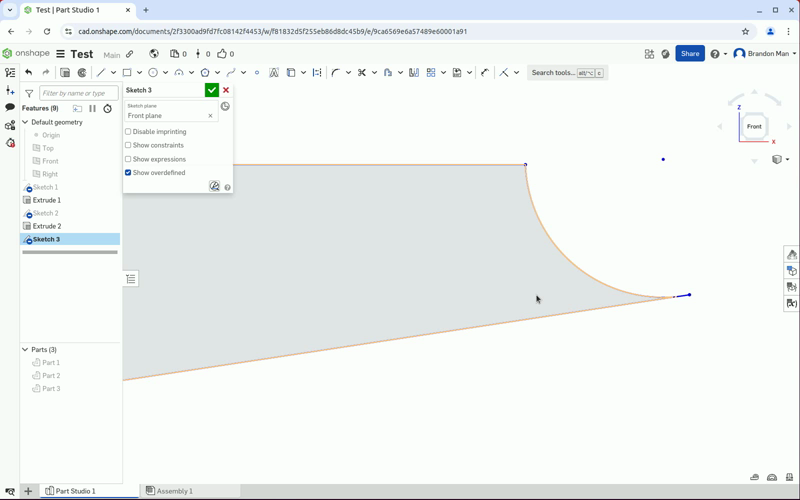
scroll(-6)
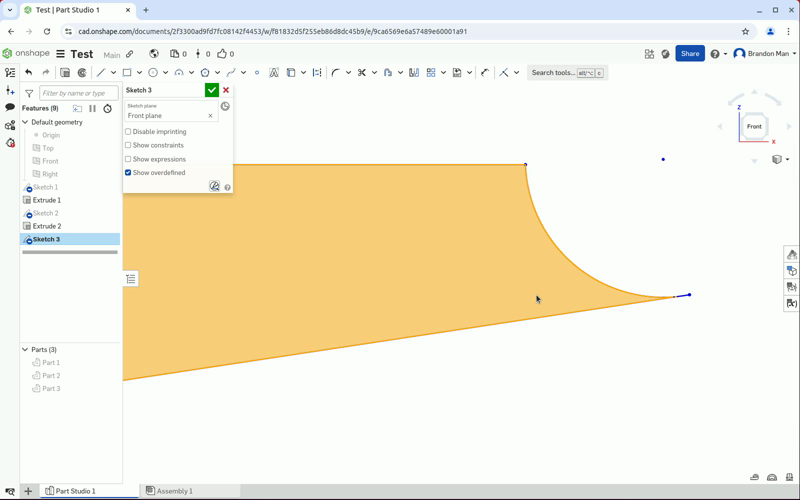
scroll(-6)
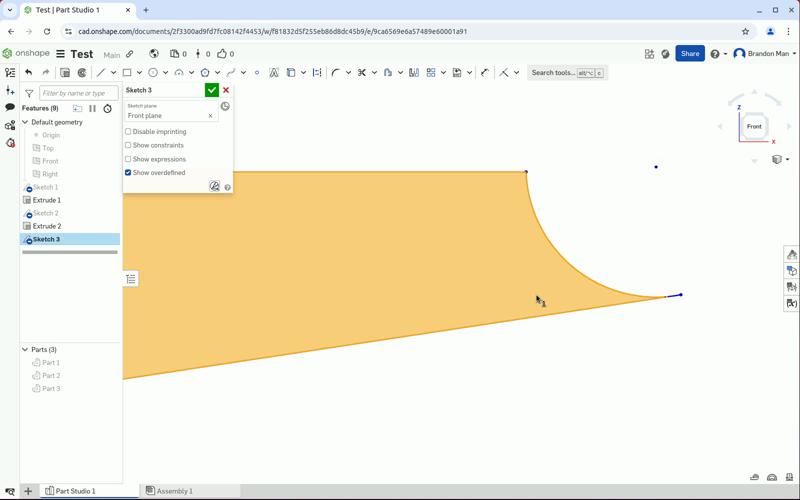
scroll(-6)
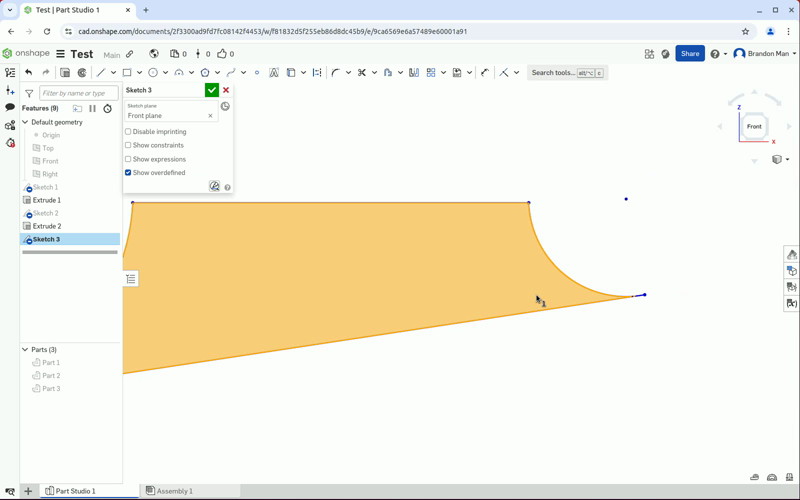
scroll(-6)
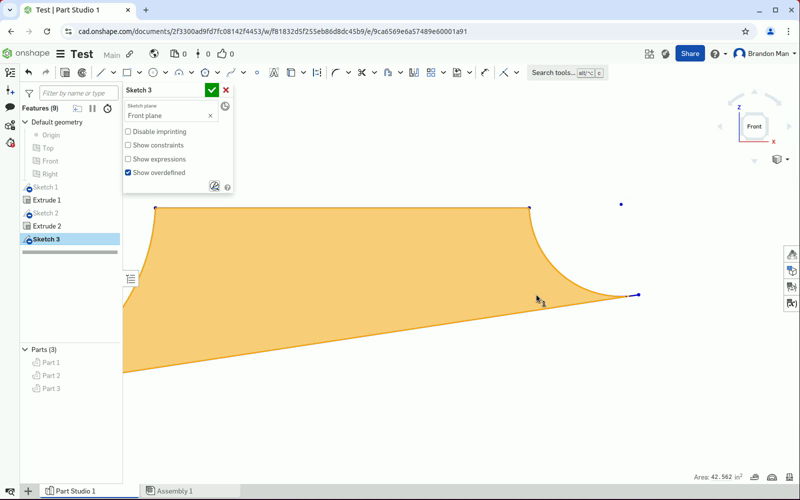
scroll(-6)
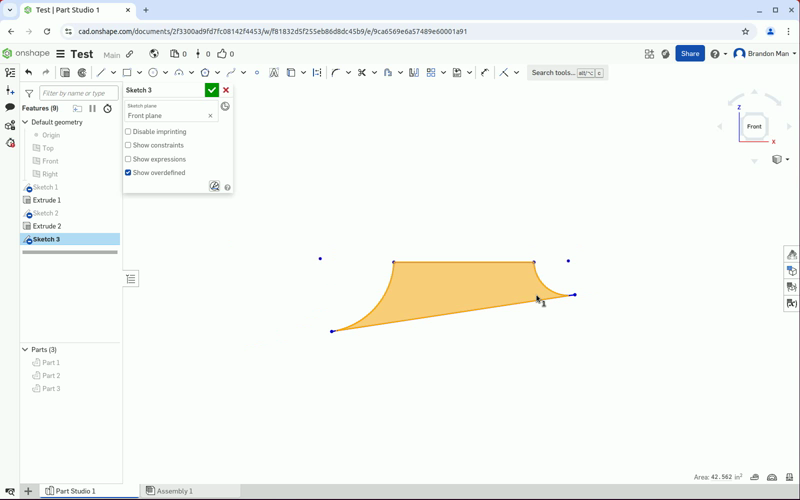
scroll(-6)
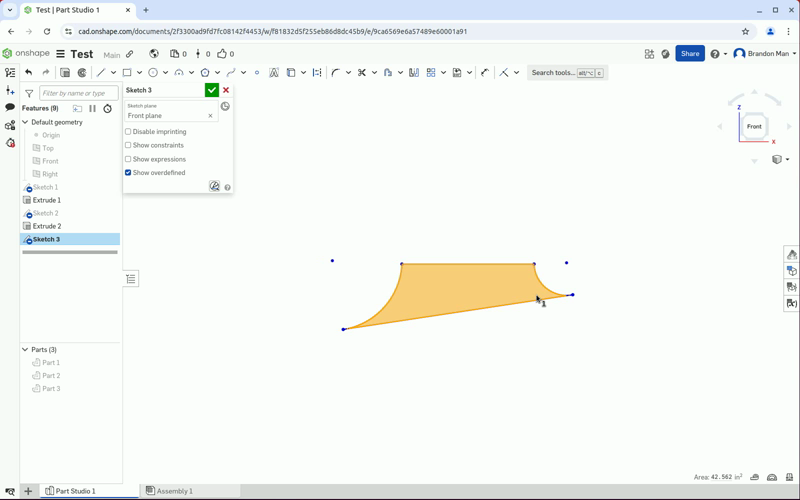
scroll(-6)
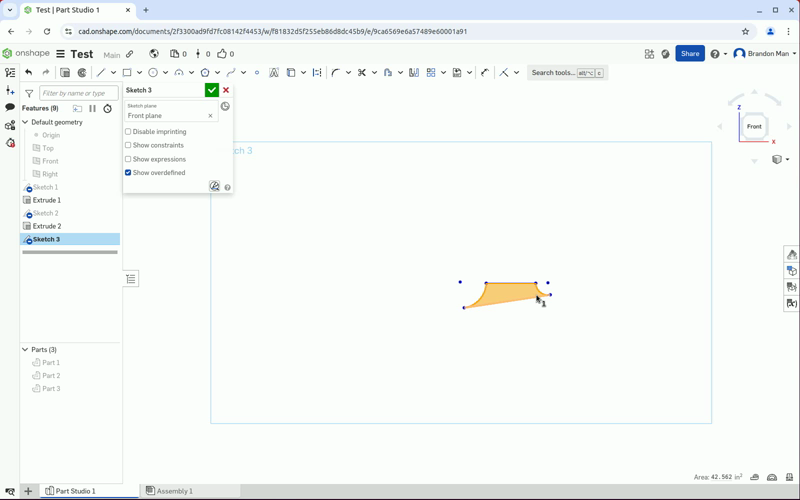
mouse_move(73, 352)
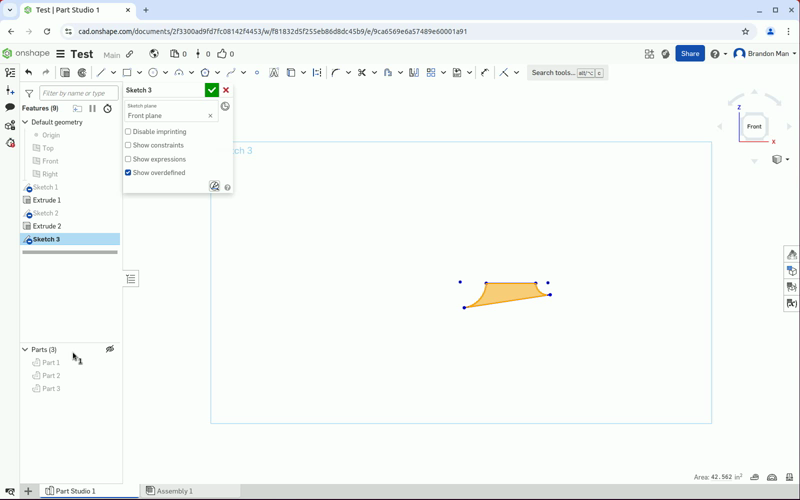
key(shift+y)
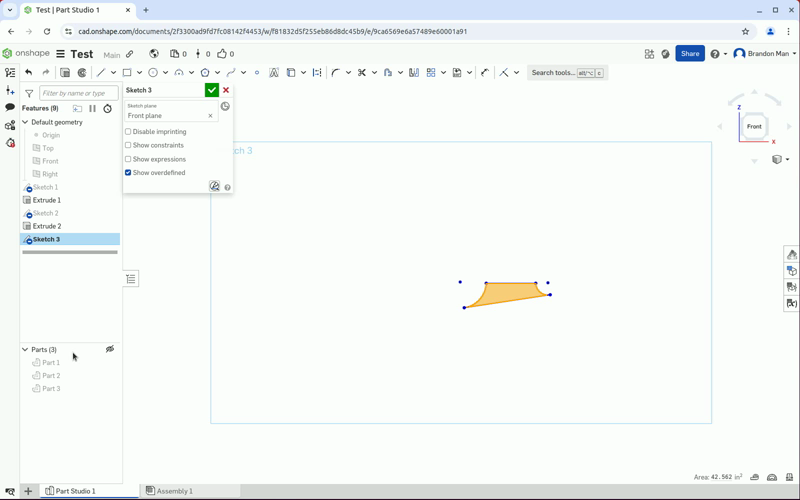
key(shift+e)
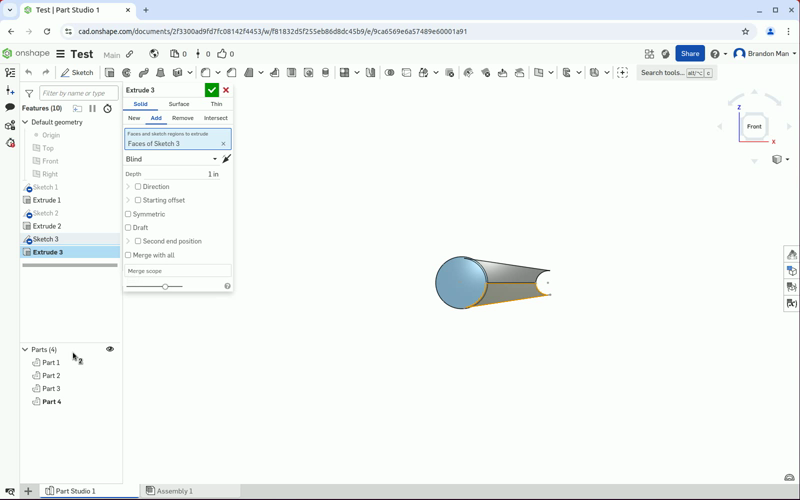
mouse_move(143, 106)
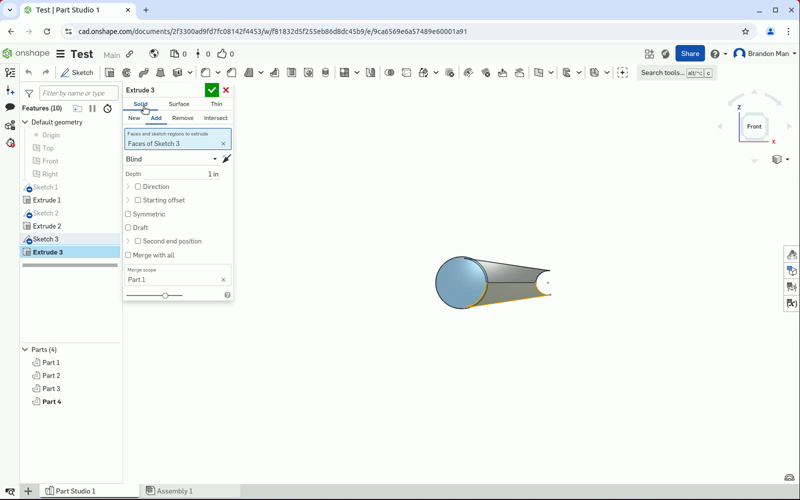
click(143, 106)
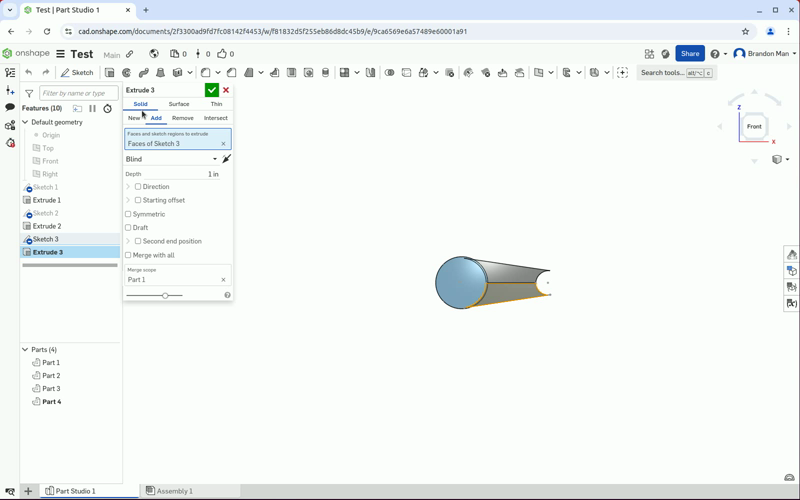
mouse_move(137, 120)
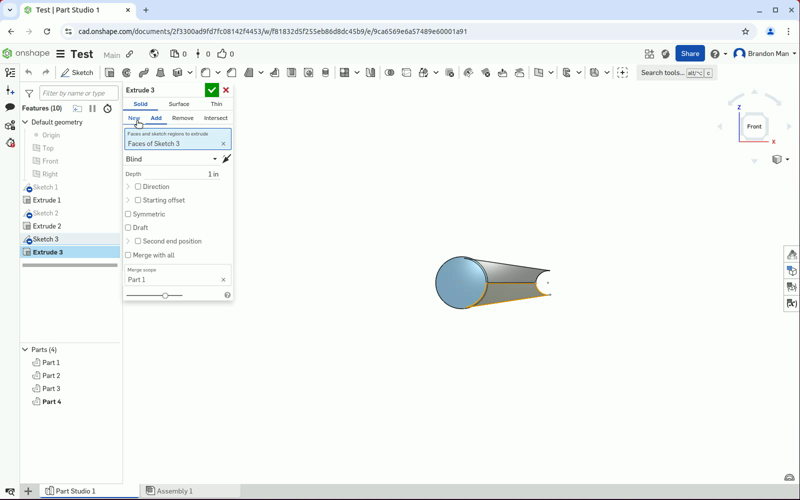
click(137, 120)
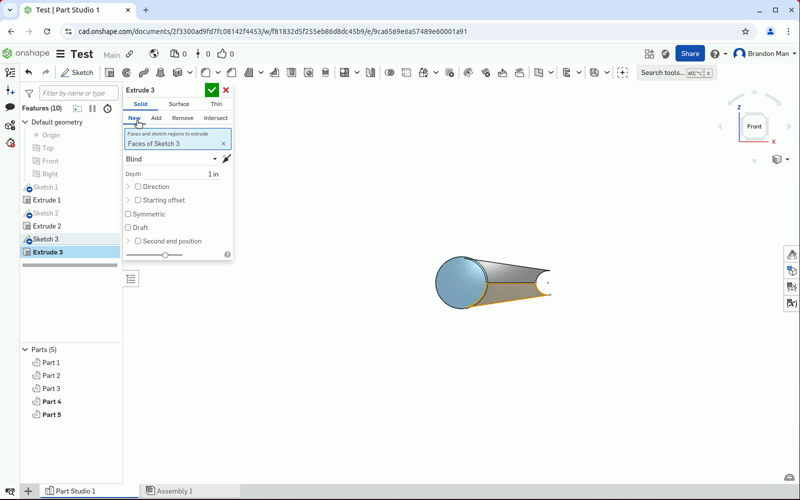
key(tab, 4)
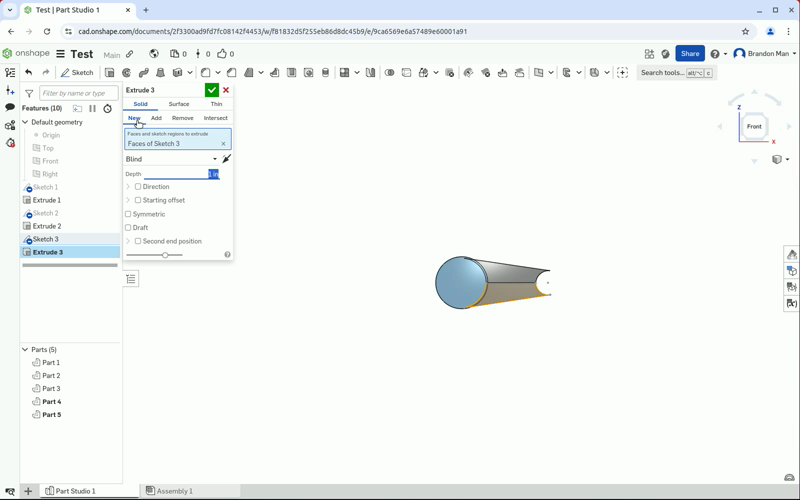
text(20.46)
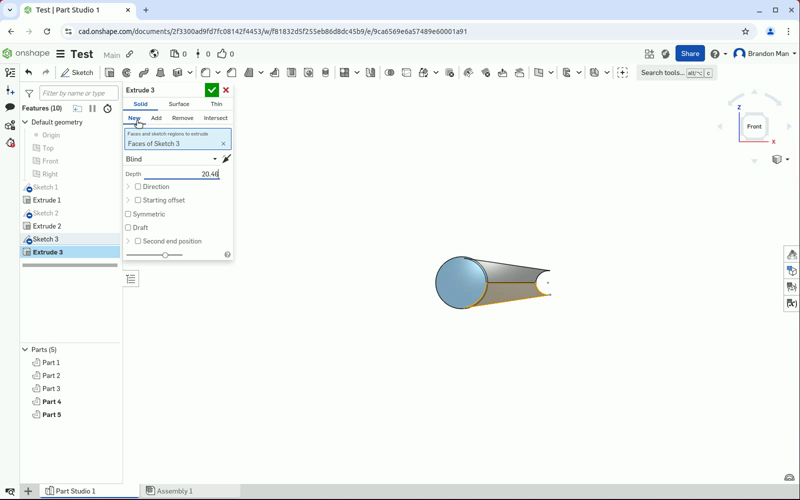
key(tab, 3)
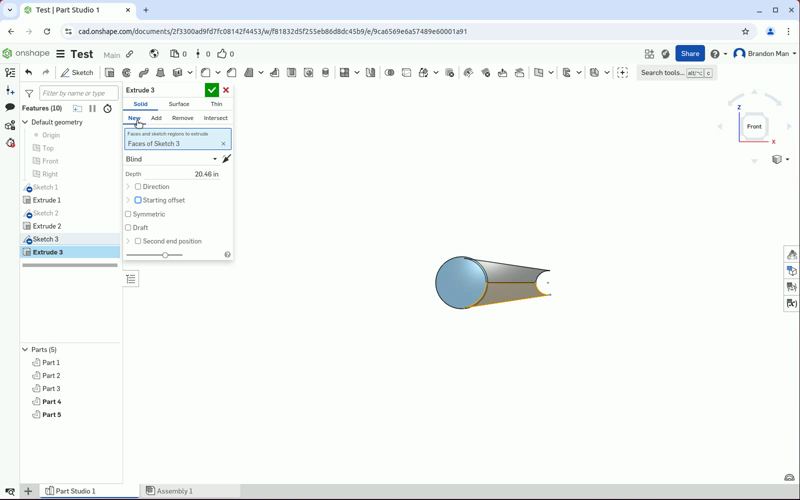
key(tab, 2)
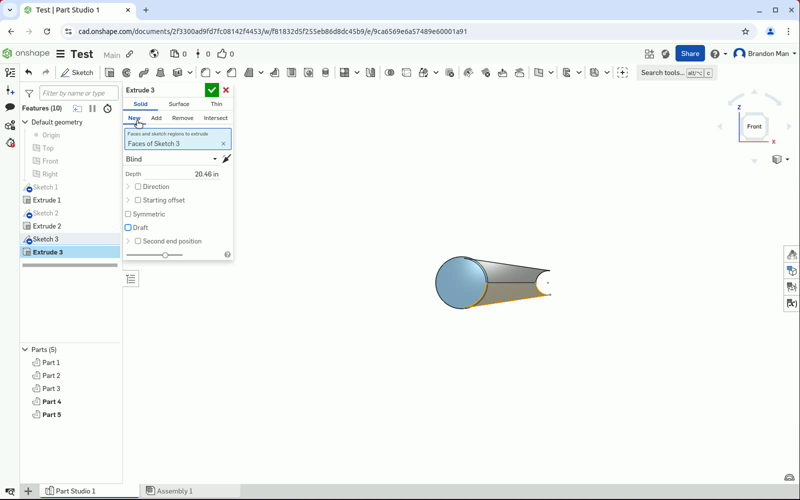
key(space)
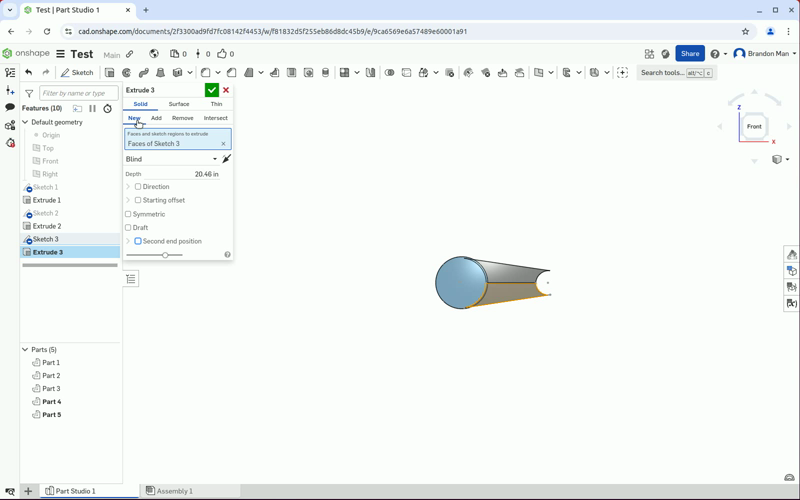
key(tab, 3)
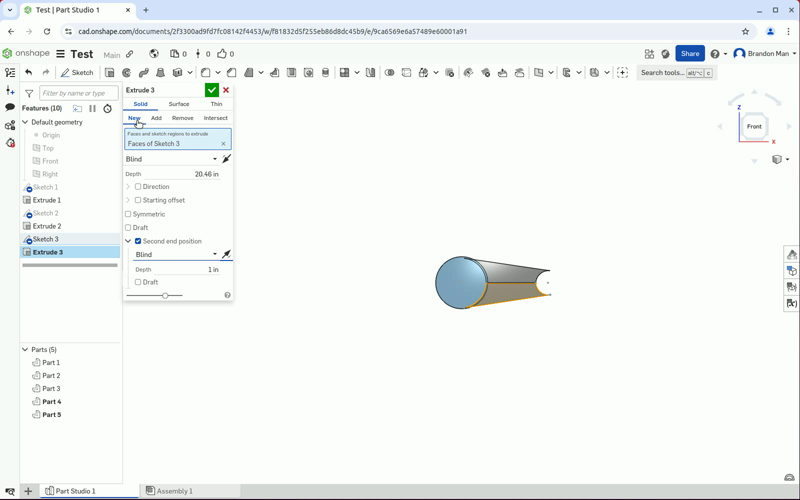
text(18.053)
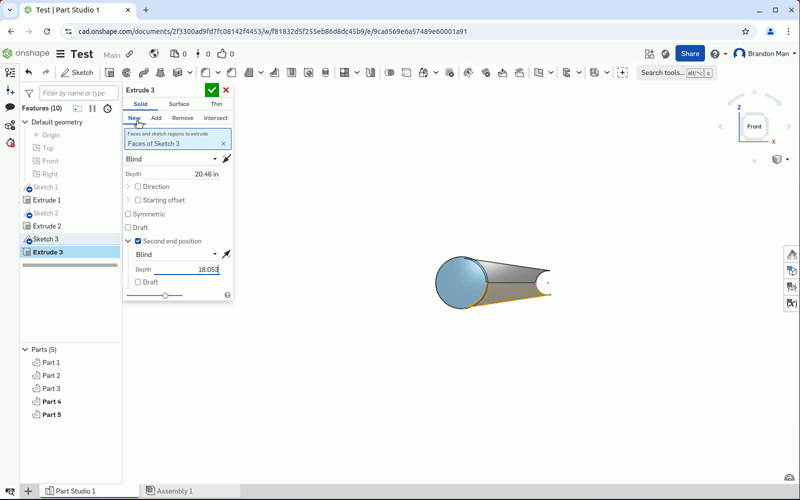
key(enter)
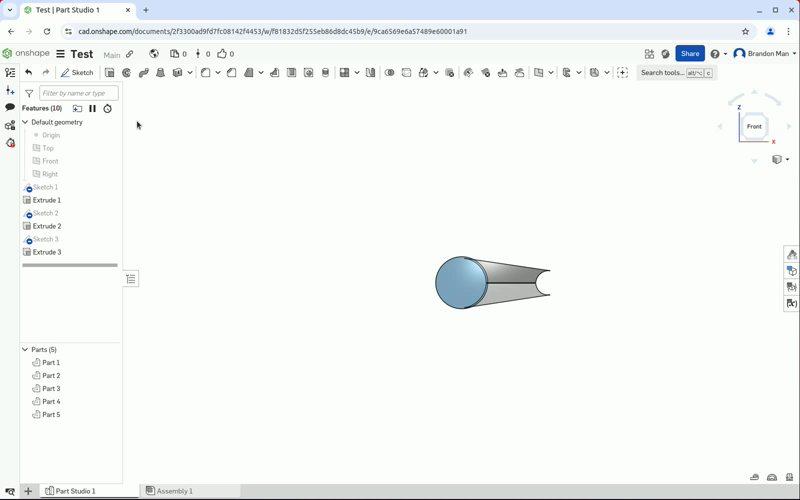
key(shift+h)
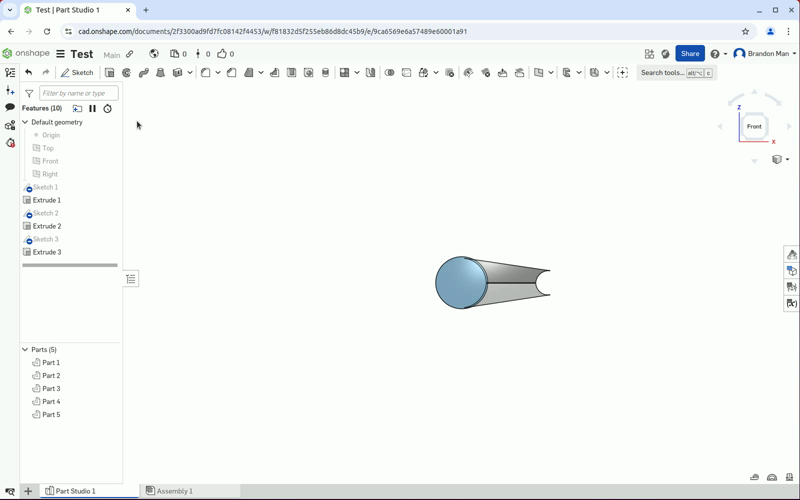
key(shift+h)
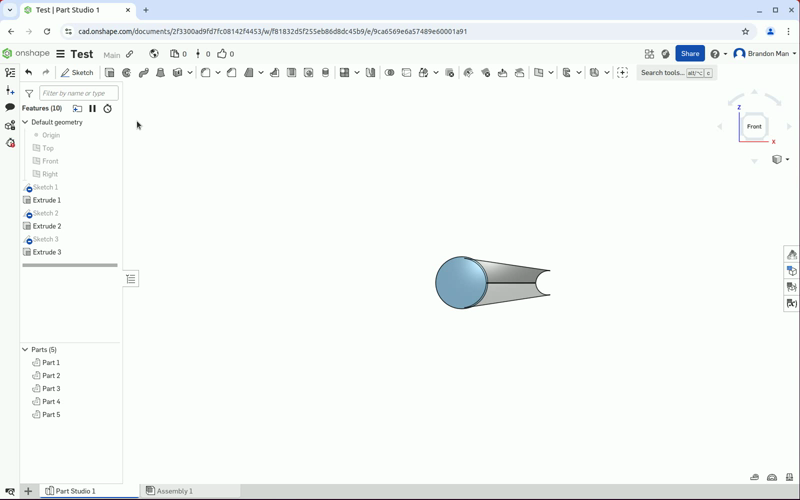
mouse_move(73, 189)
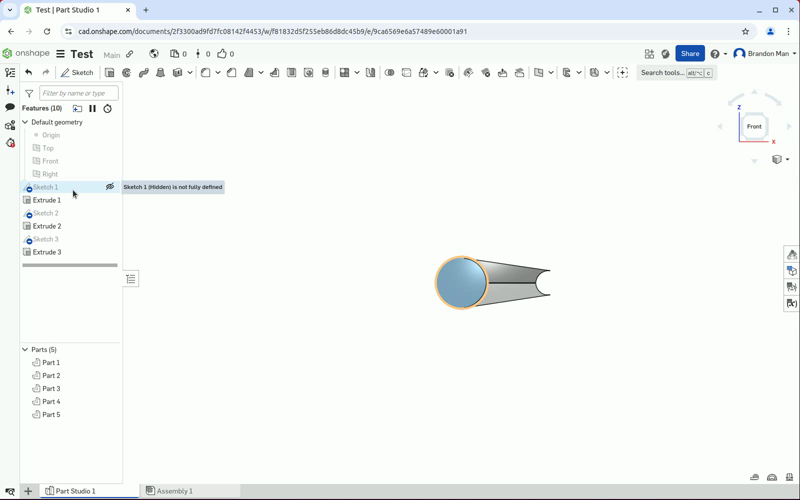
click(73, 189)
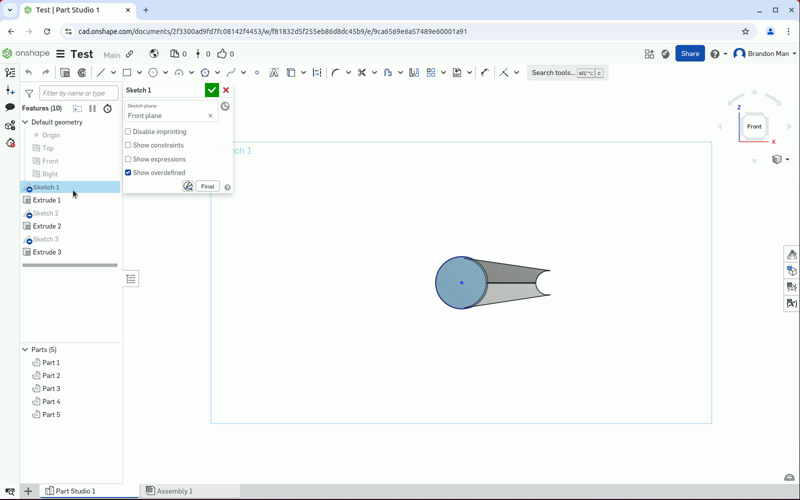
mouse_move(229, 92)
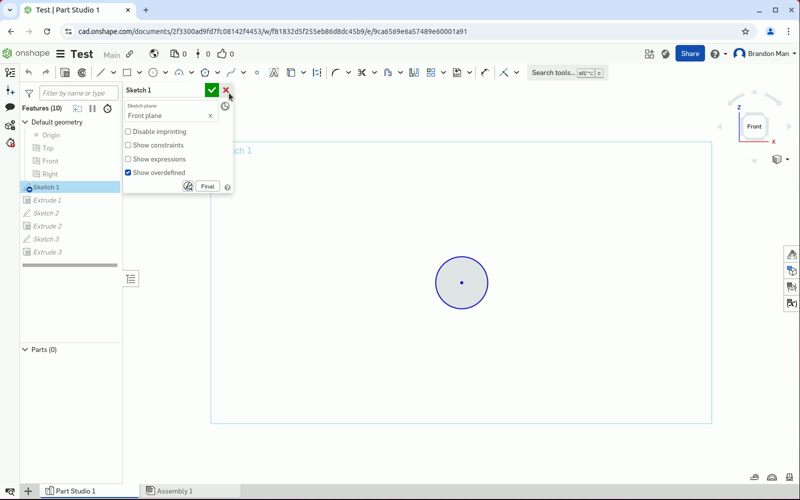
click(229, 92)
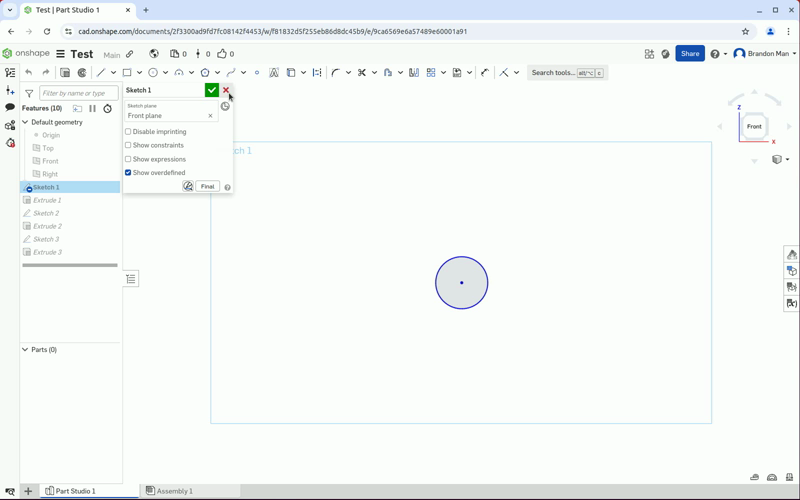
key(shift+s)
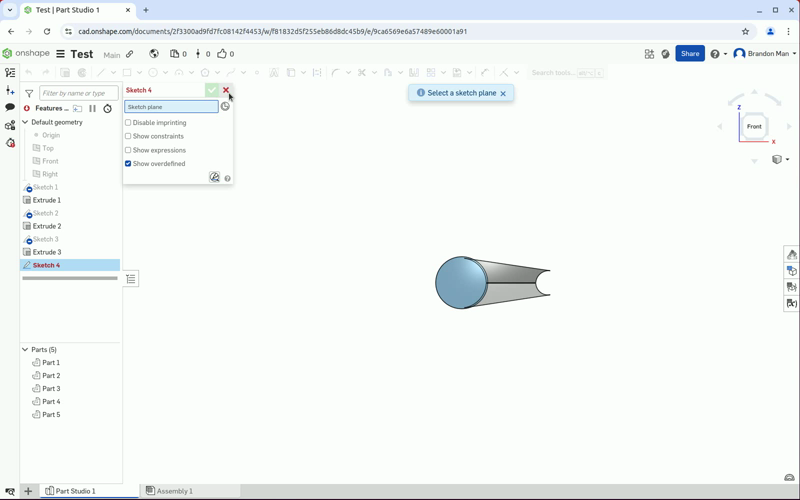
mouse_move(73, 163)
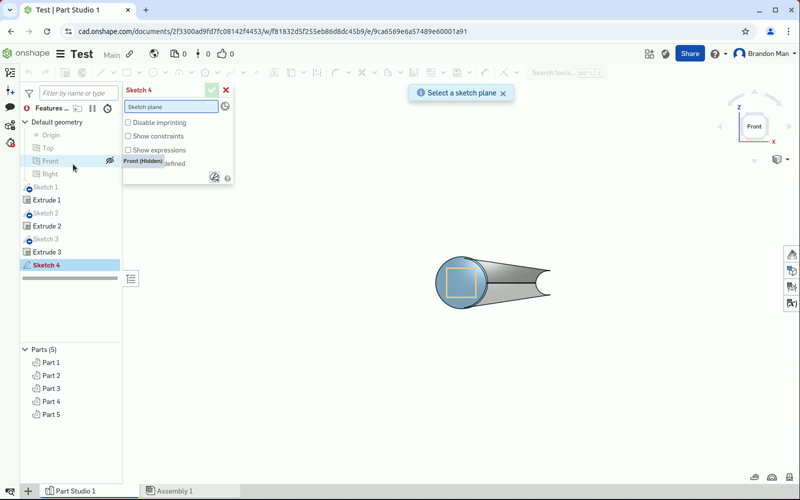
click(73, 163)
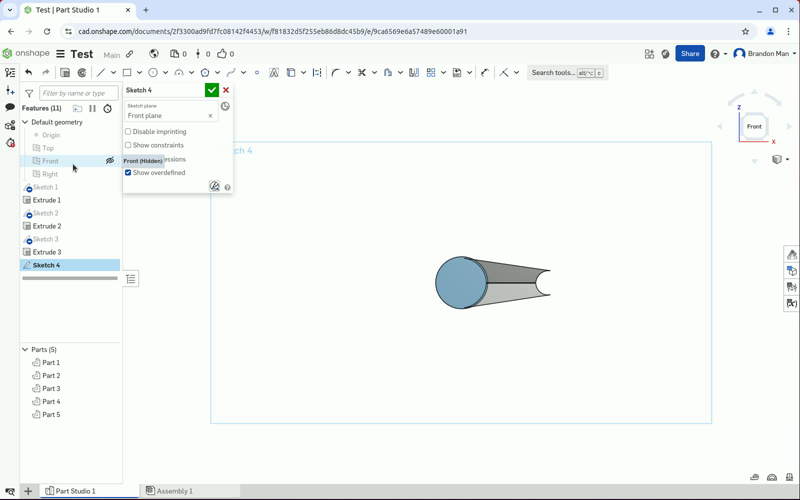
mouse_move(73, 352)
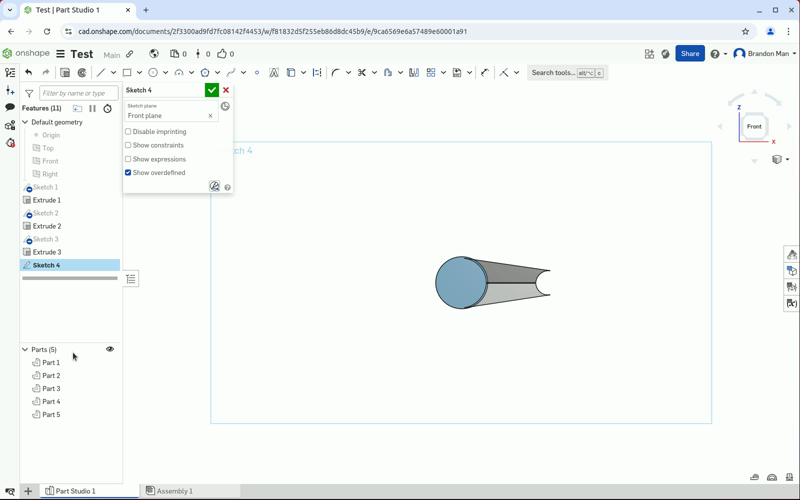
key(y)
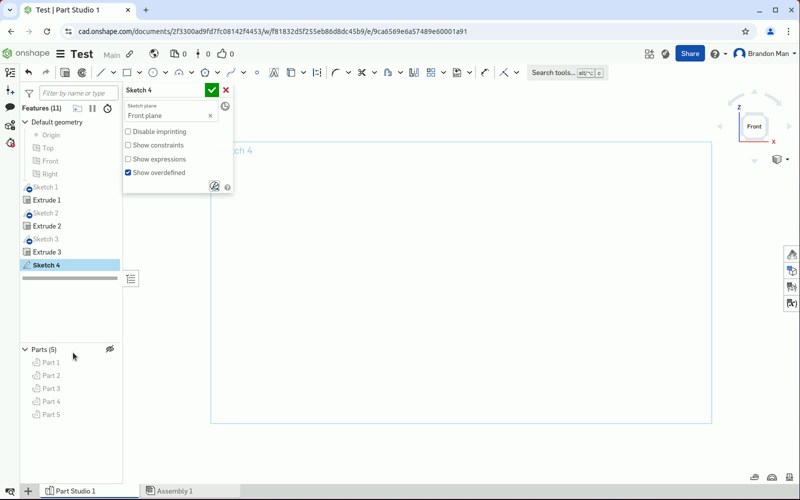
key(c)
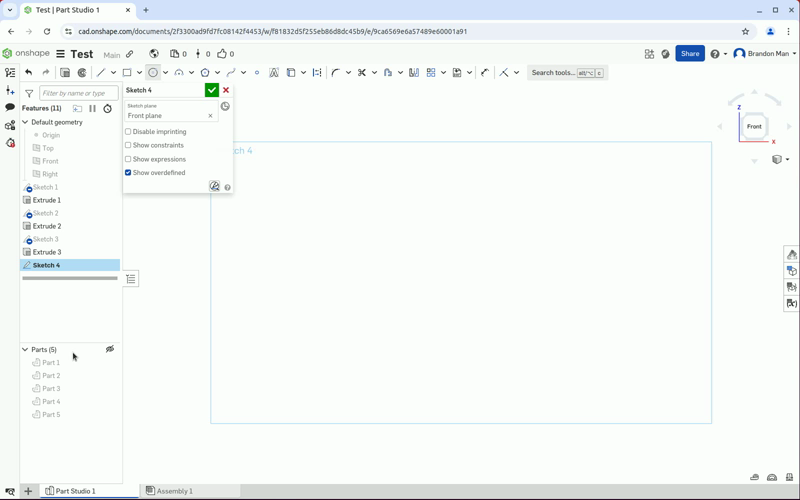
key_down(shift)
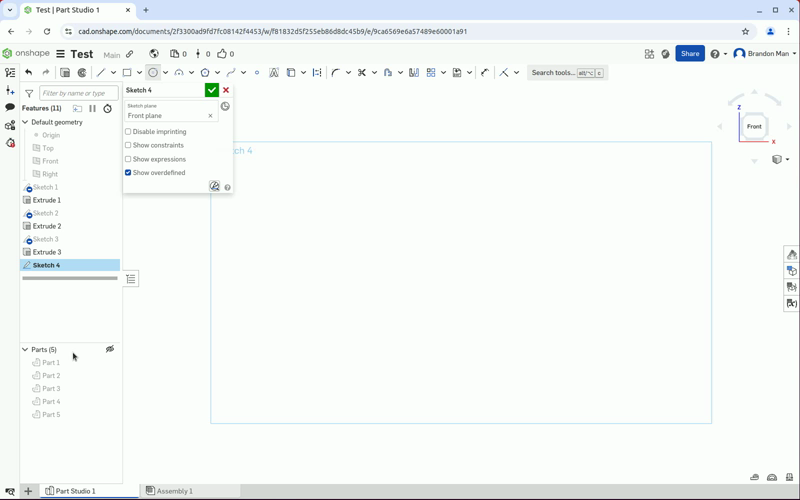
mouse_move(548, 282)
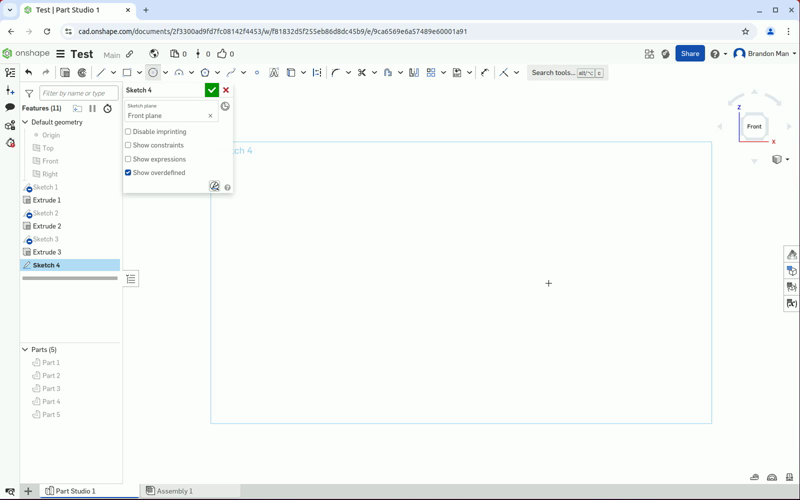
click(548, 282)
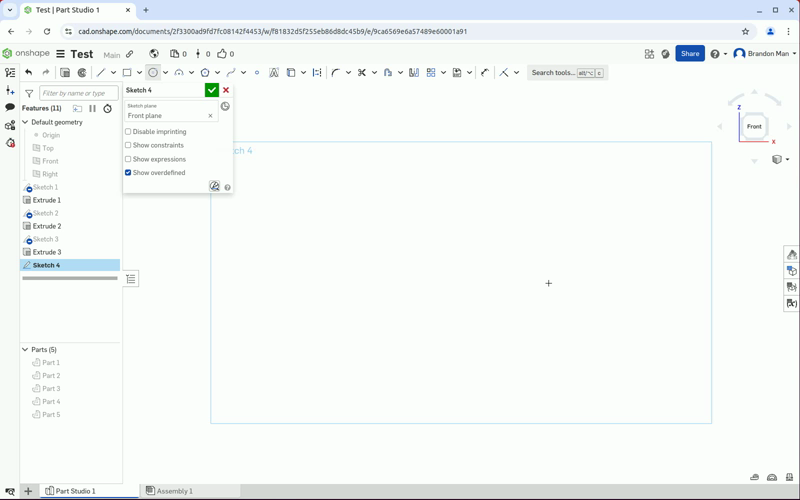
key_up(shift)
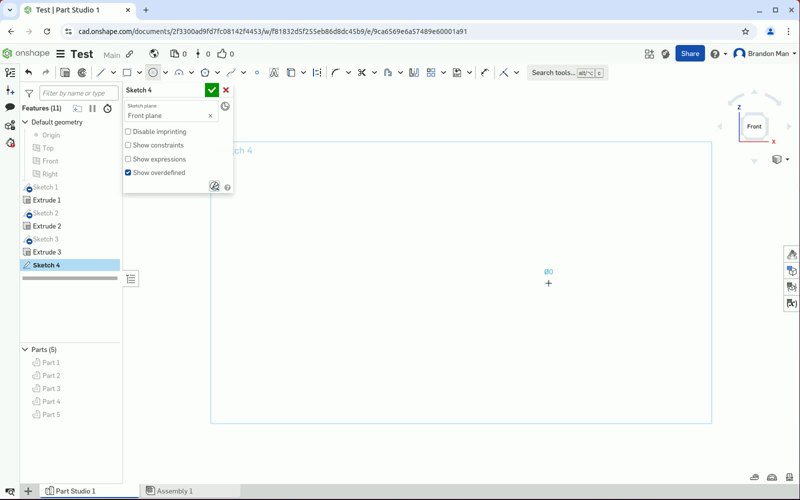
mouse_move(561, 282)
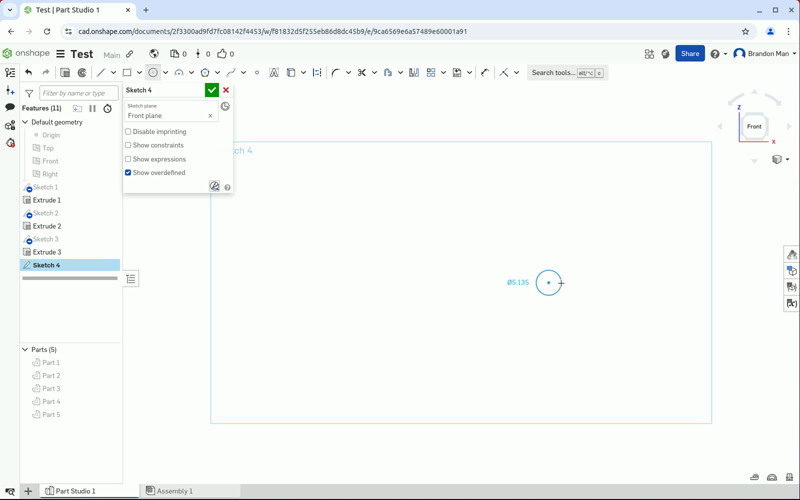
click(561, 282)
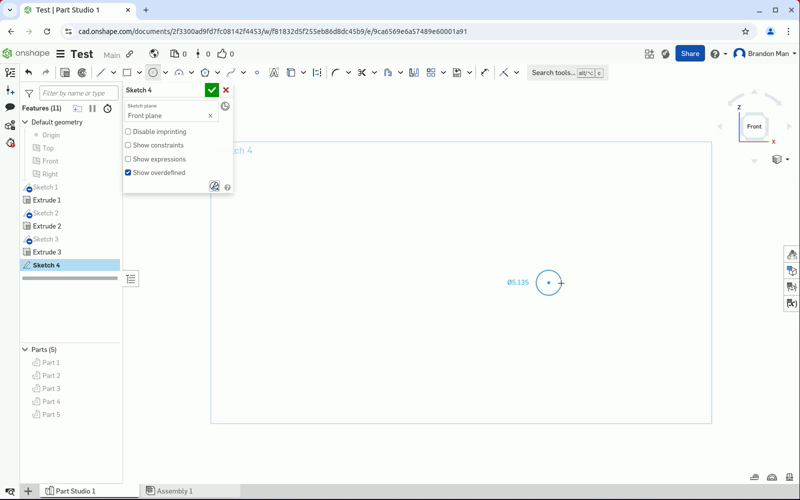
key(esc)
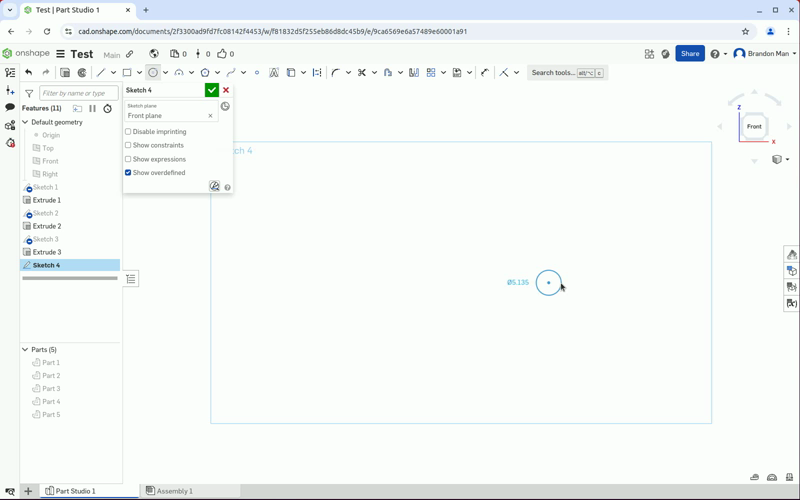
mouse_move(558, 279)
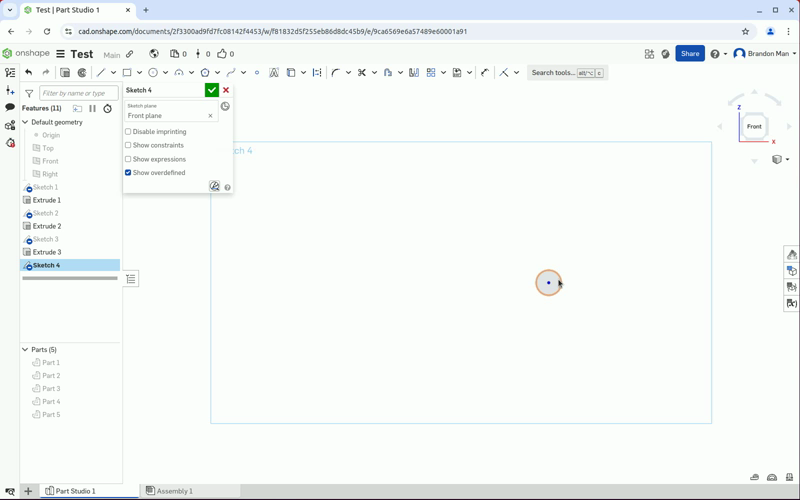
scroll(6)
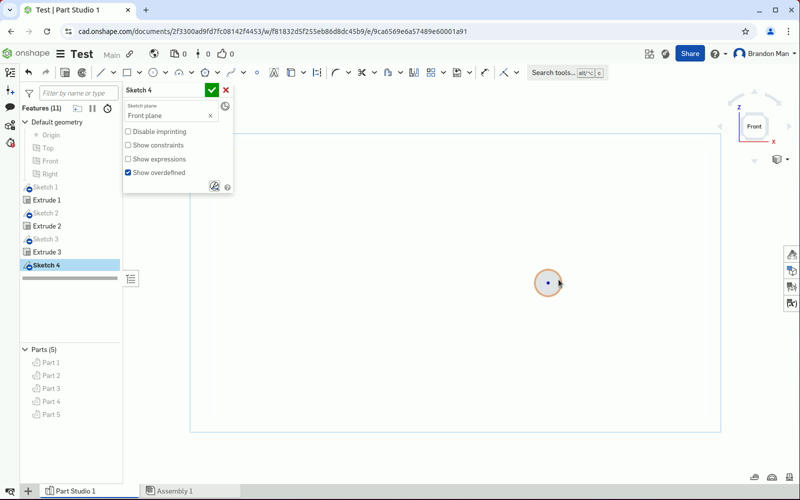
scroll(6)
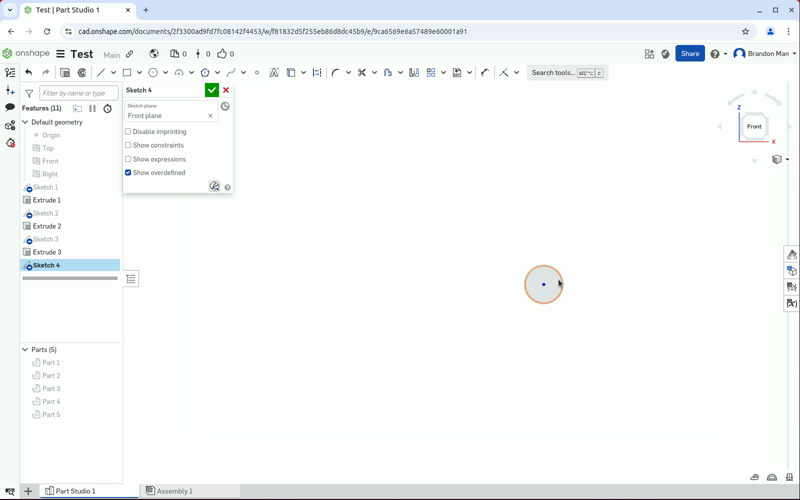
scroll(6)
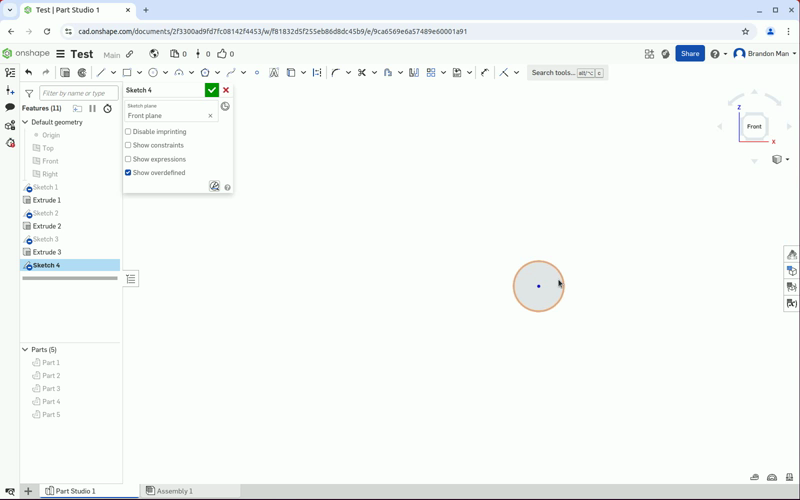
scroll(6)
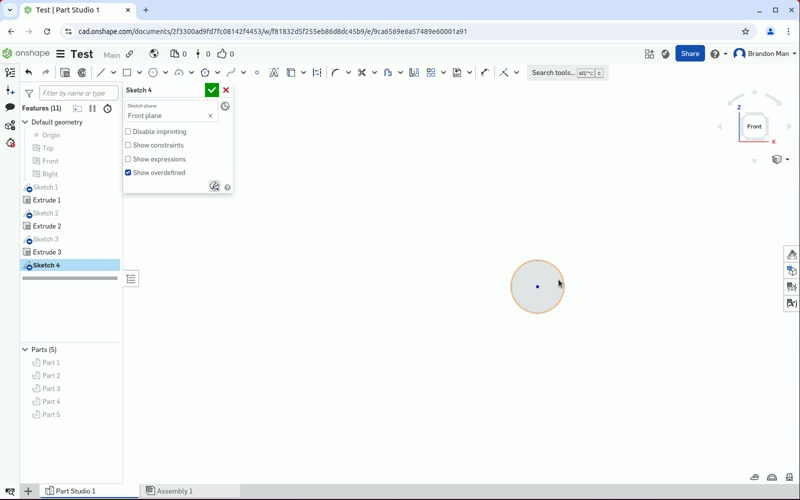
scroll(6)
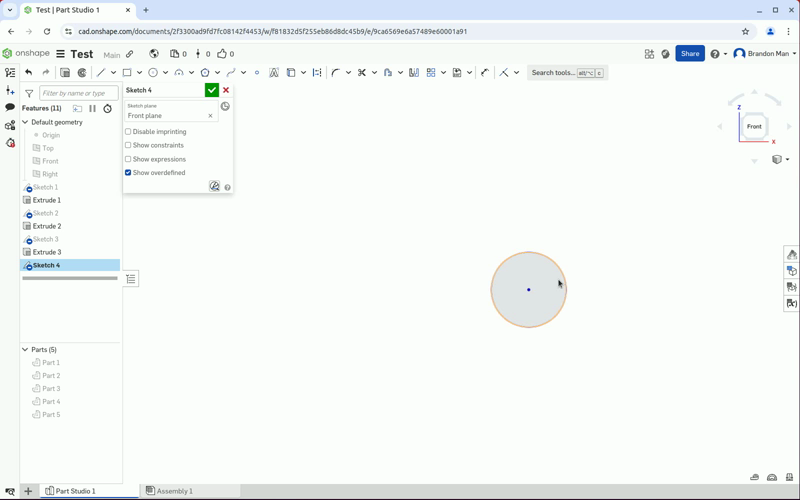
scroll(6)
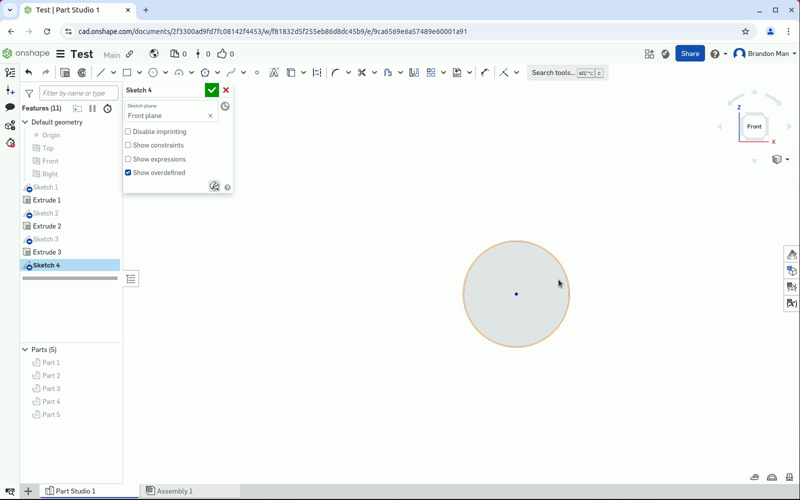
scroll(6)
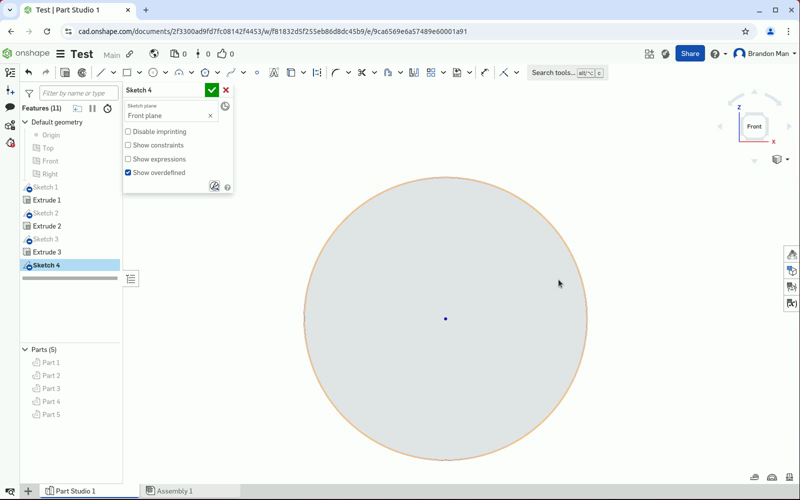
click(558, 279)
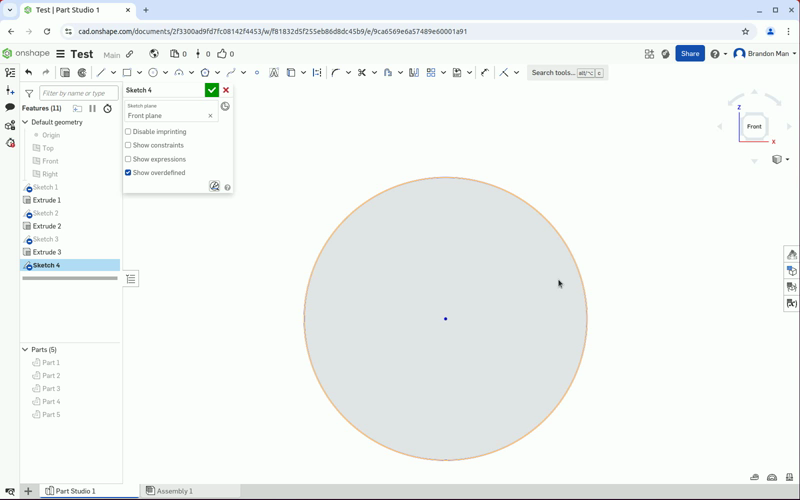
scroll(-6)
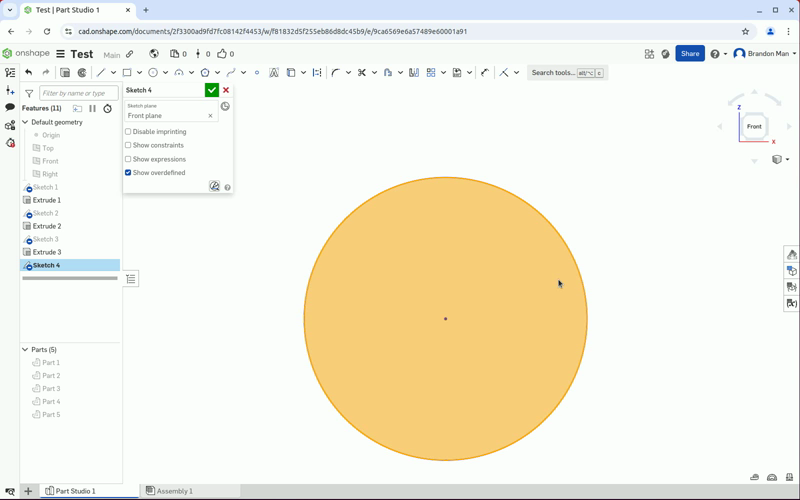
scroll(-6)
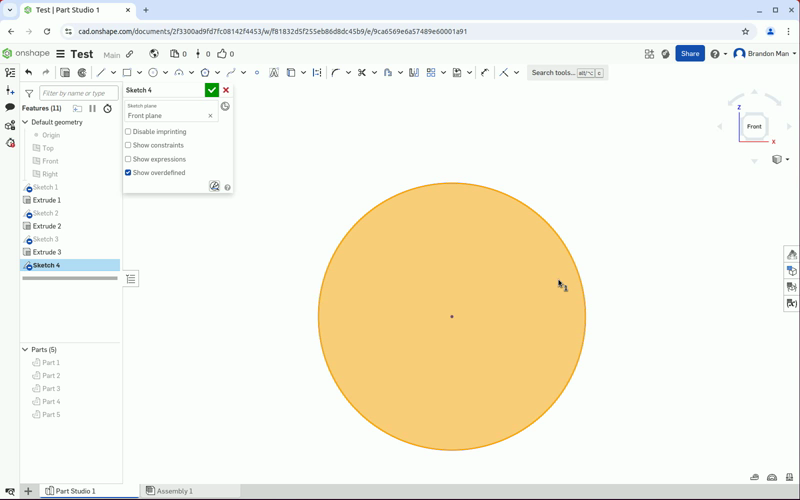
scroll(-6)
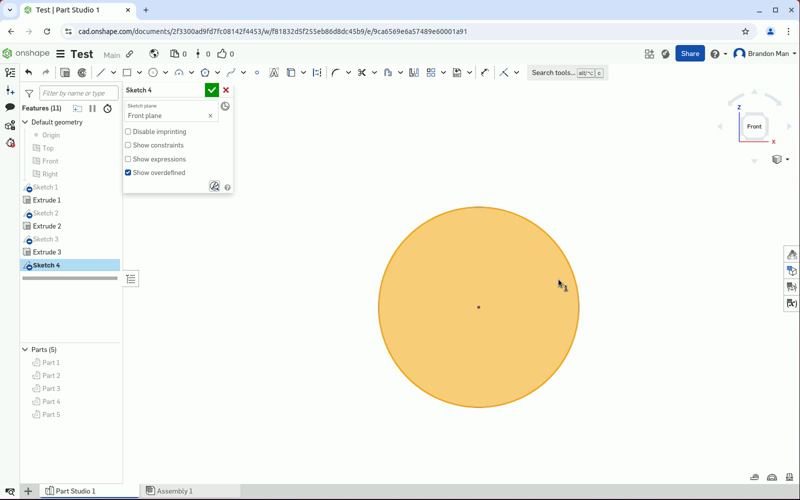
scroll(-6)
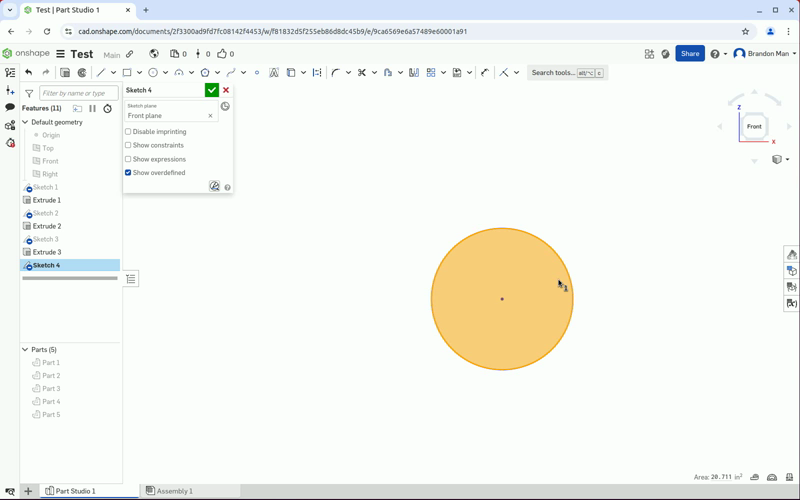
scroll(-6)
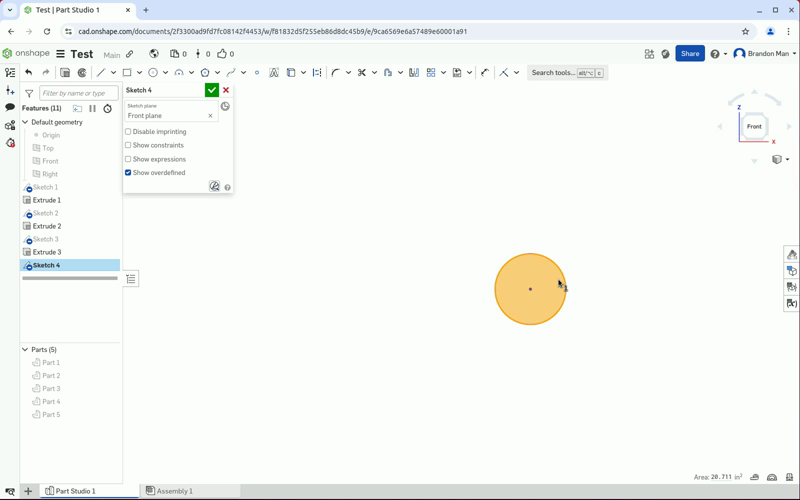
scroll(-6)
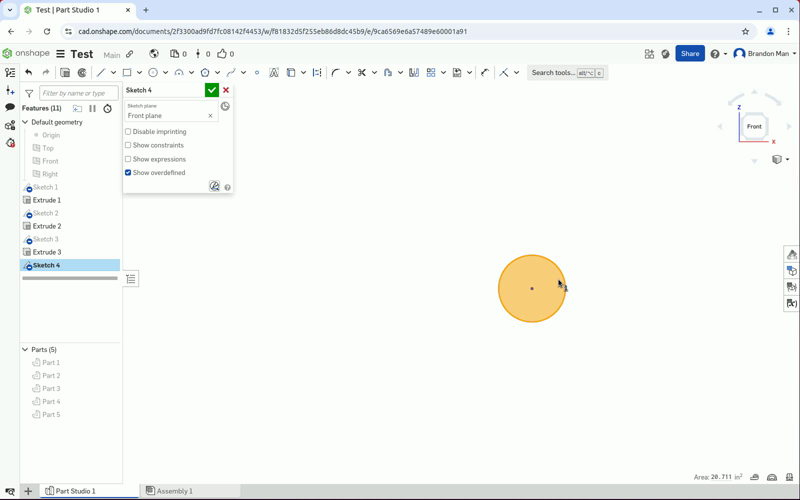
scroll(-6)
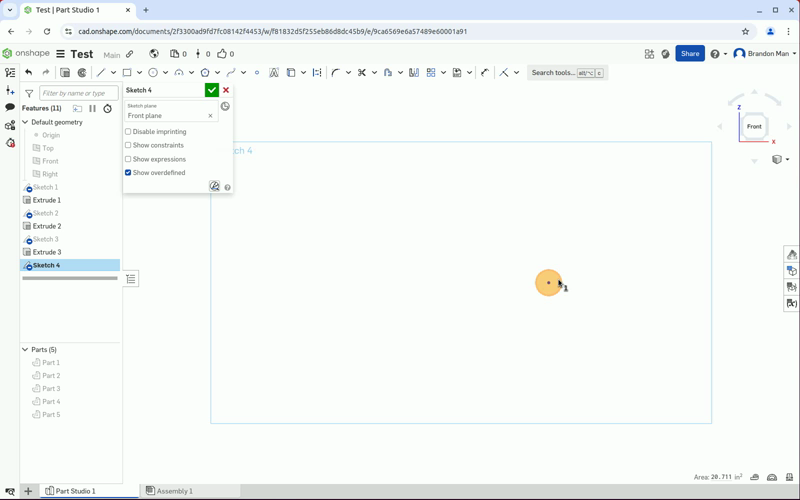
mouse_move(73, 352)
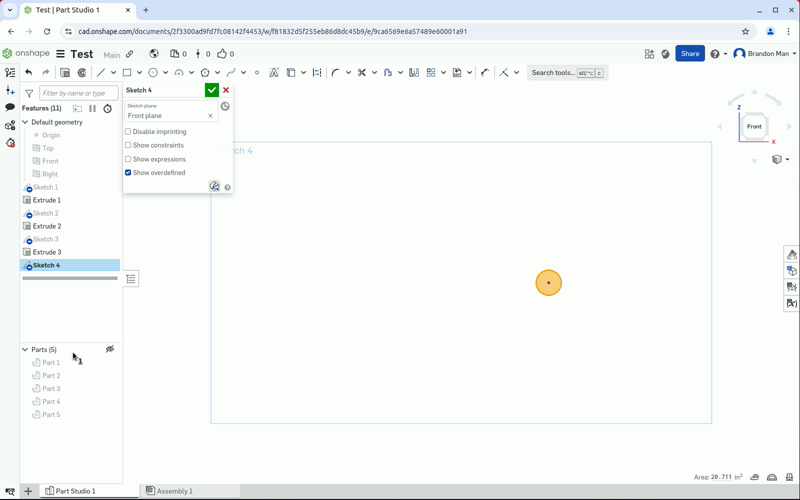
key(shift+y)
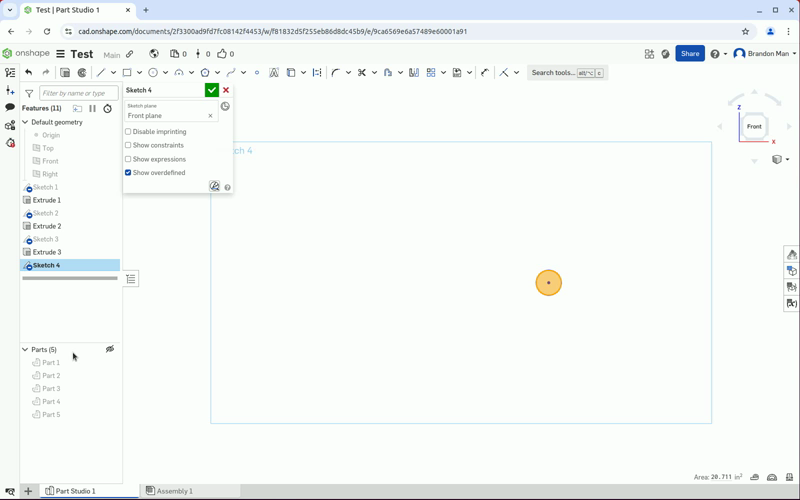
key(shift+e)
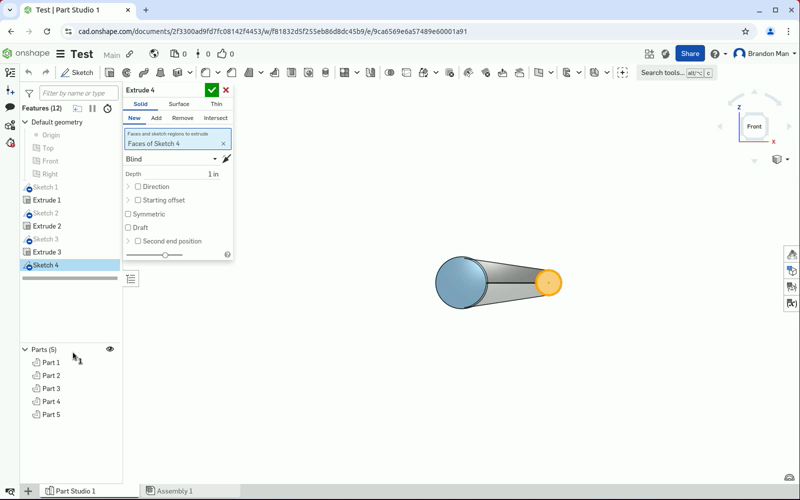
mouse_move(143, 106)
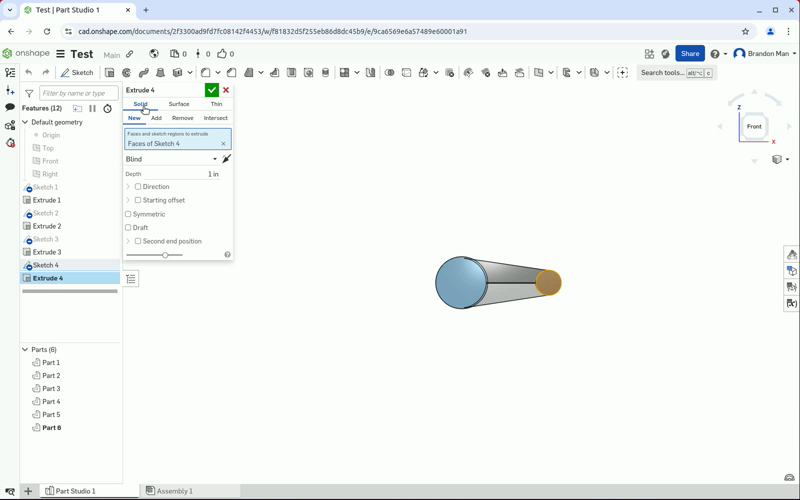
click(143, 106)
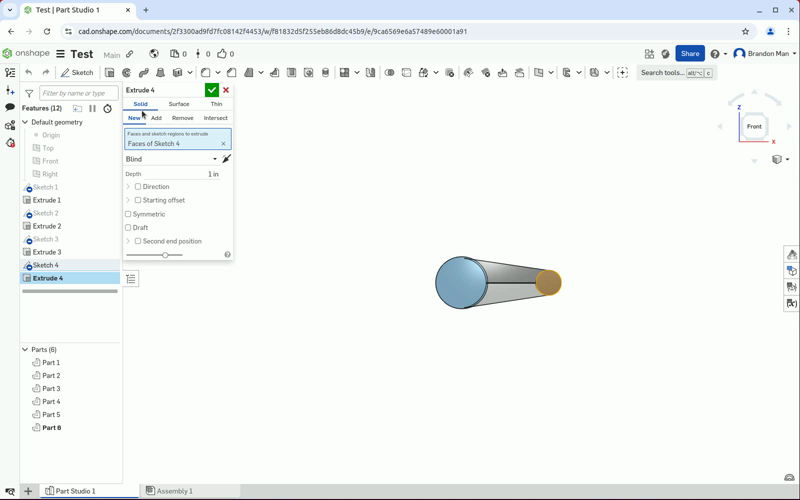
mouse_move(137, 120)
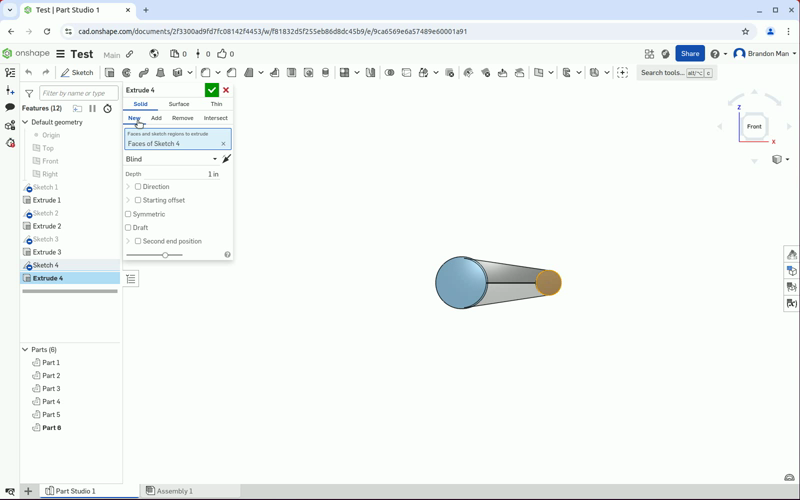
click(137, 120)
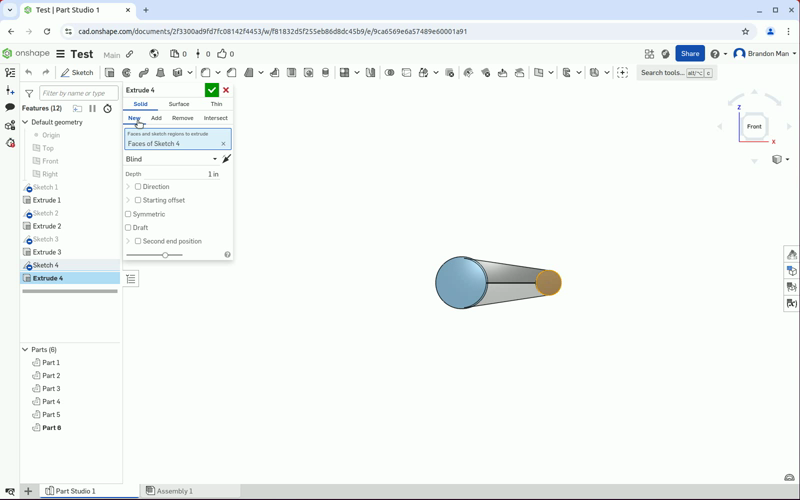
key(tab, 4)
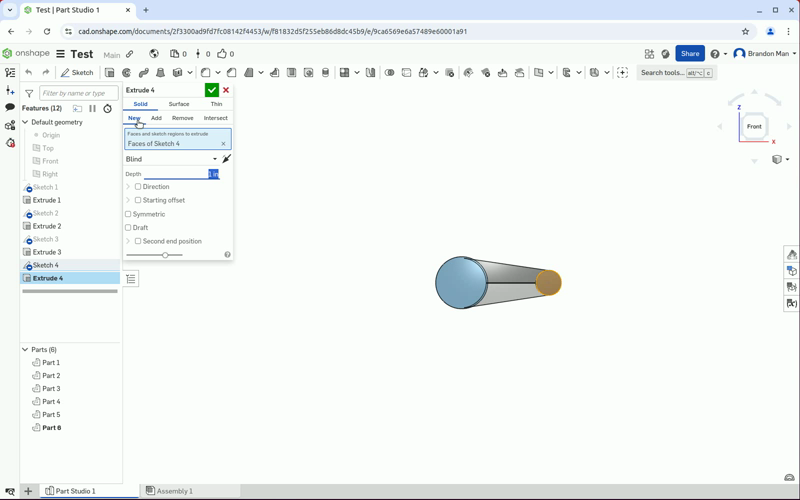
text(20.46)
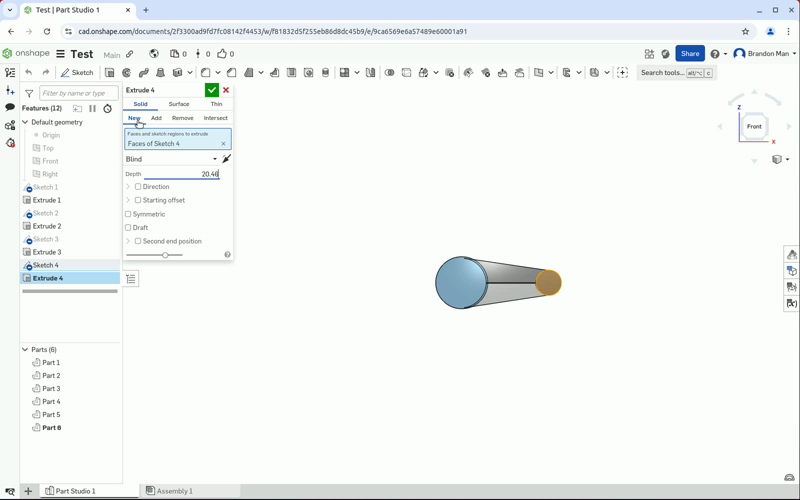
key(tab, 3)
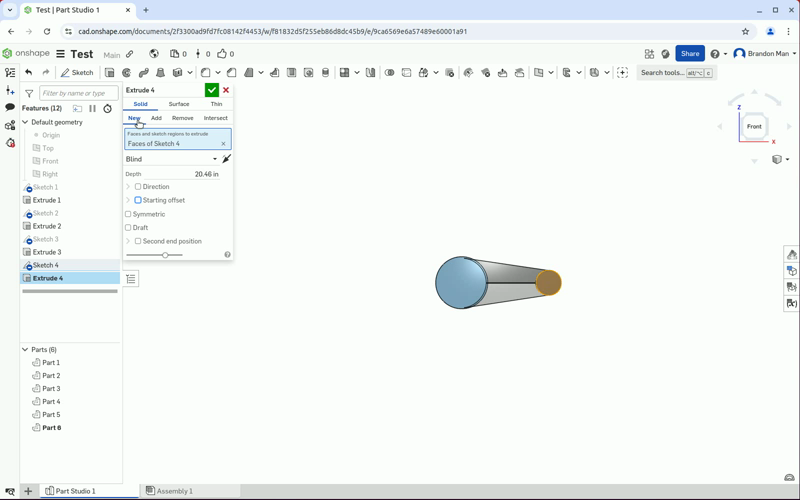
key(tab, 2)
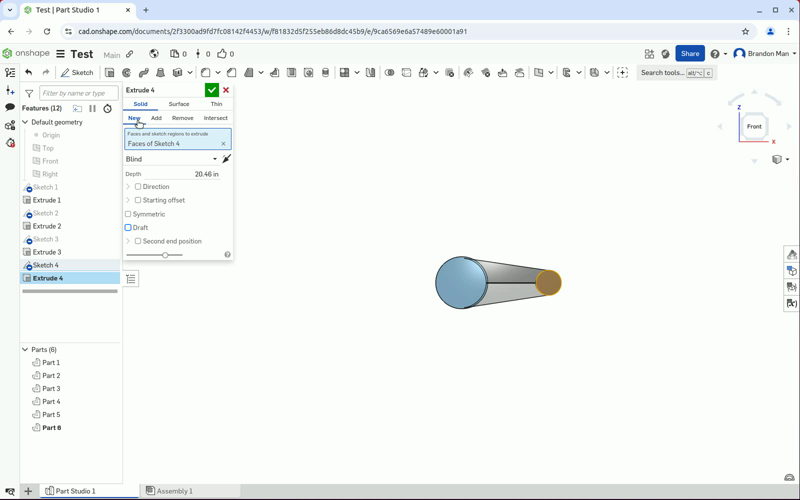
key(space)
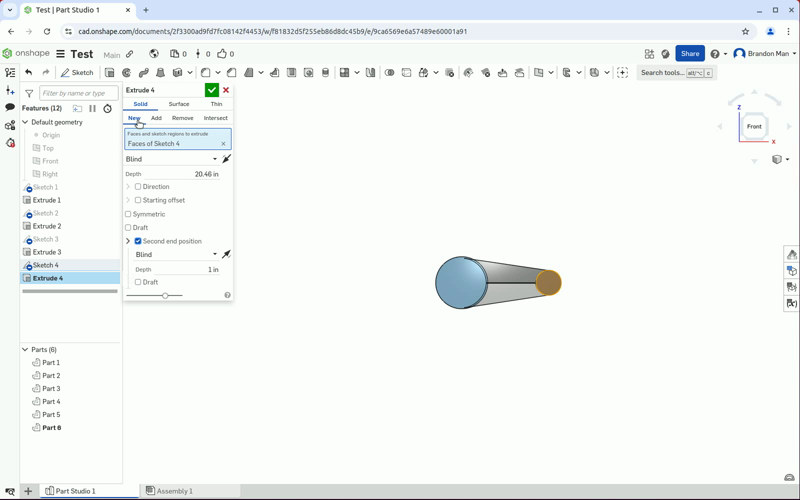
key(tab, 3)
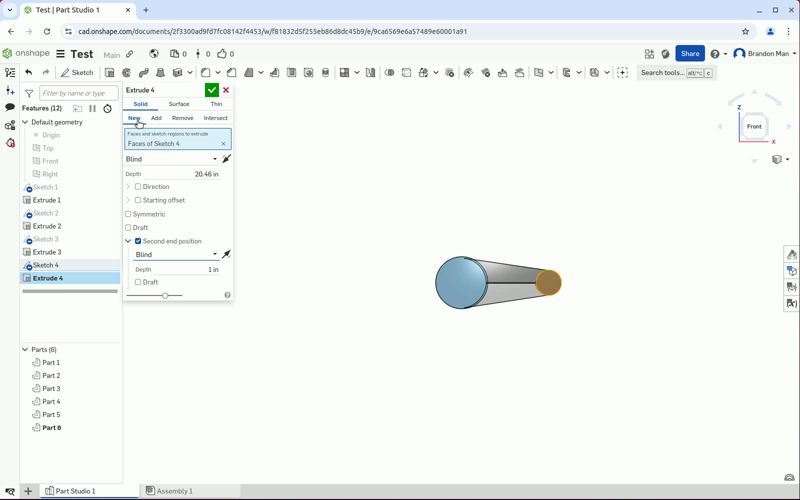
text(18.053)
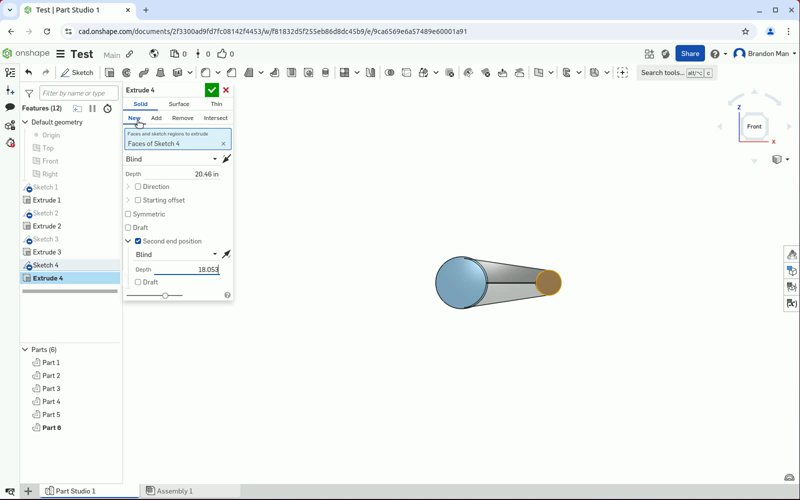
key(enter)
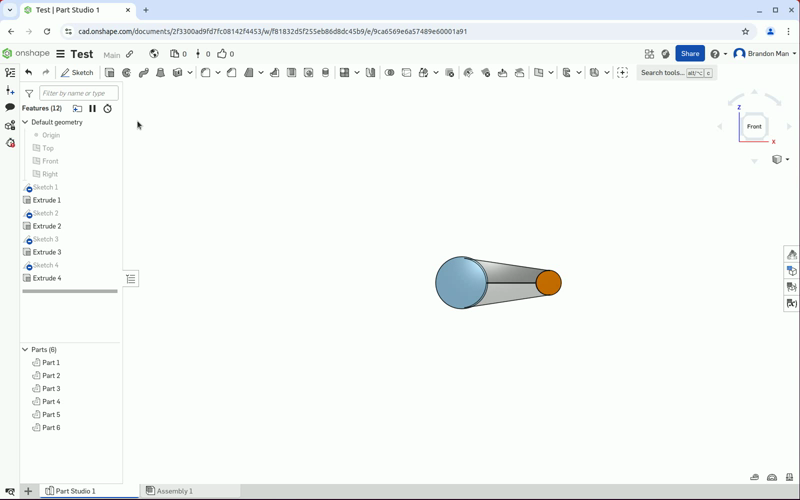
key(shift+h)
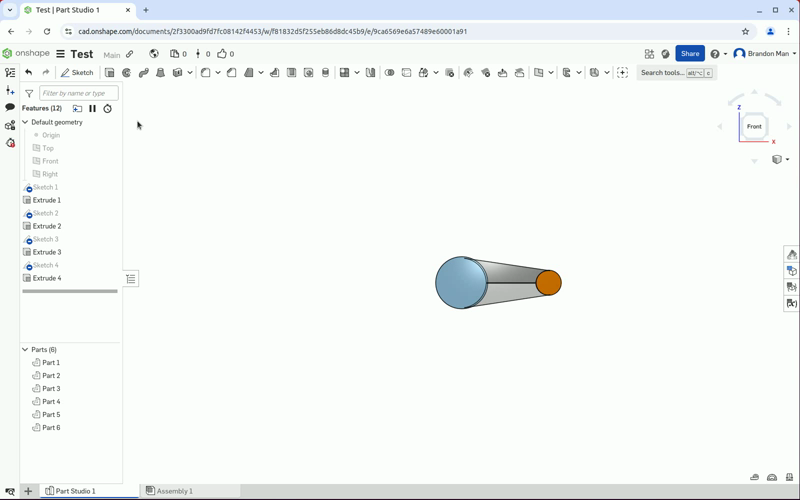
key(shift+h)
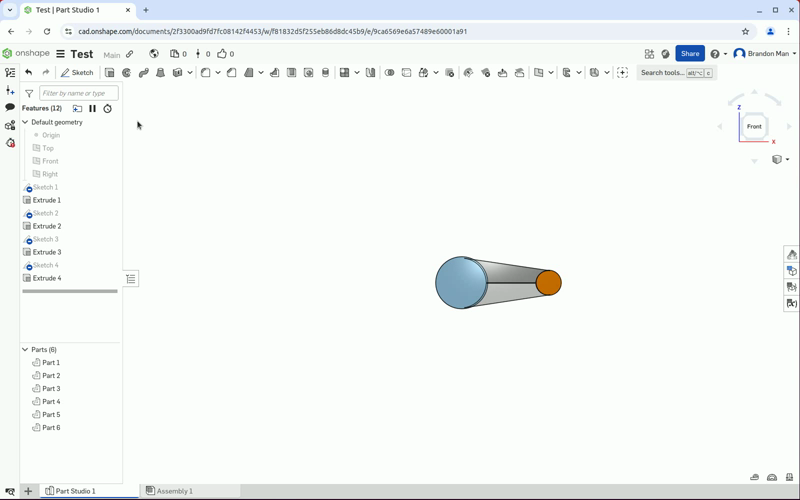
mouse_move(73, 189)
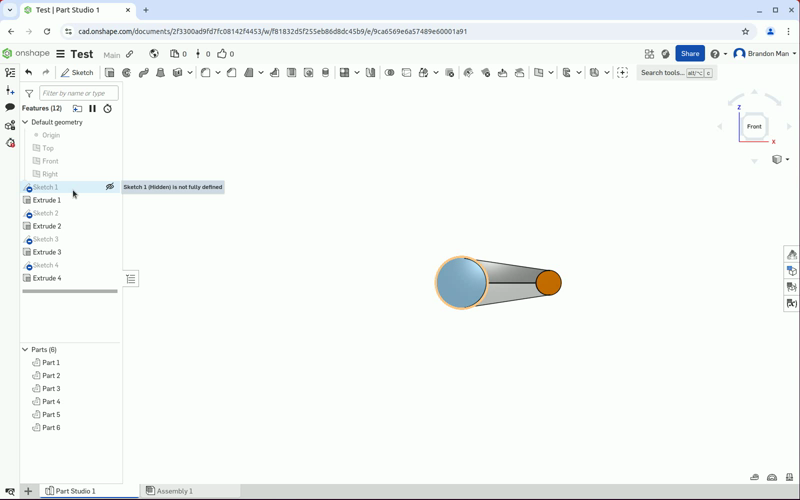
click(73, 189)
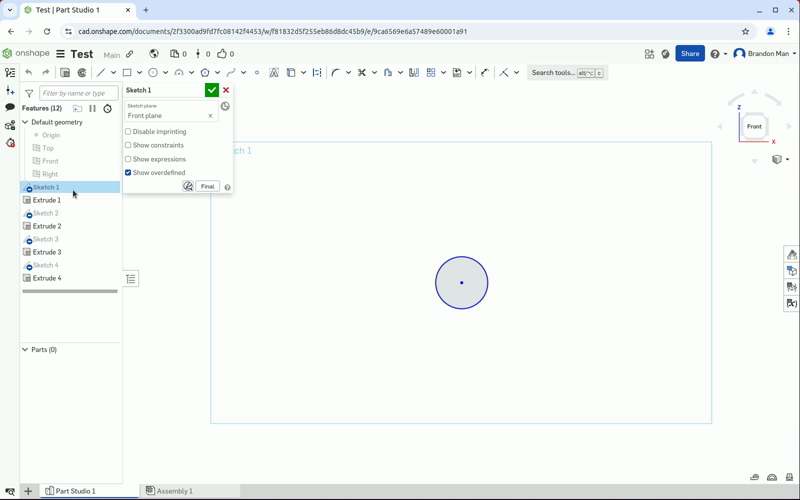
mouse_move(229, 92)
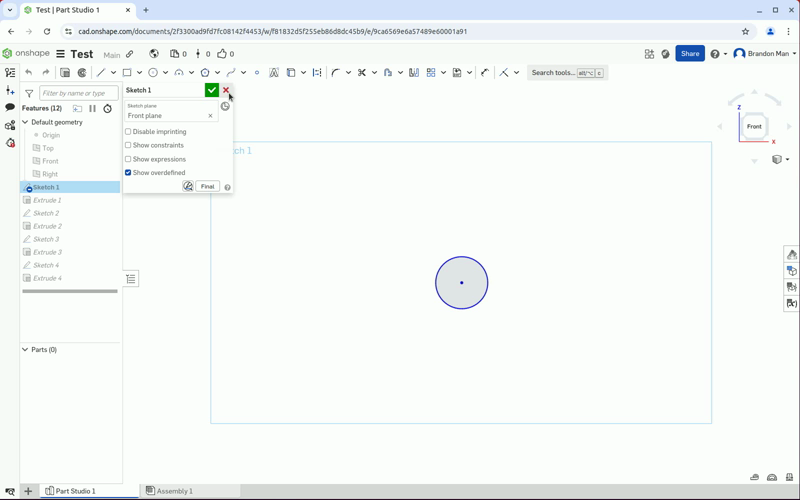
click(229, 92)
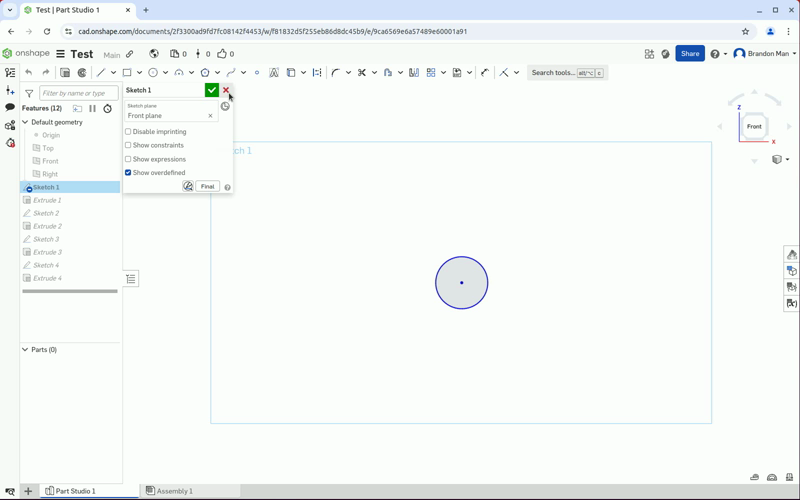
key(shift+s)
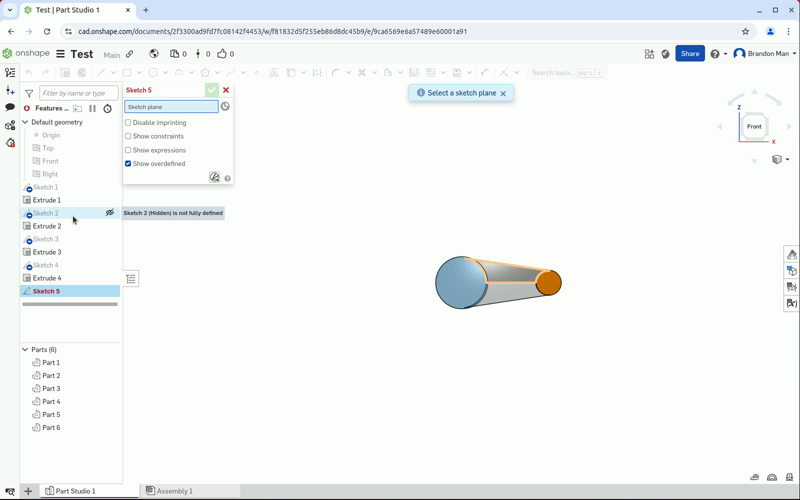
scroll(3)
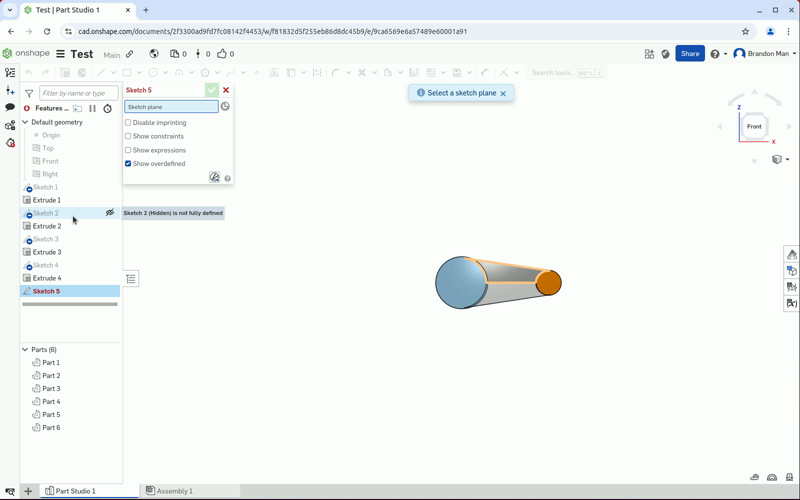
mouse_move(73, 163)
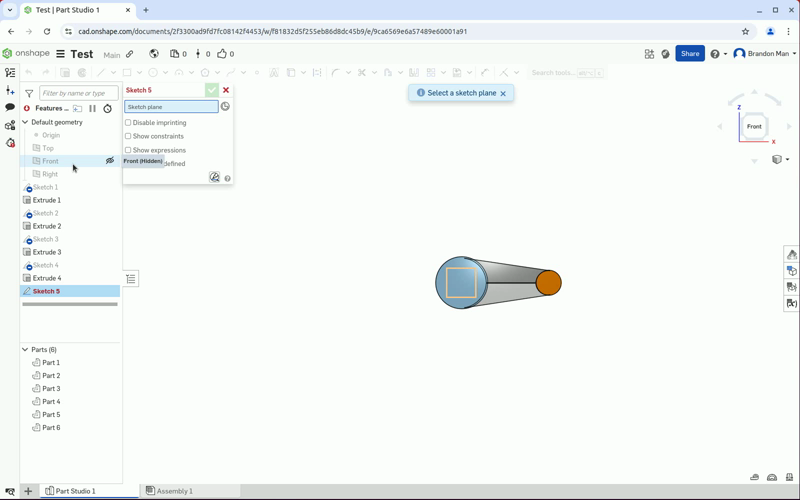
click(73, 163)
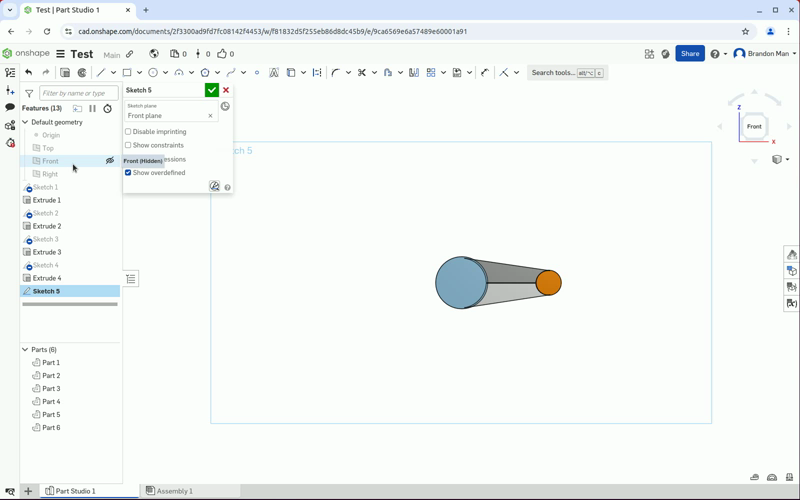
mouse_move(73, 352)
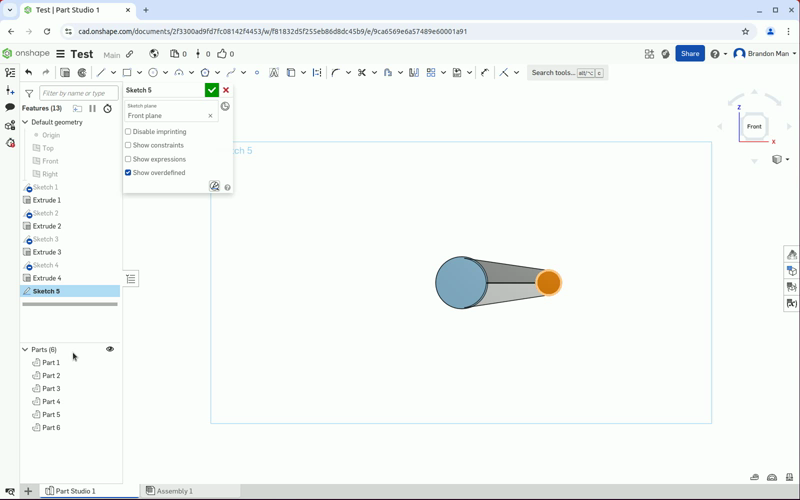
key(y)
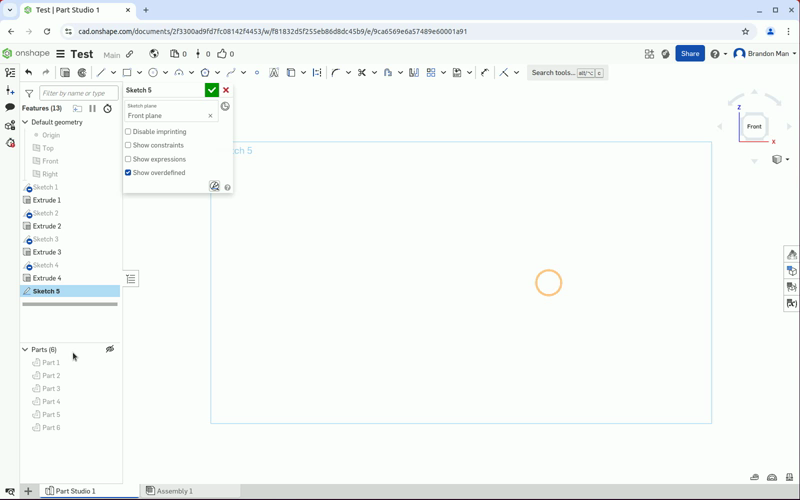
key(c)
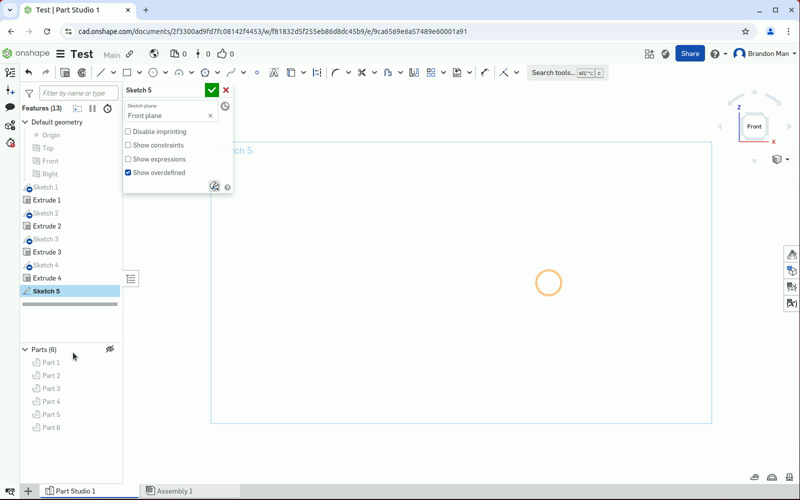
key_down(shift)
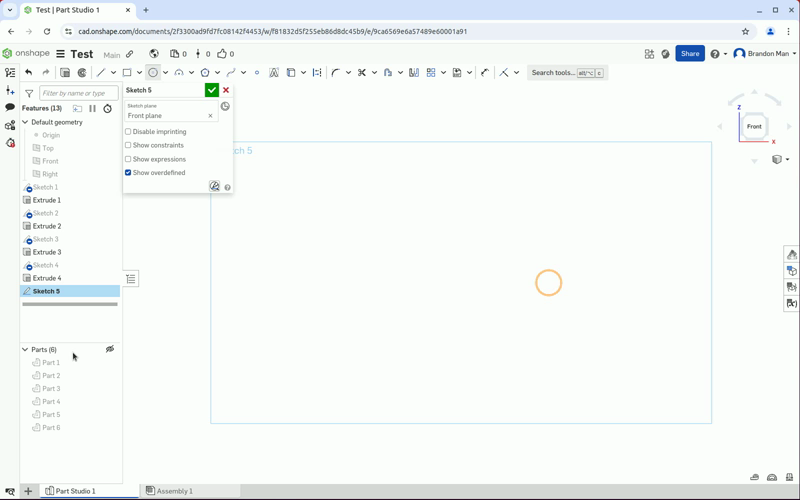
mouse_move(548, 282)
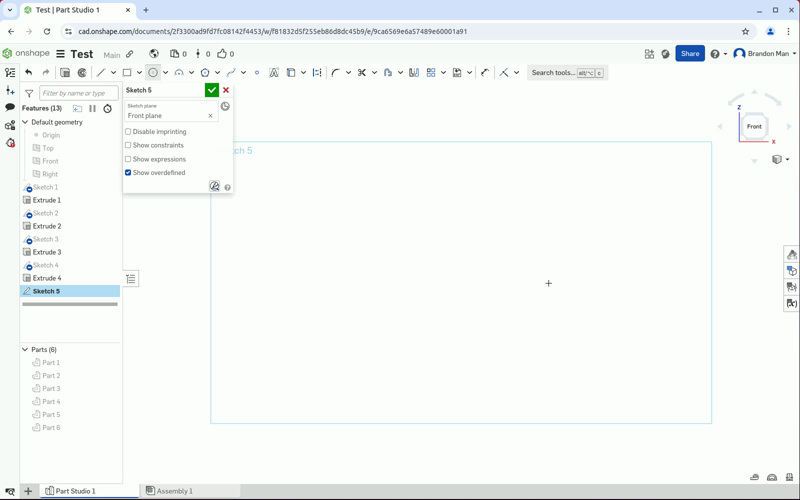
click(548, 282)
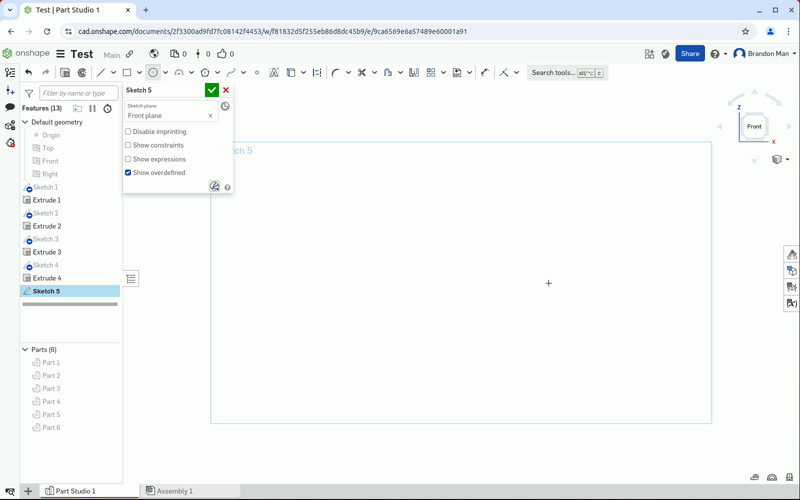
key_up(shift)
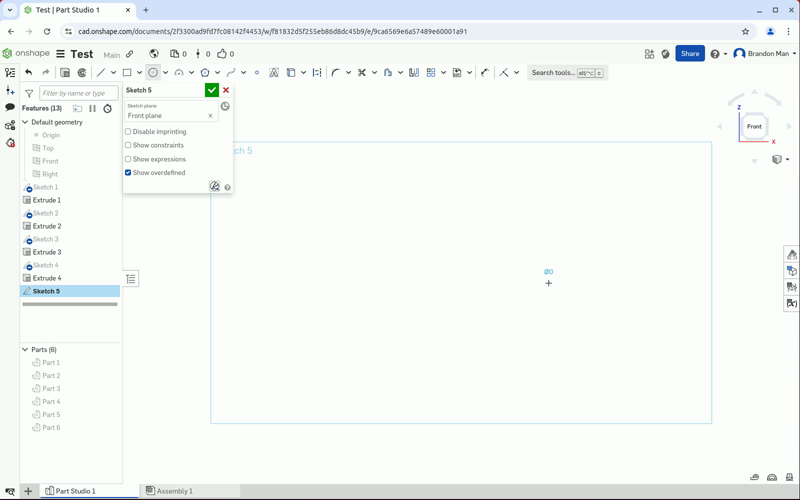
mouse_move(561, 282)
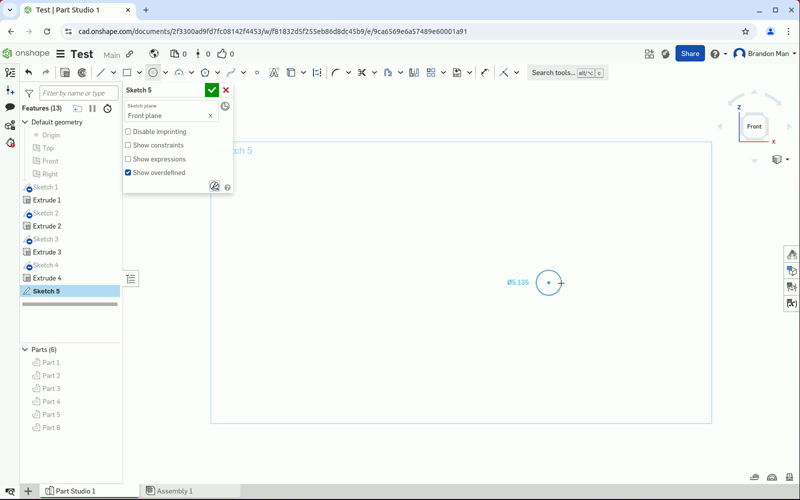
click(561, 282)
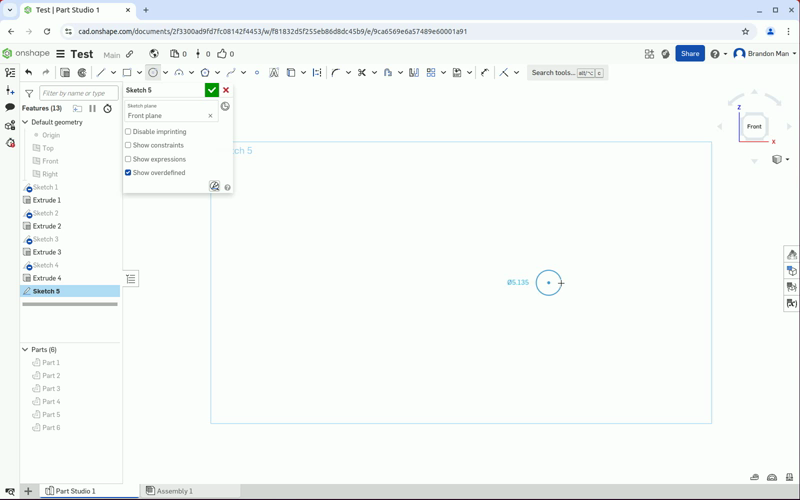
key(esc)
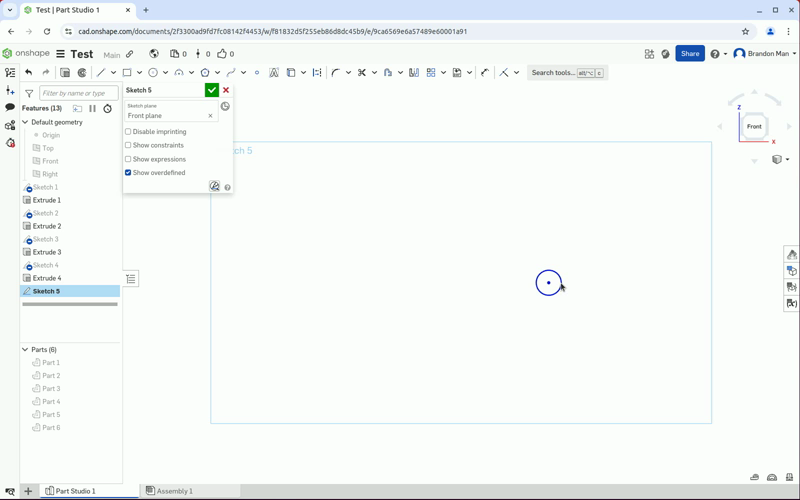
mouse_move(546, 288)
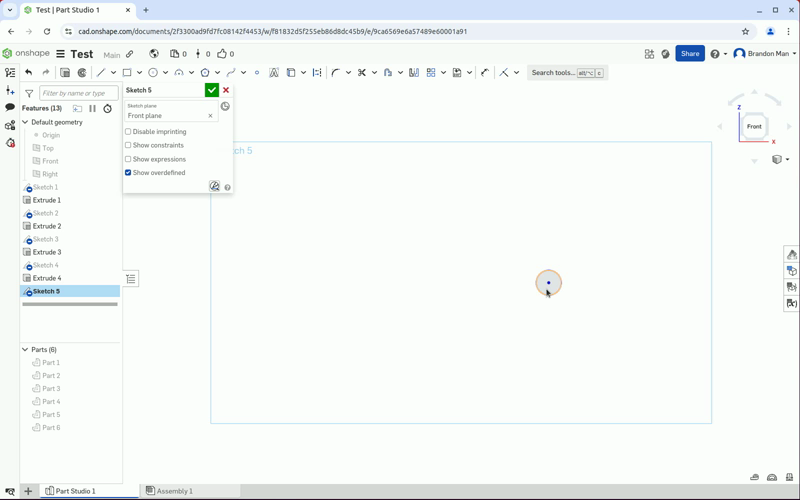
scroll(6)
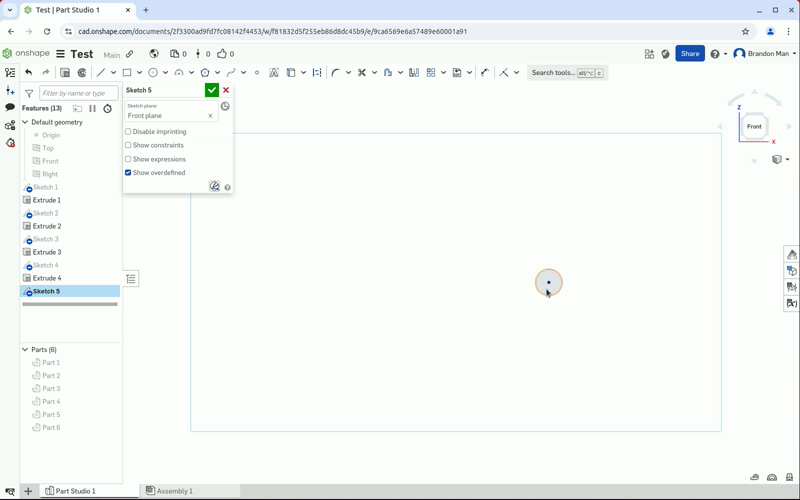
scroll(6)
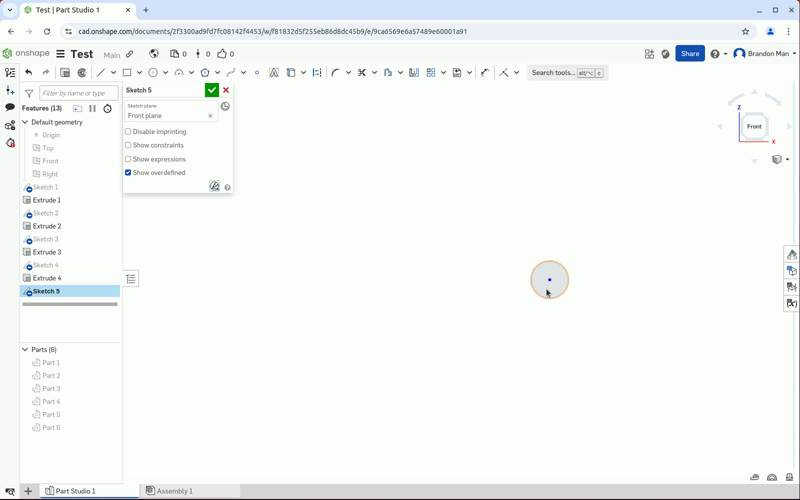
scroll(6)
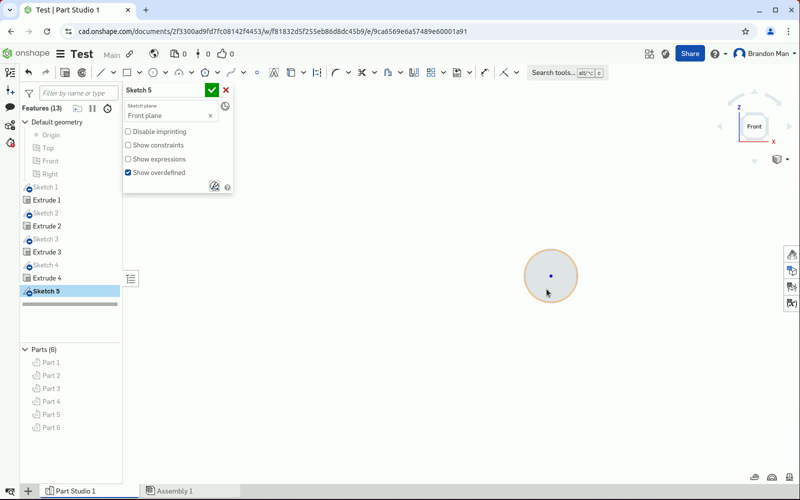
scroll(6)
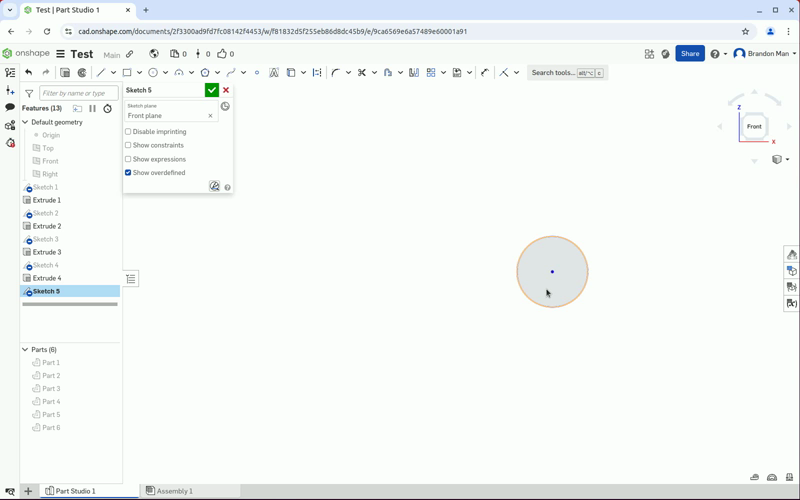
scroll(6)
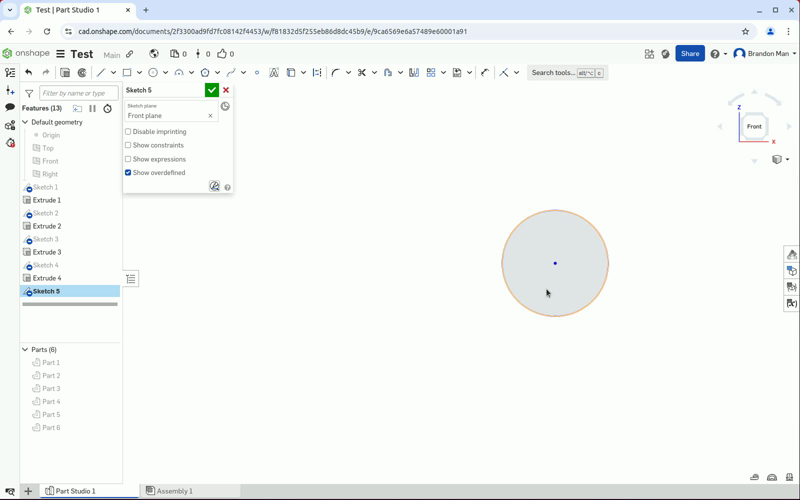
scroll(6)
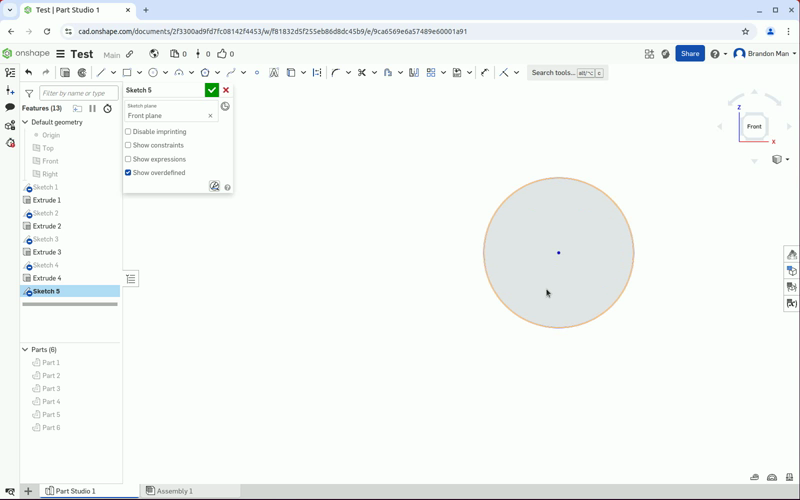
scroll(6)
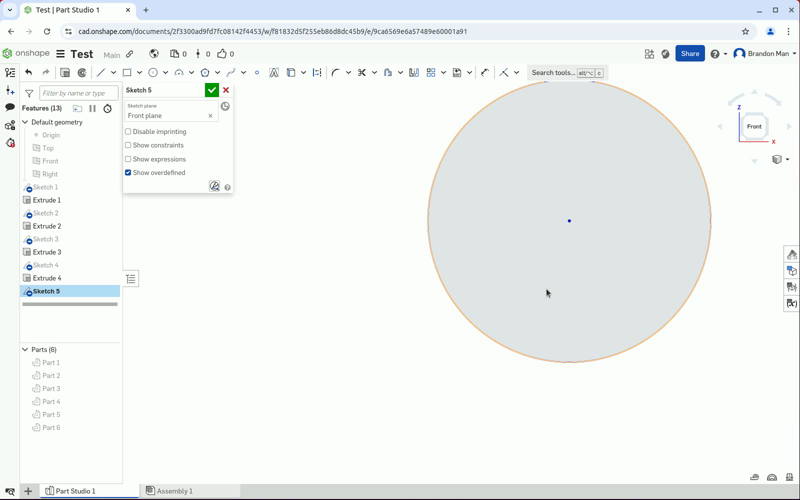
click(546, 288)
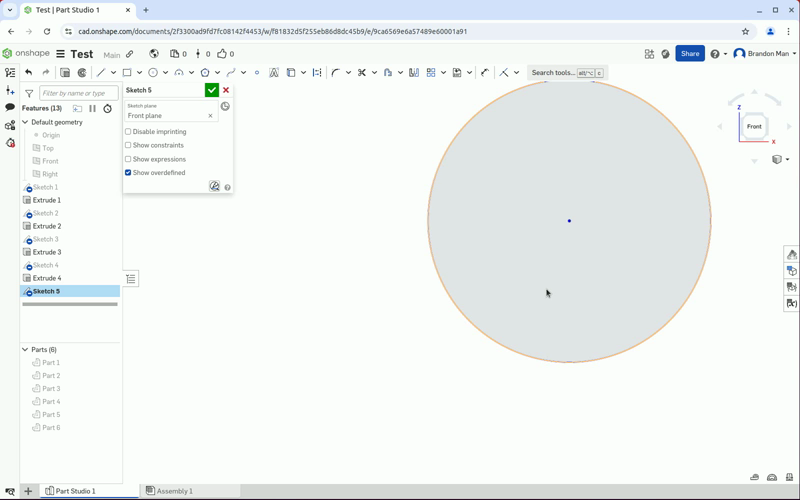
scroll(-6)
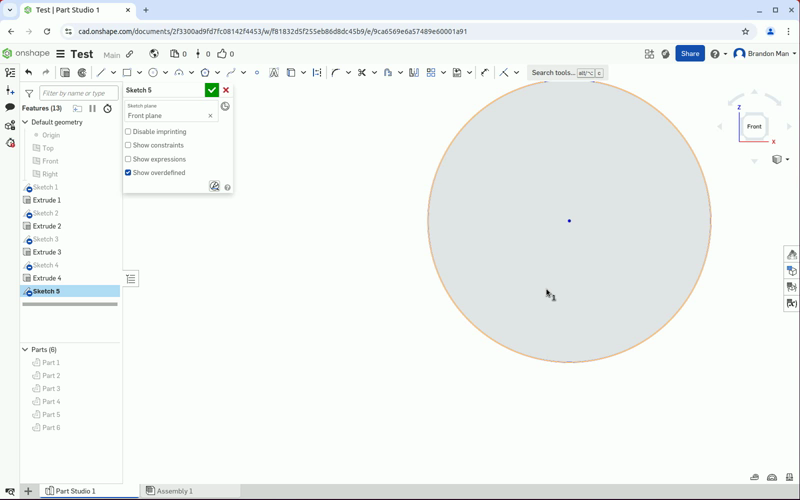
scroll(-6)
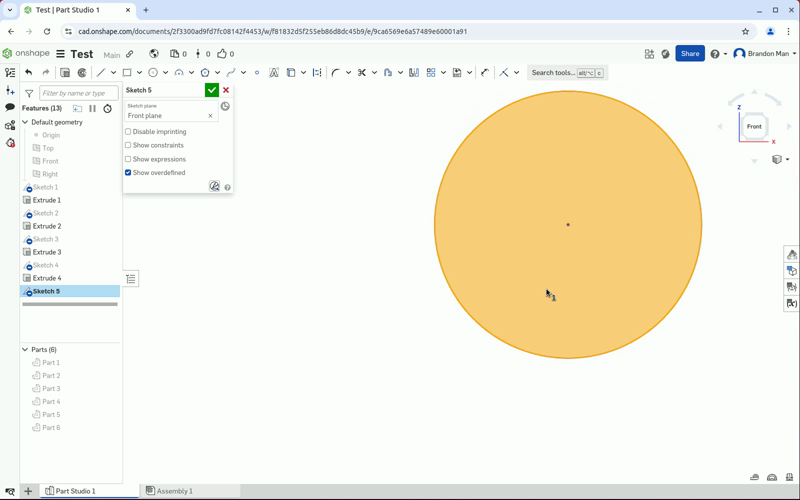
scroll(-6)
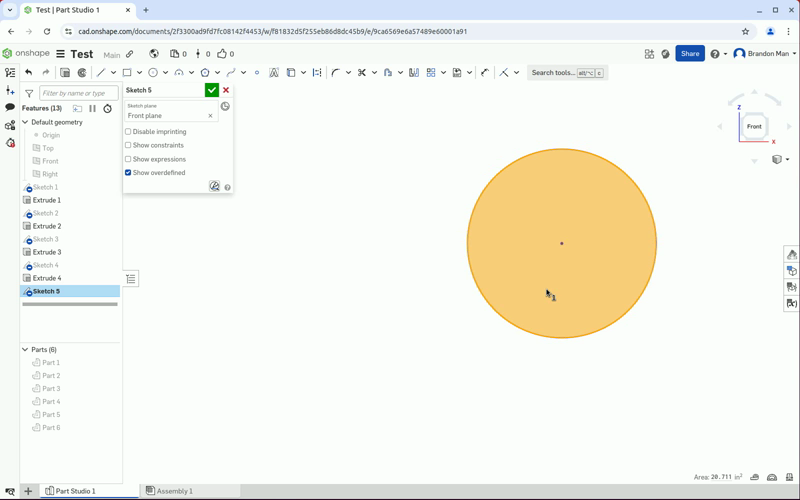
scroll(-6)
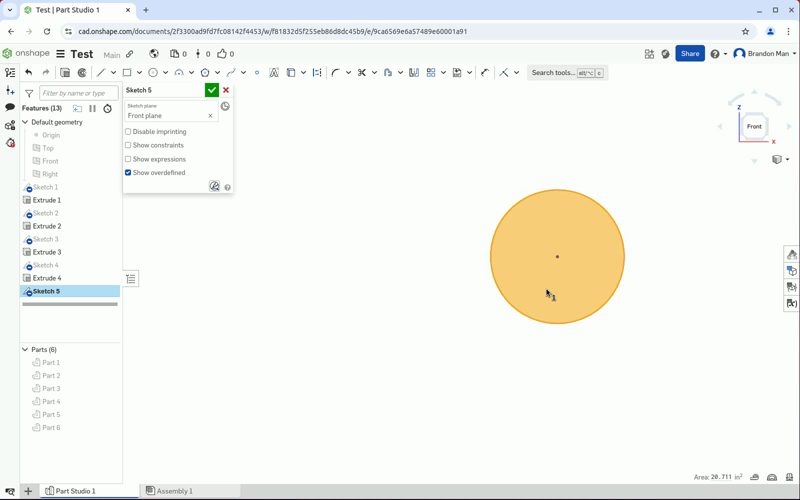
scroll(-6)
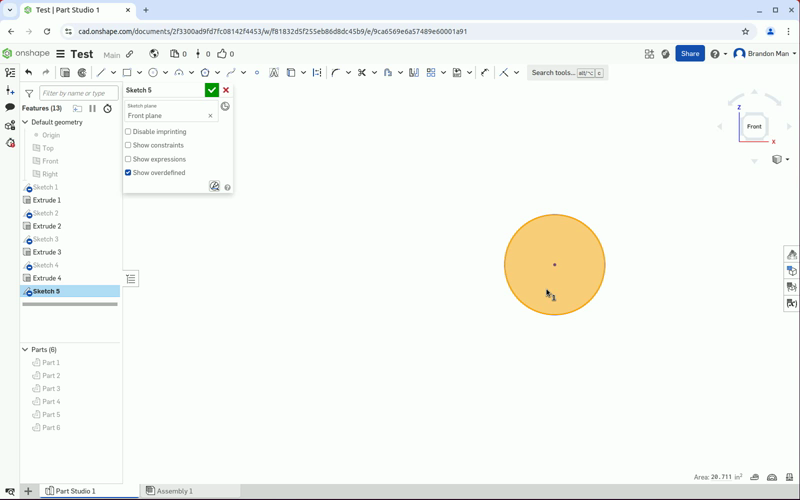
scroll(-6)
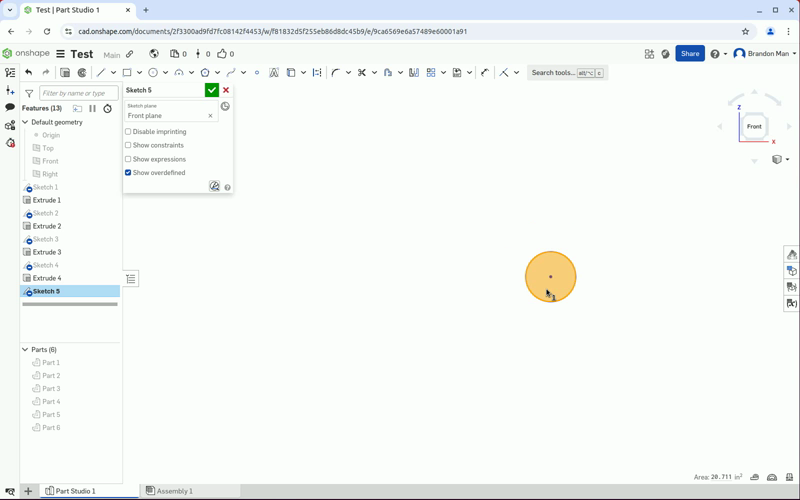
scroll(-6)
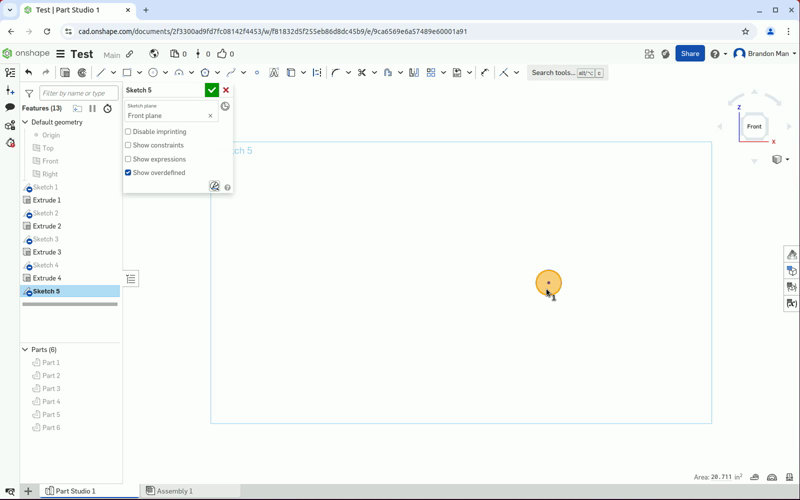
mouse_move(73, 352)
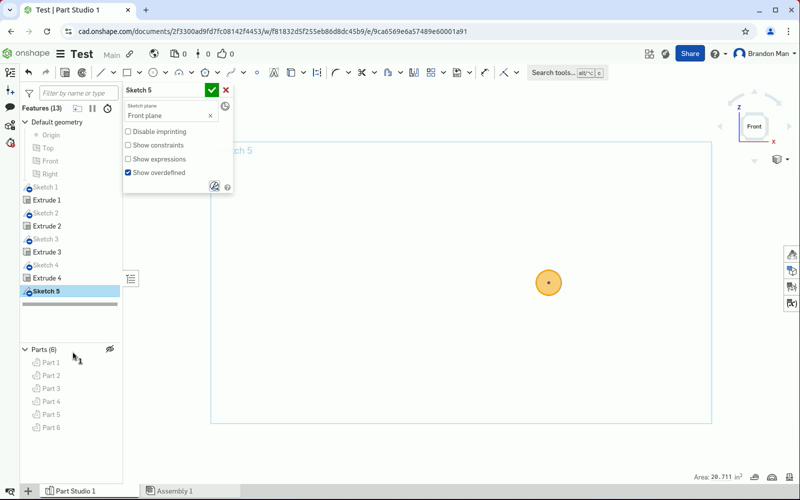
key(shift+y)
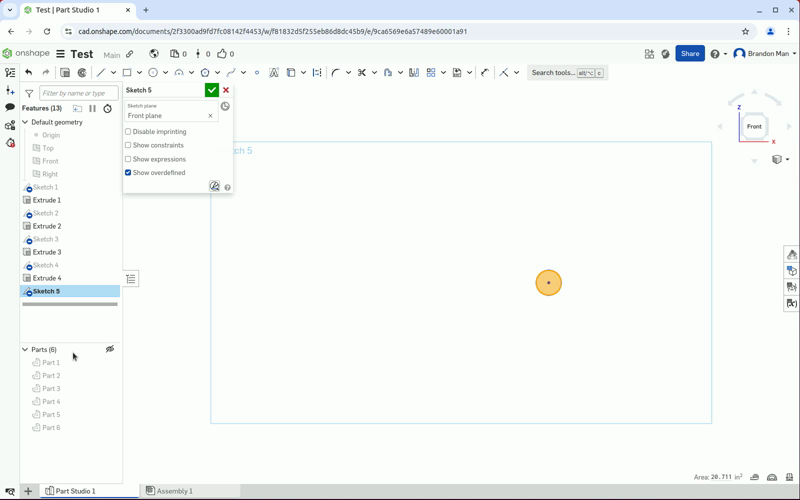
key(shift+e)
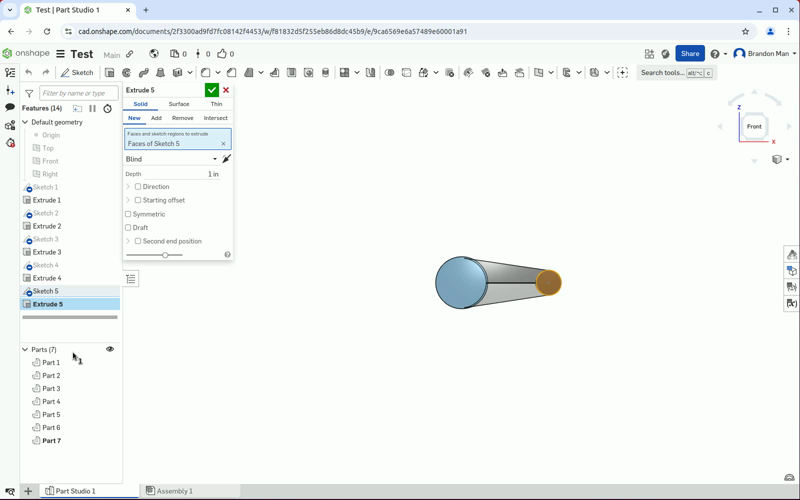
mouse_move(143, 106)
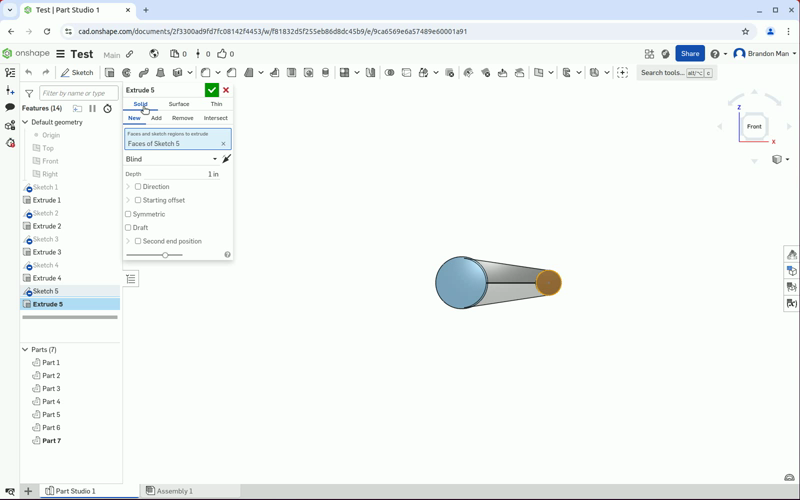
click(143, 106)
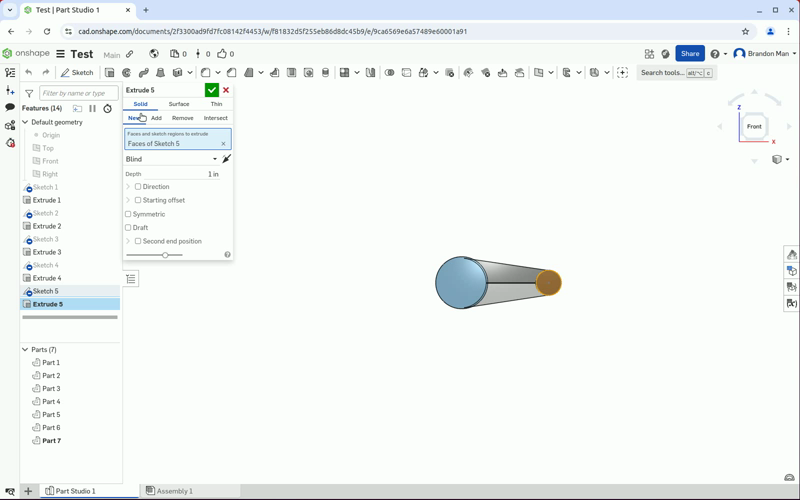
mouse_move(137, 120)
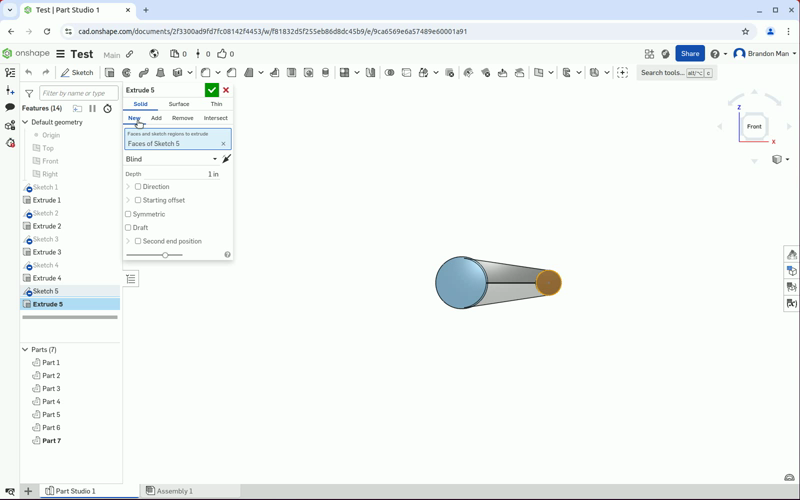
click(137, 120)
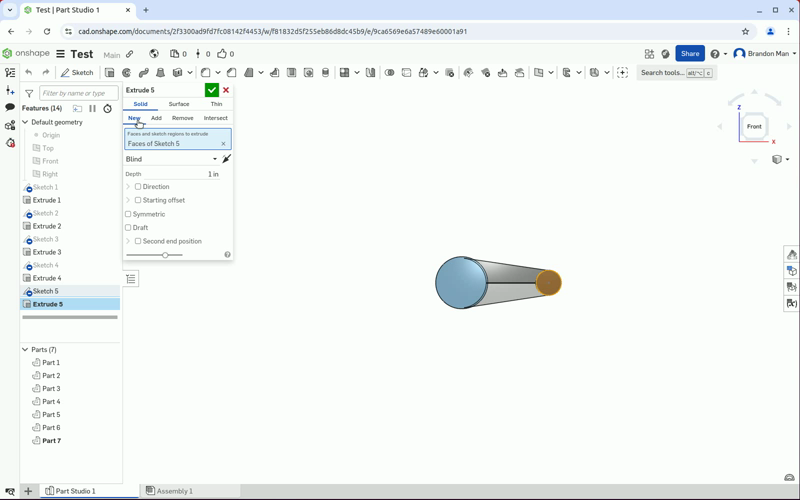
key(tab, 4)
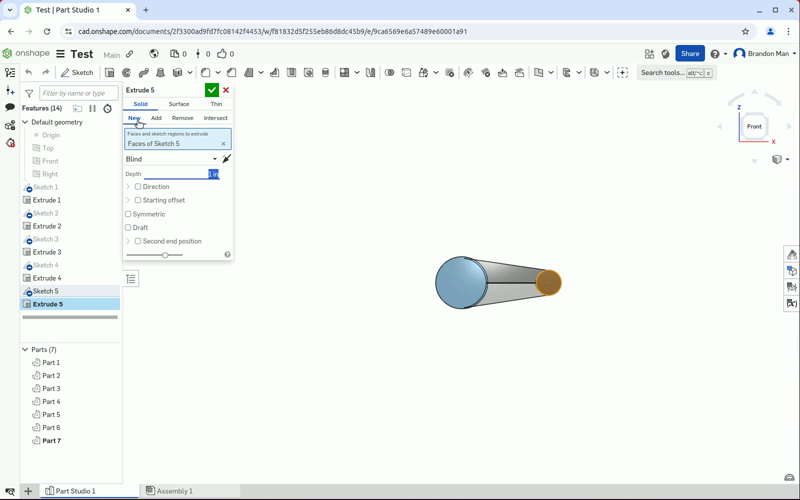
text(23.108)
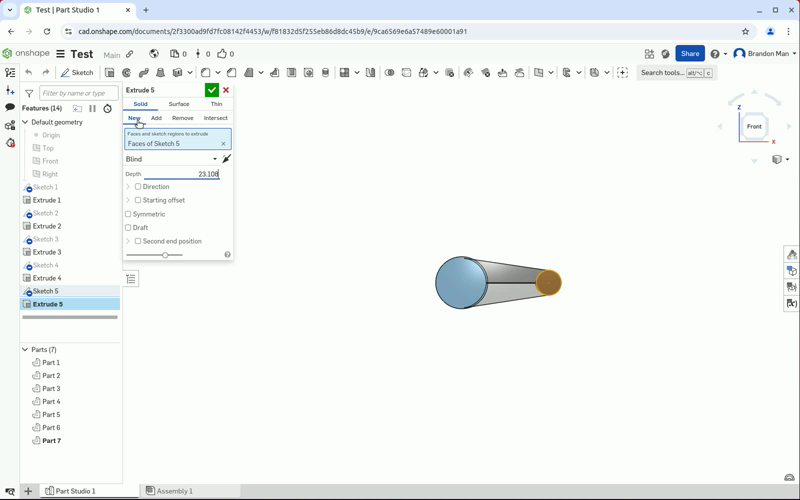
key(tab, 3)
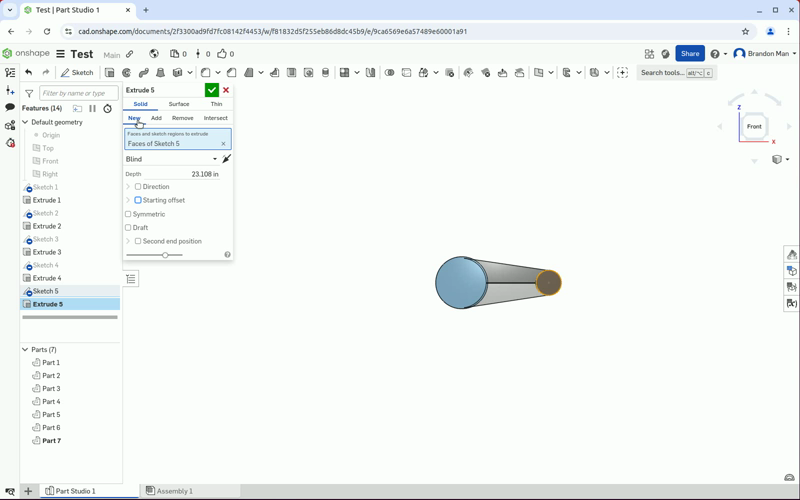
key(tab, 2)
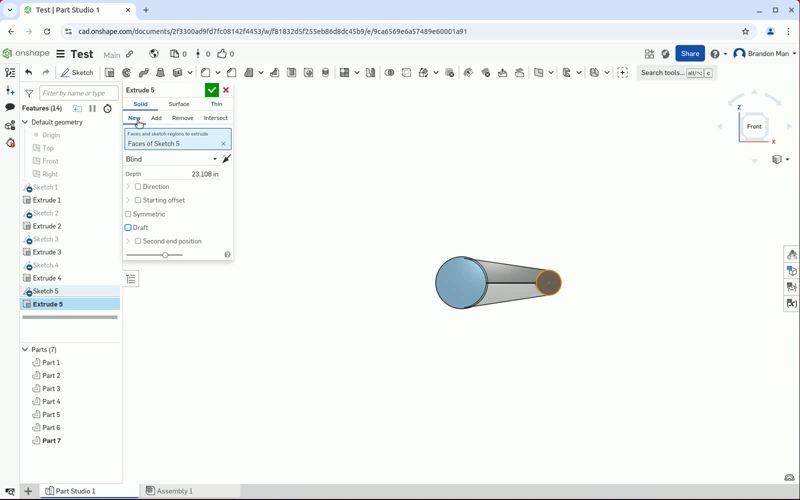
key(space)
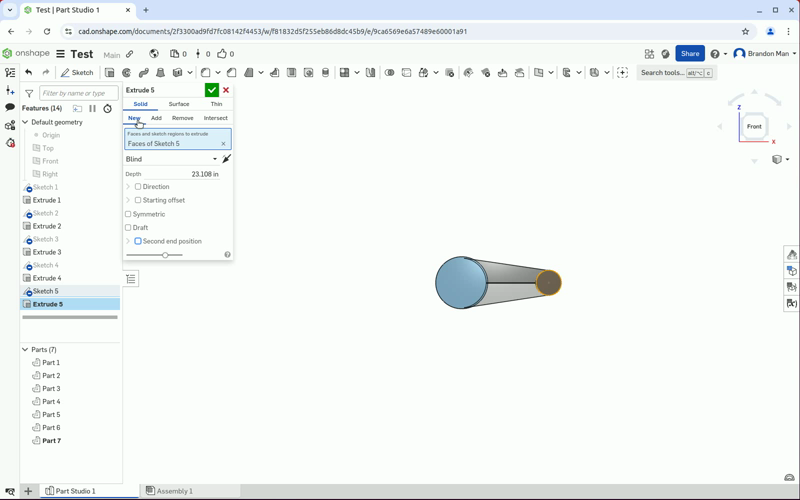
key(tab, 3)
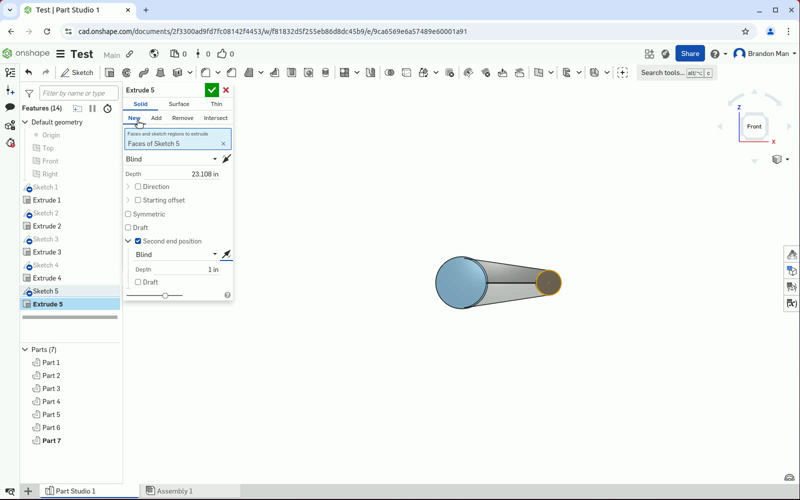
text(20.46)
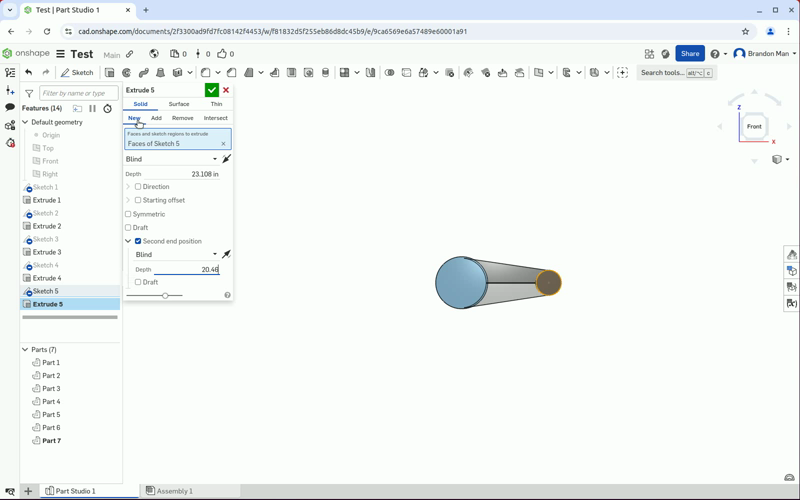
key(enter)
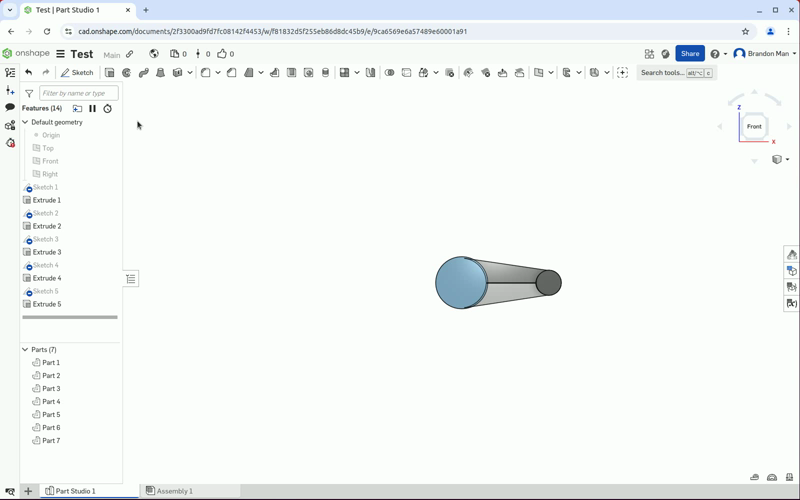
key(shift+h)
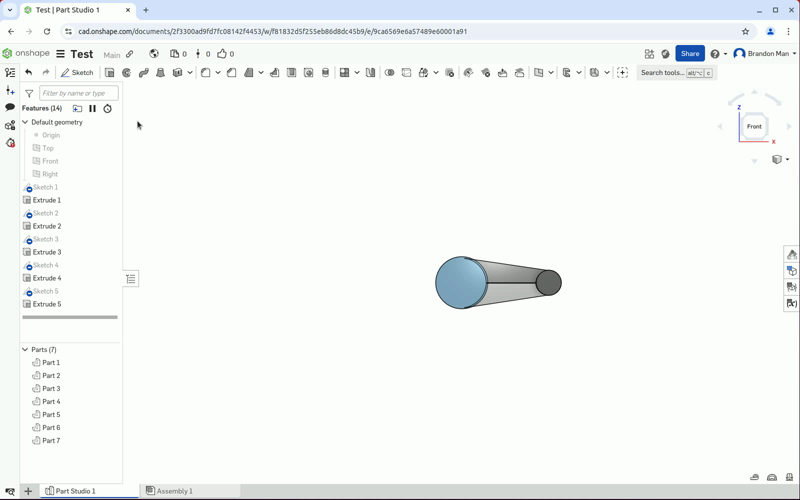
key(shift+h)
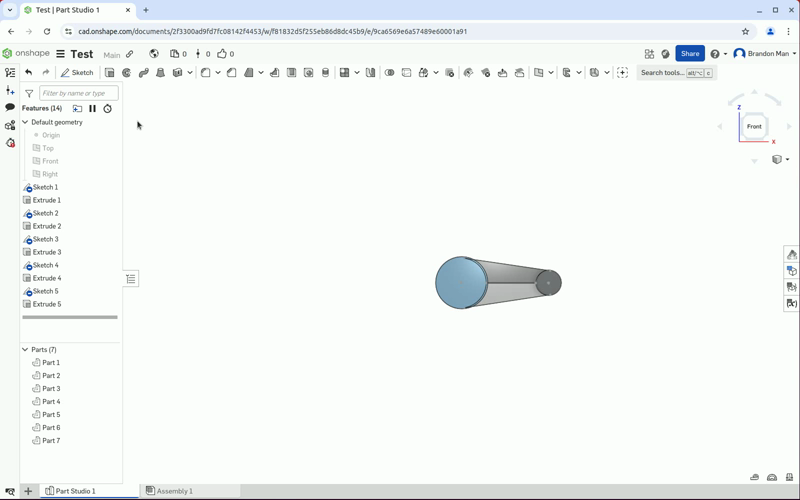
key(shift+7)
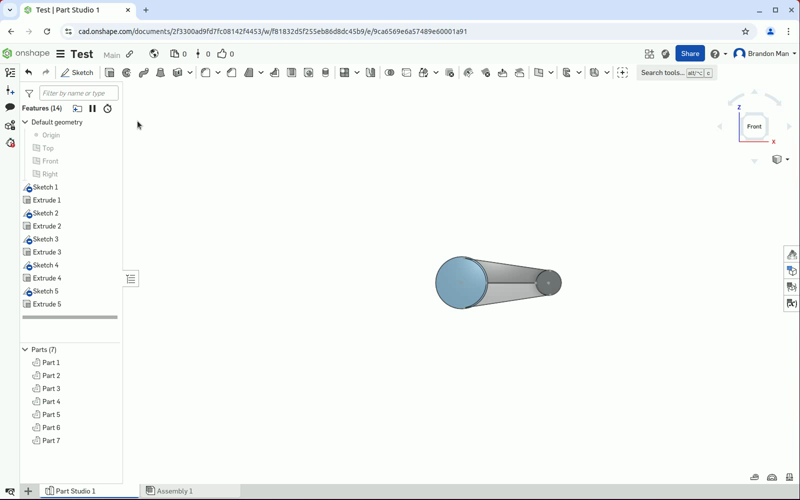
key(left, 2)
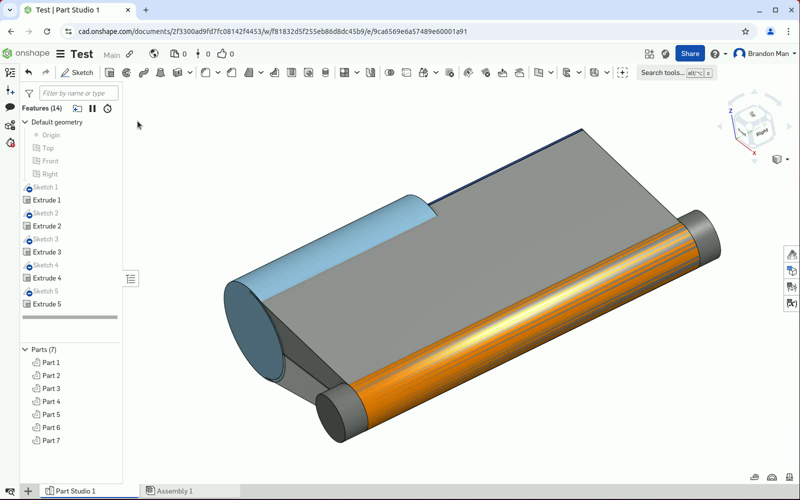
key(down, 2)
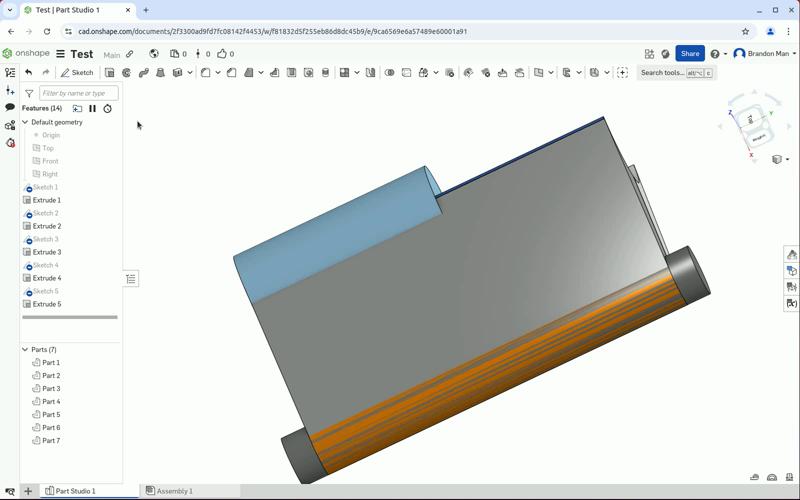
key(up, 2)
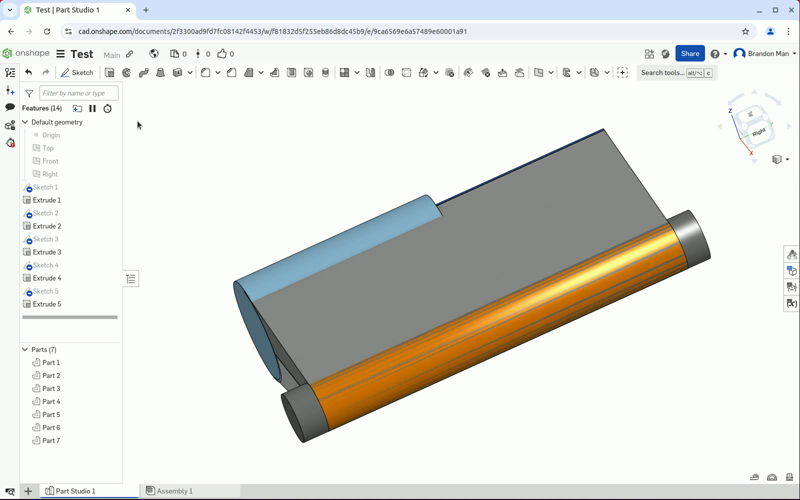
key(right, 2)
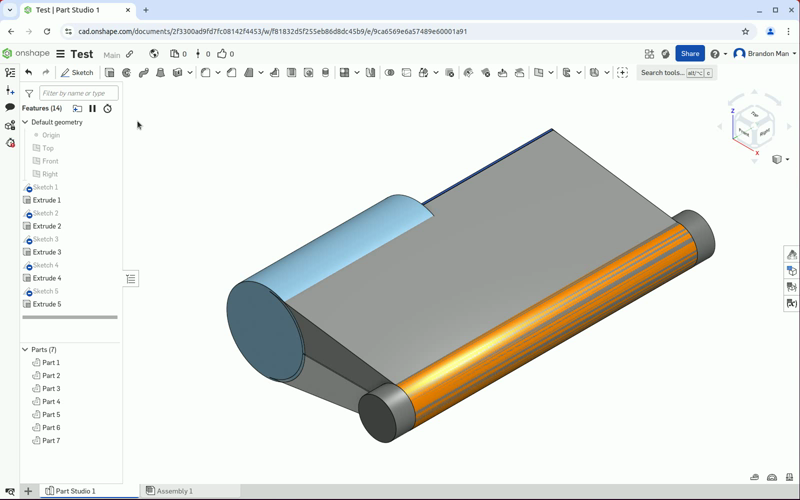
mouse_move(73, 189)
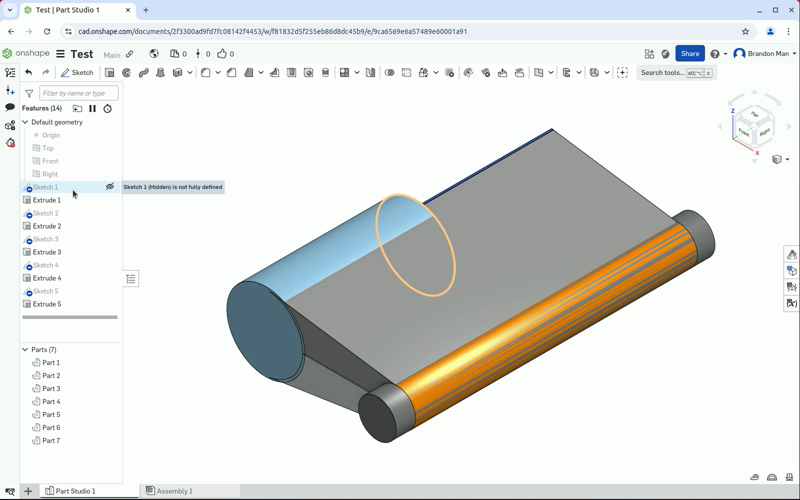
click(73, 189)